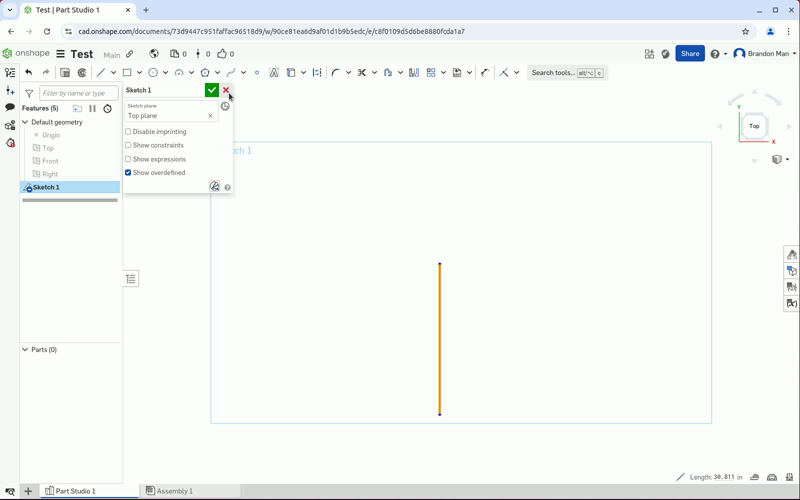
key(shift+h)
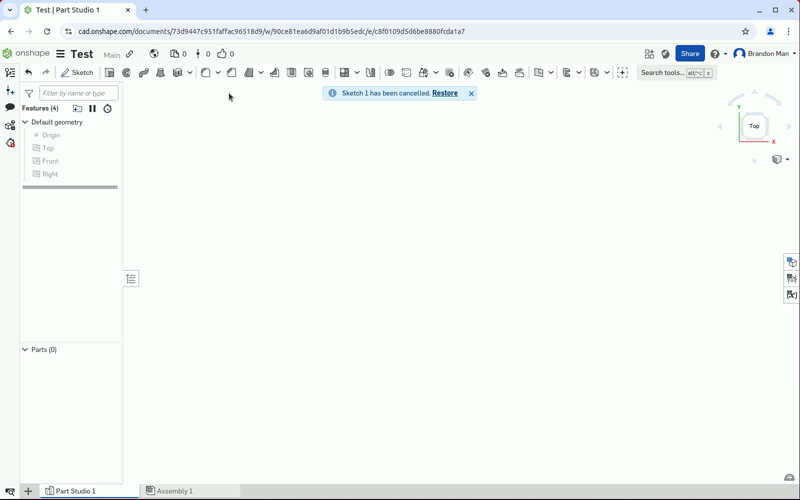
mouse_move(73, 352)
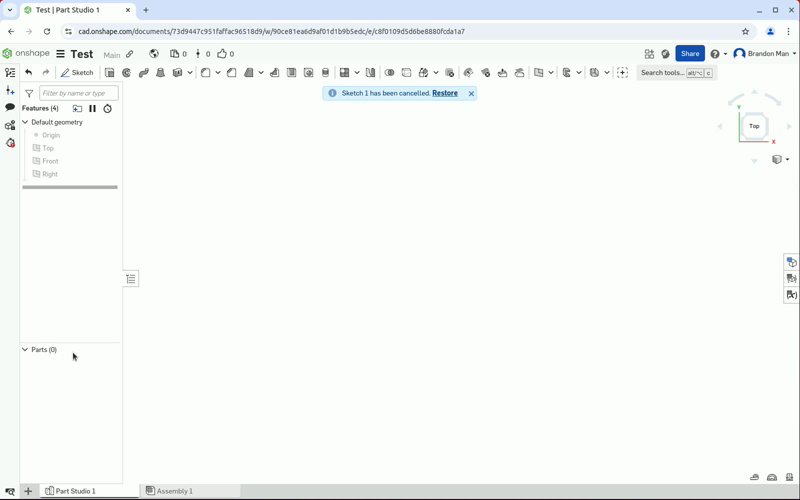
key(y)
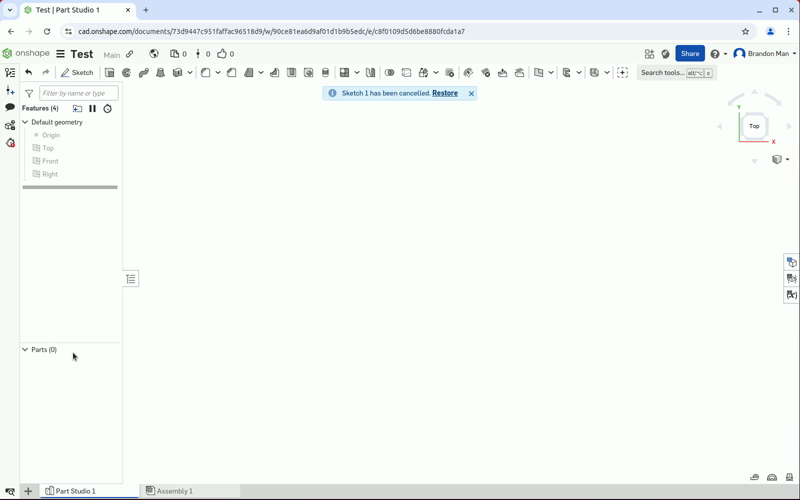
key(shift+p)
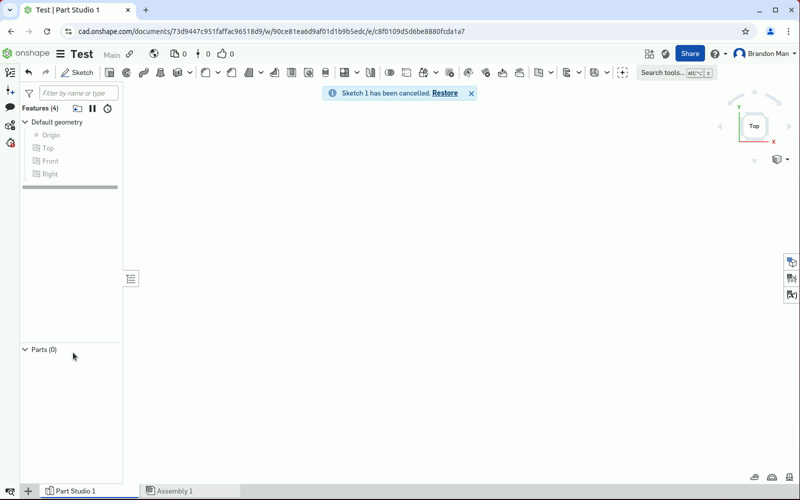
key(space)
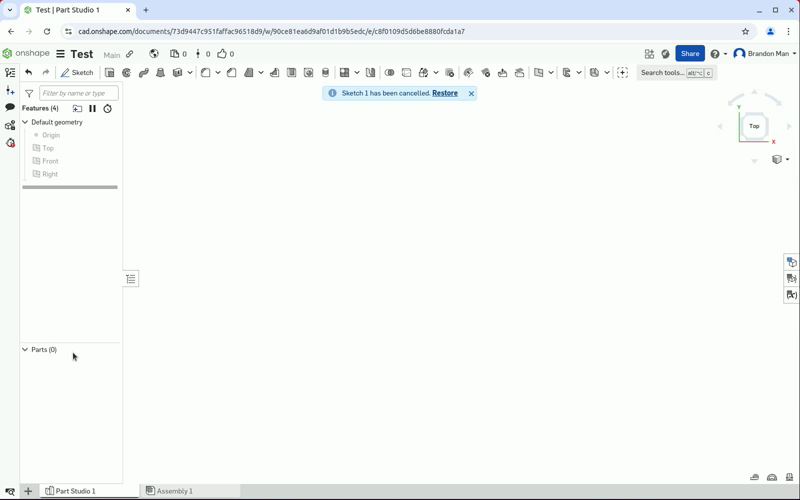
key_down(shift)
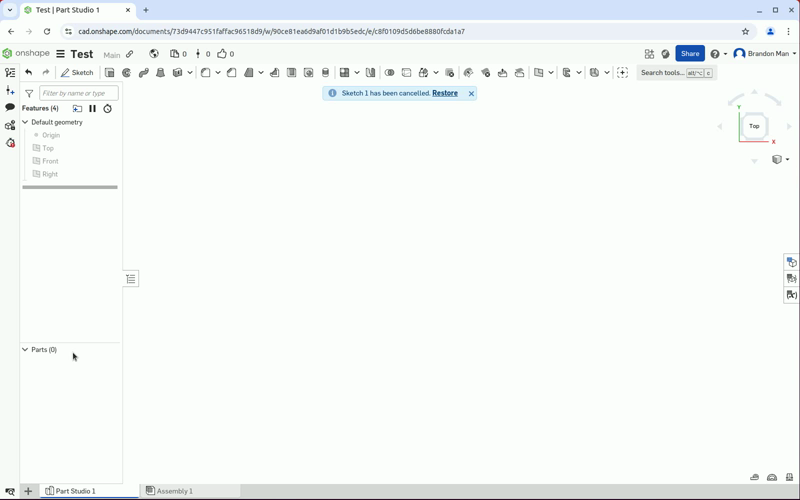
key(up)
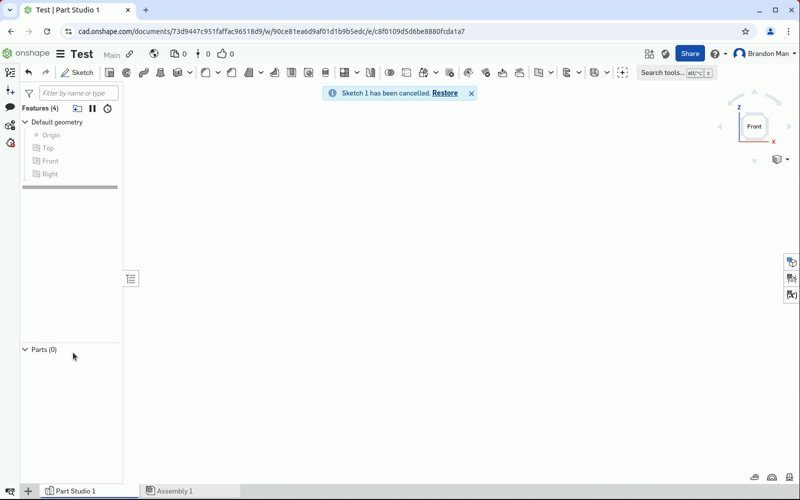
key_up(shift)
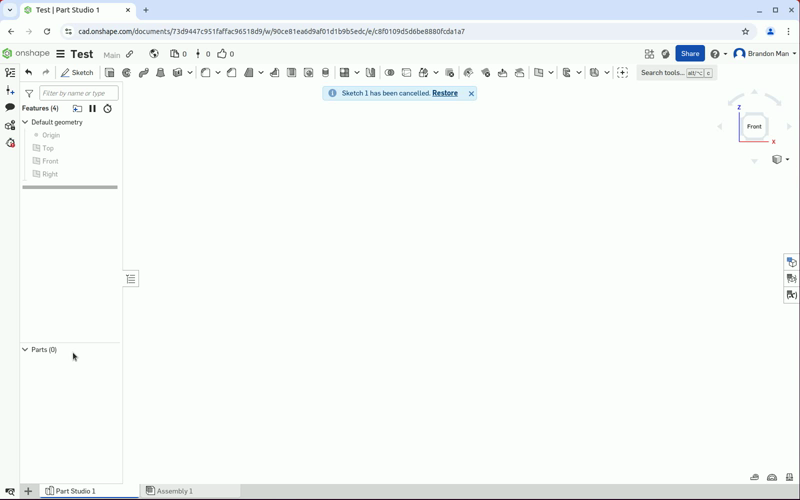
mouse_move(73, 352)
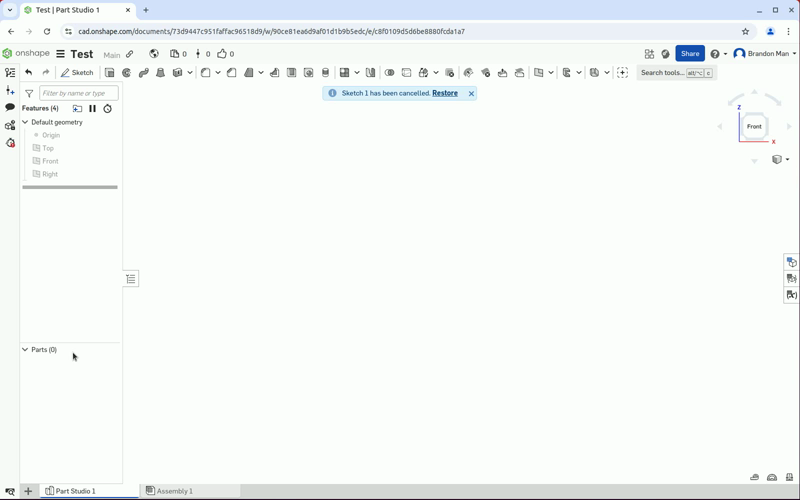
key(shift+y)
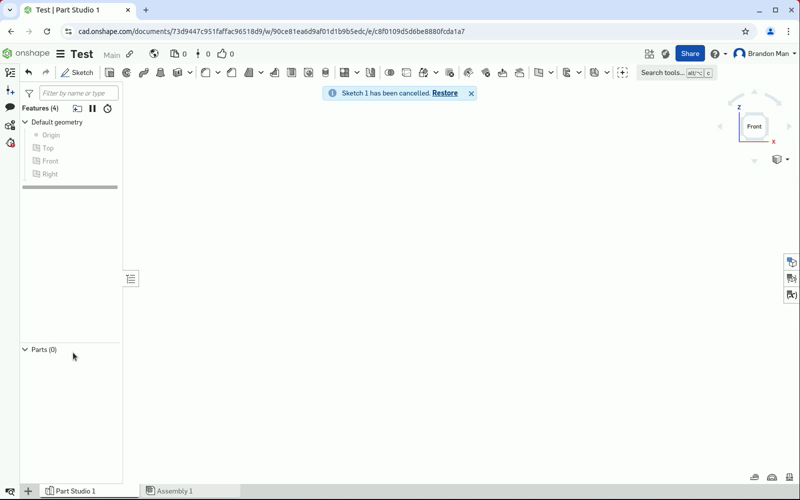
key(shift+s)
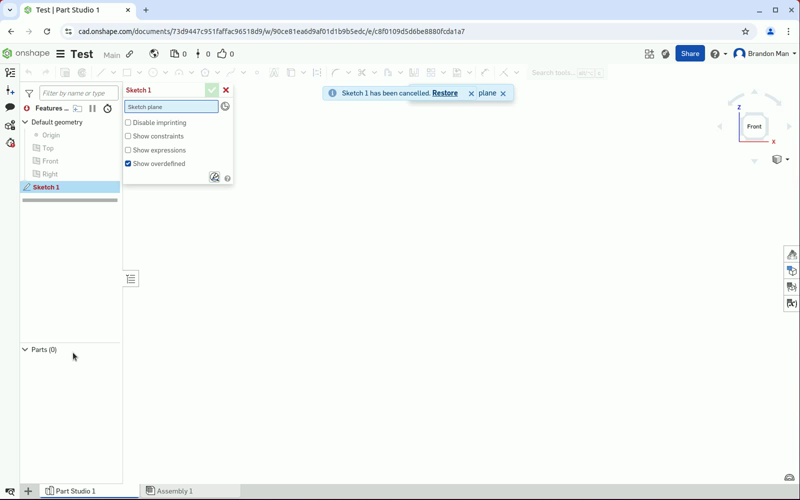
mouse_move(73, 163)
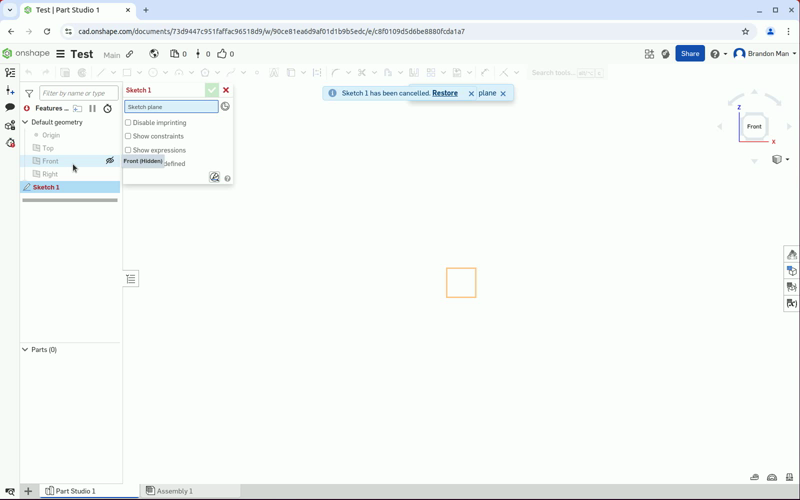
click(73, 163)
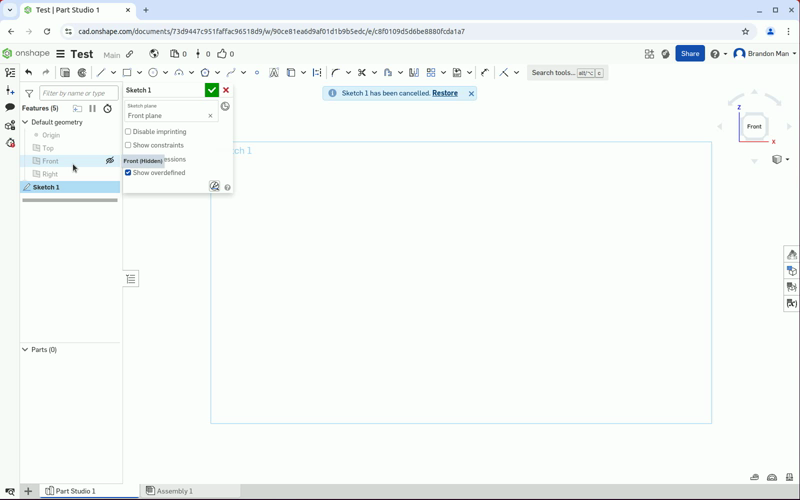
mouse_move(73, 352)
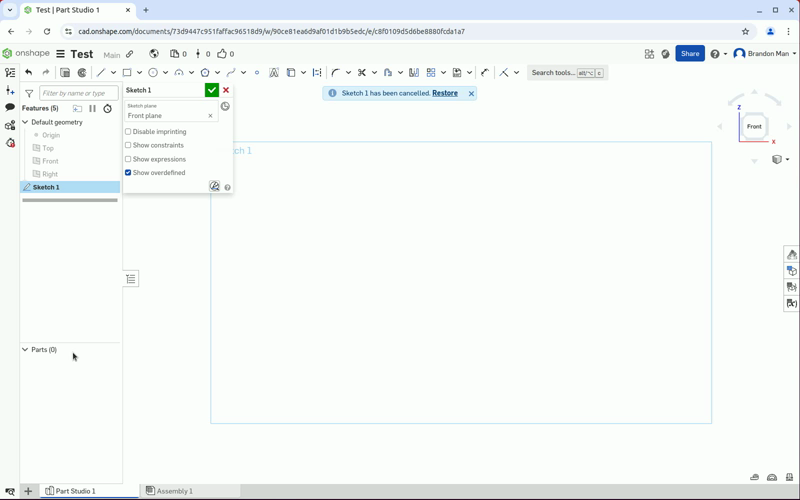
key(y)
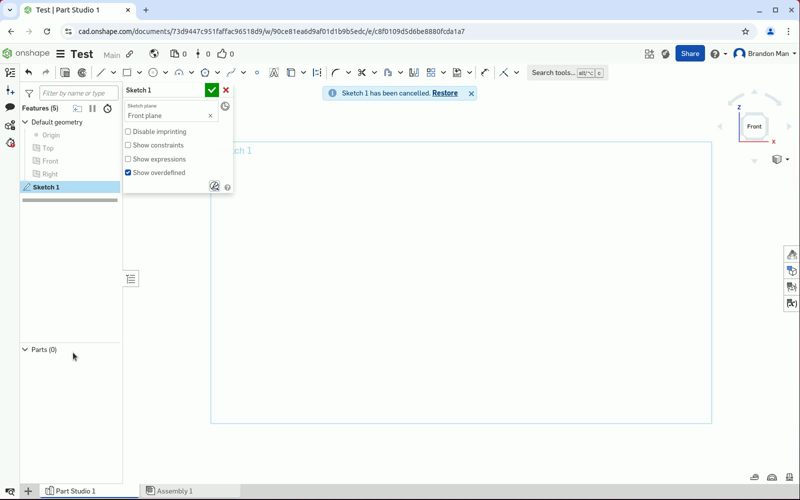
key(a)
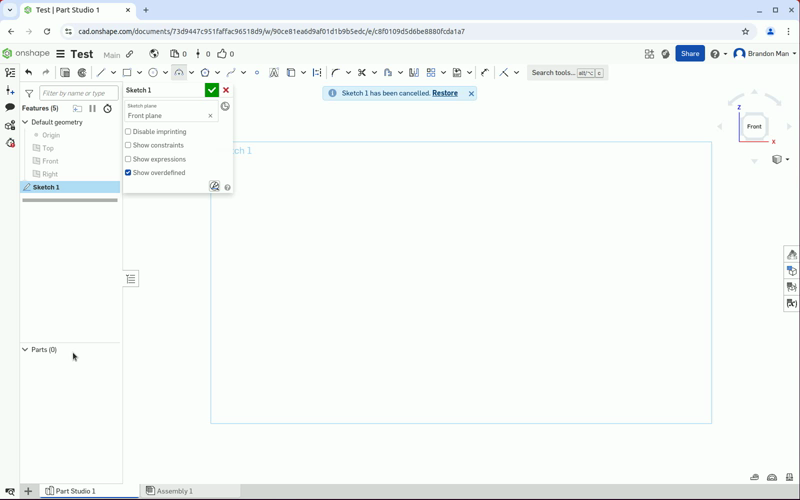
key_down(shift)
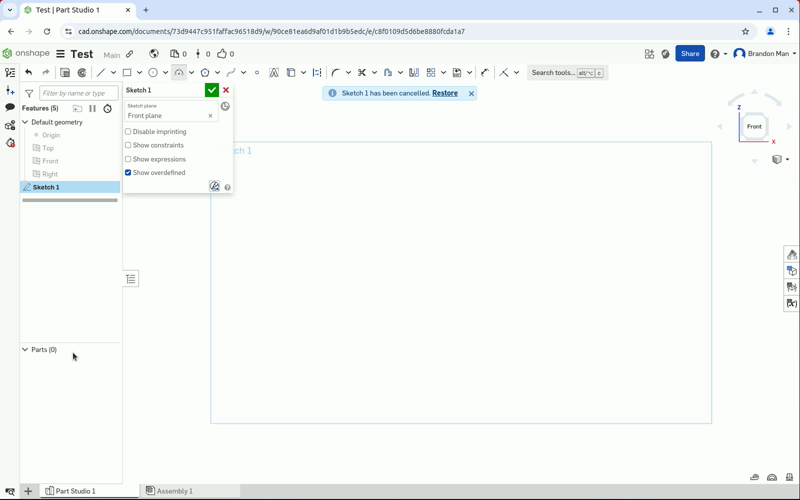
mouse_move(460, 251)
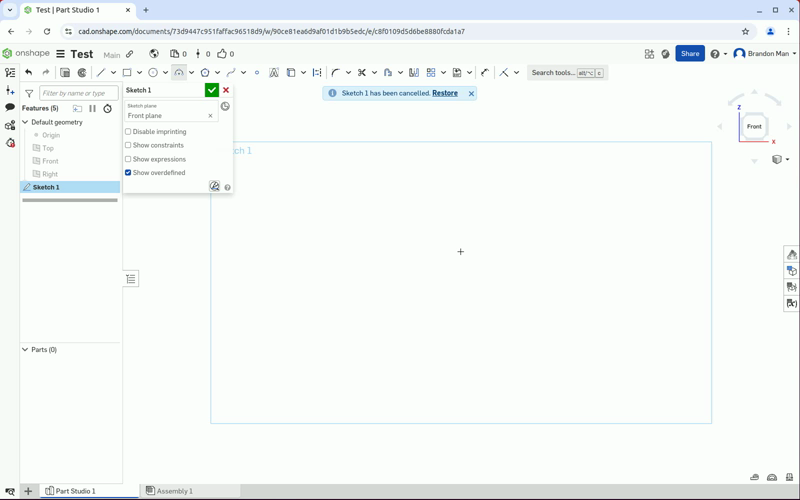
click(460, 251)
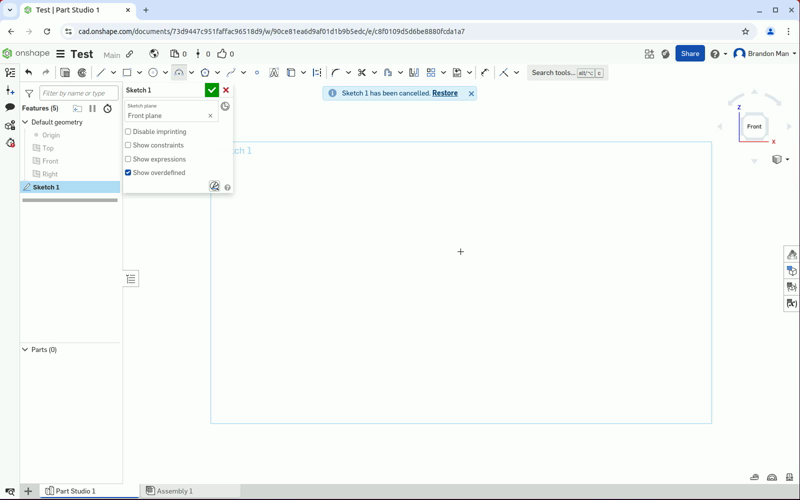
key_up(shift)
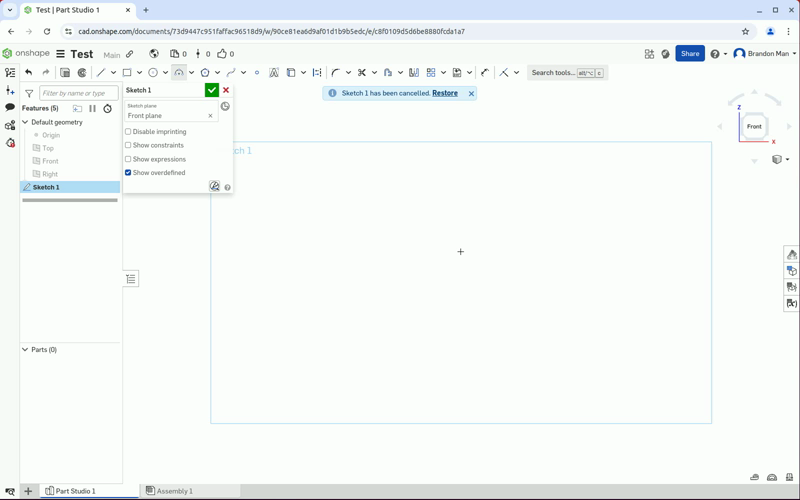
key_down(shift)
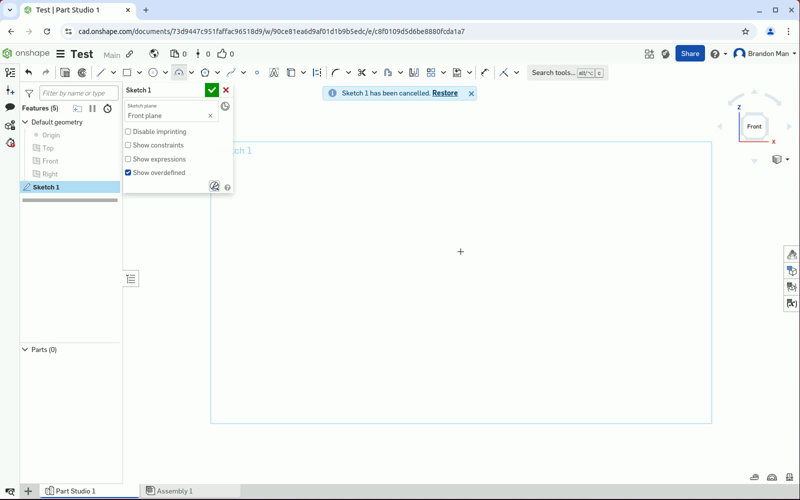
mouse_move(492, 283)
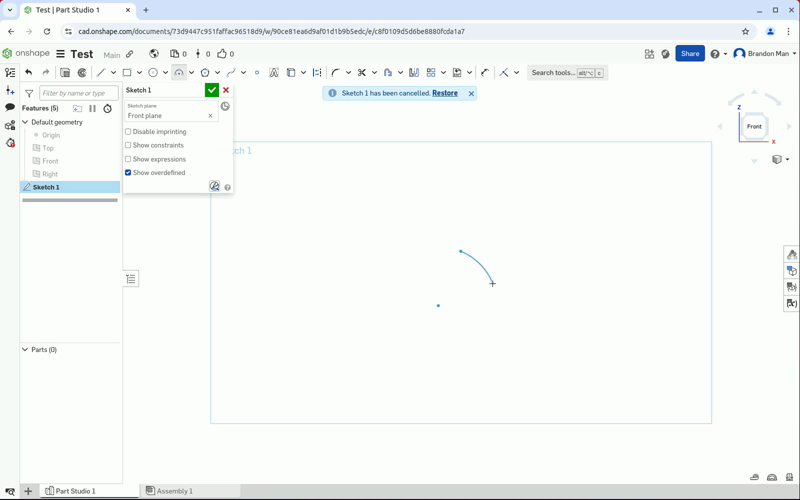
click(492, 283)
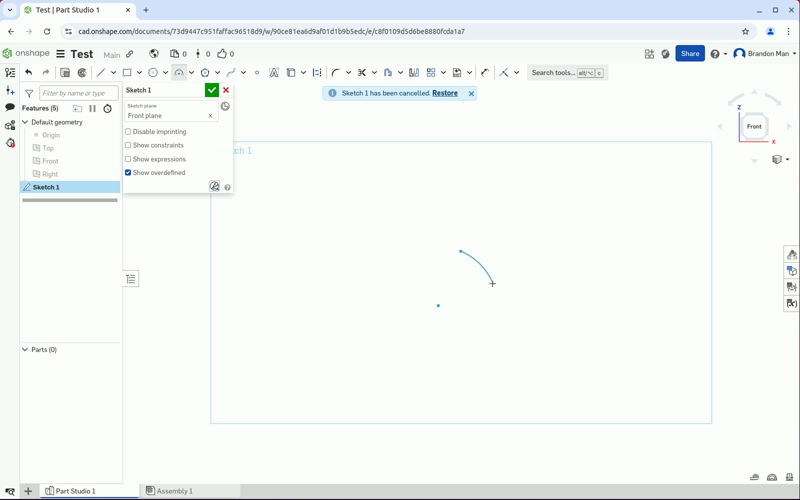
mouse_move(438, 305)
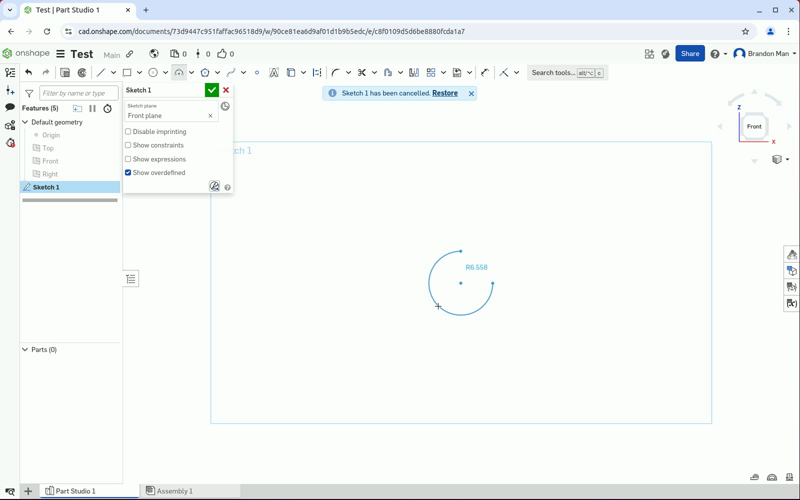
click(438, 305)
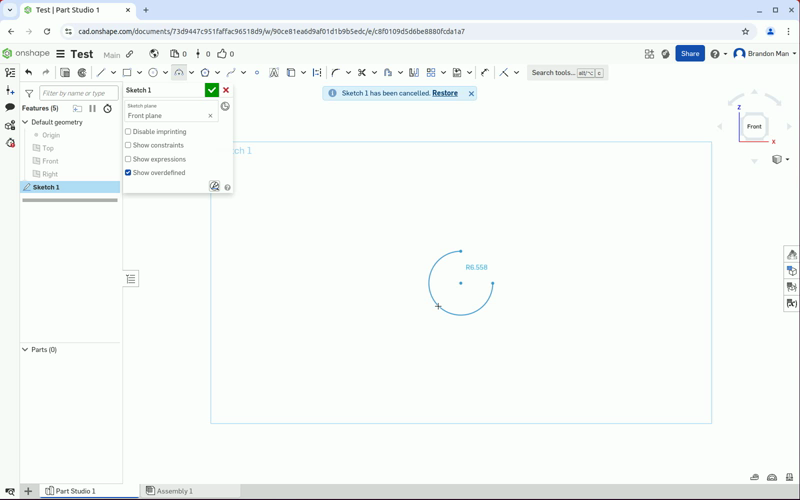
key_up(shift)
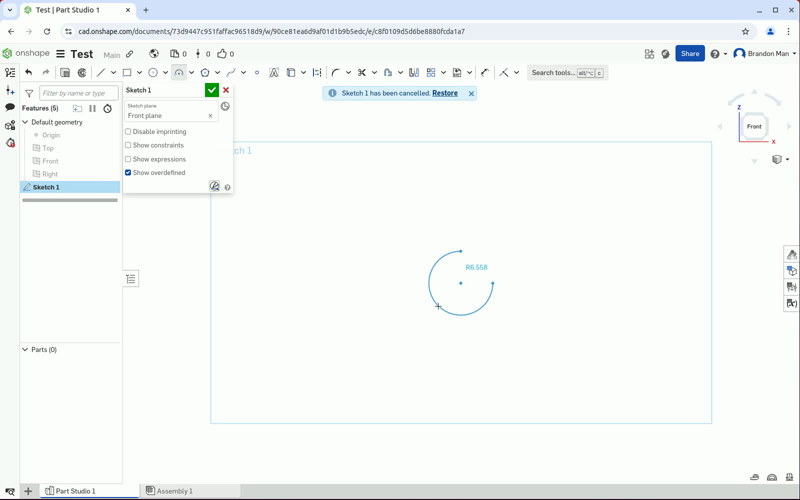
mouse_move(492, 283)
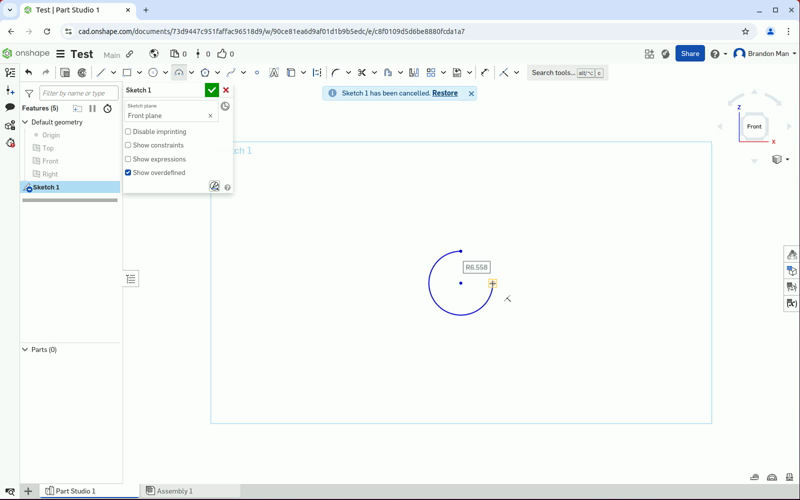
click(492, 283)
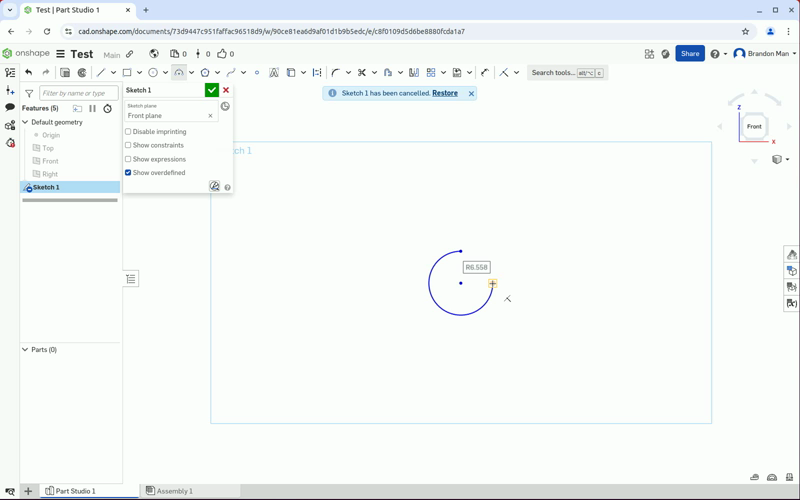
key_down(shift)
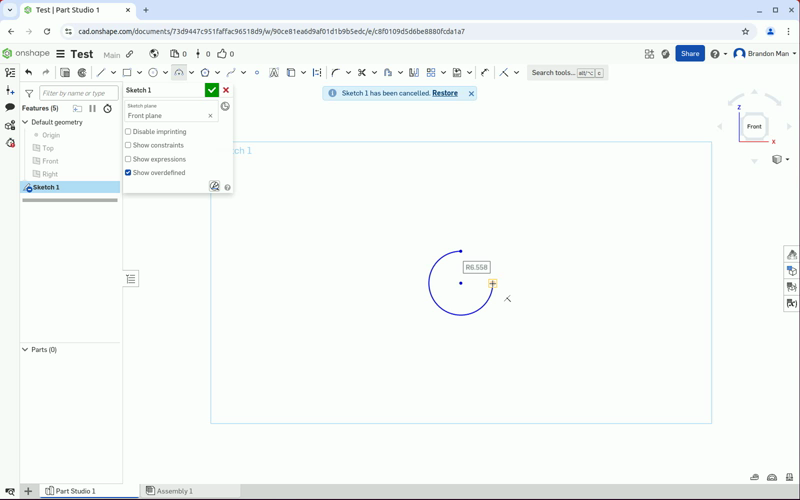
mouse_move(502, 269)
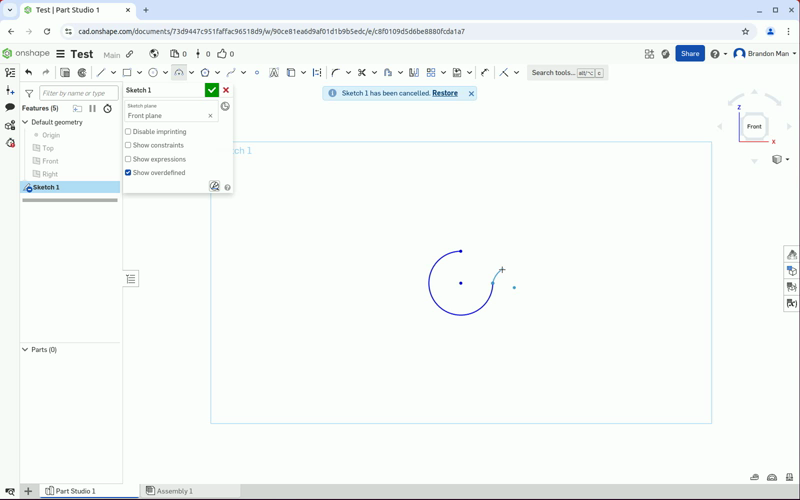
click(502, 269)
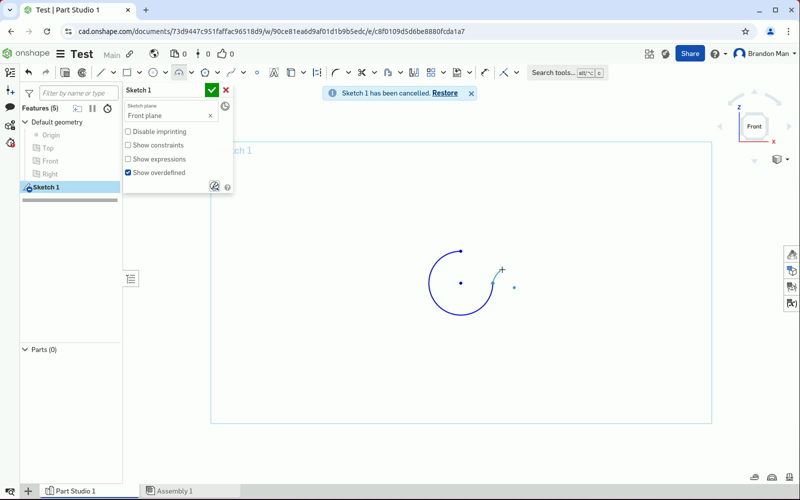
mouse_move(493, 273)
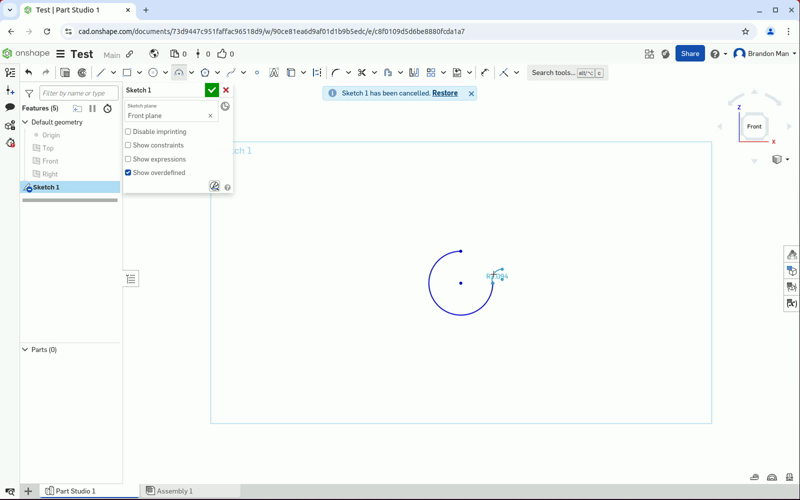
click(493, 273)
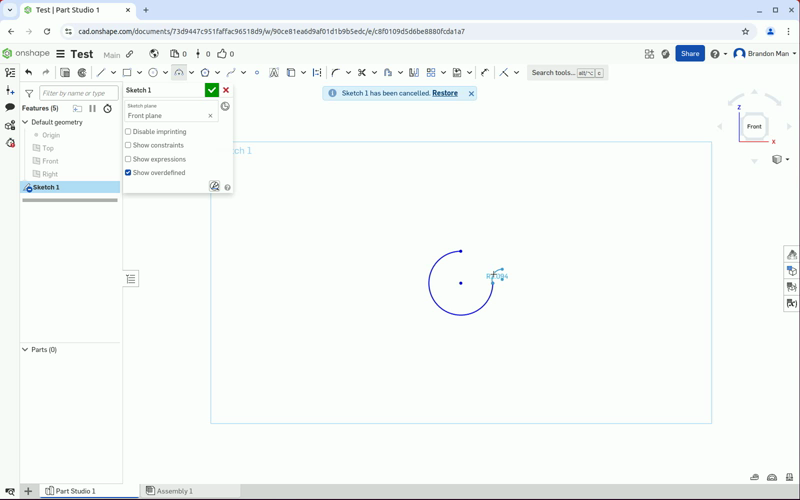
key_up(shift)
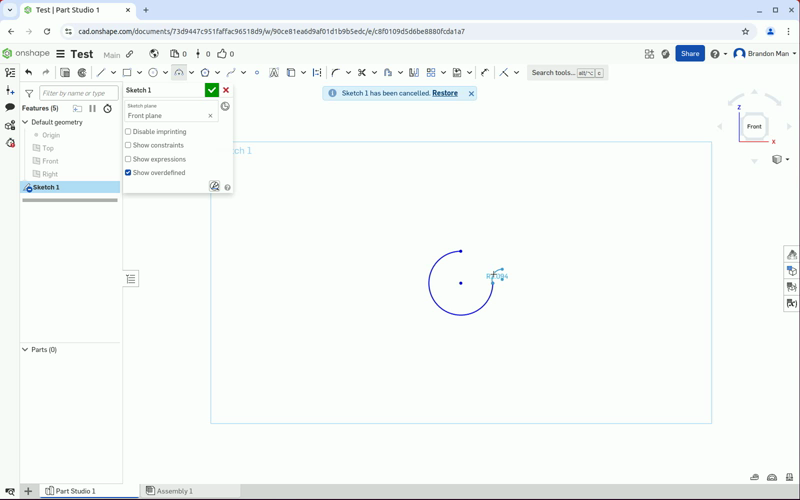
key(esc)
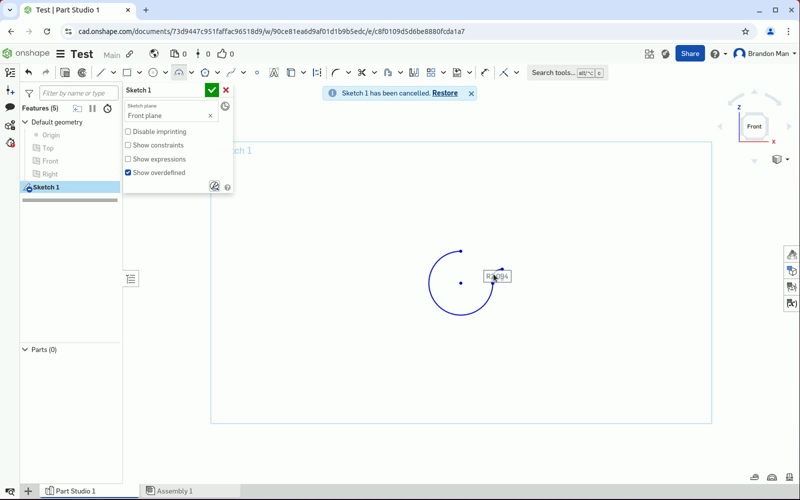
key(l)
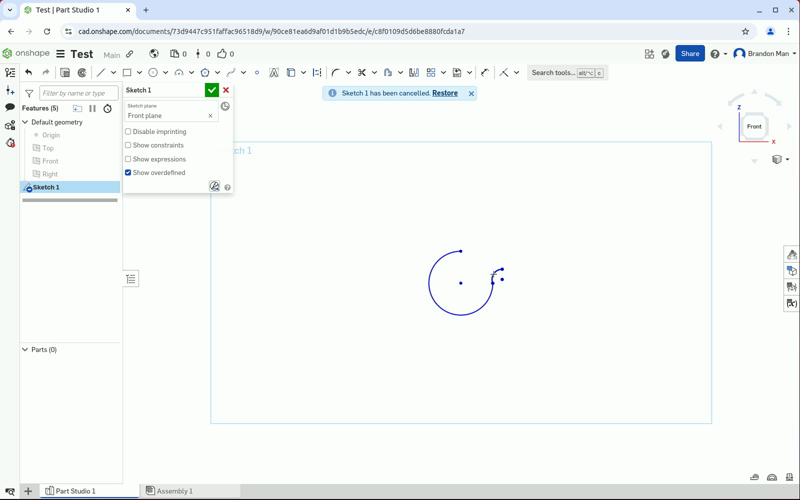
mouse_move(502, 269)
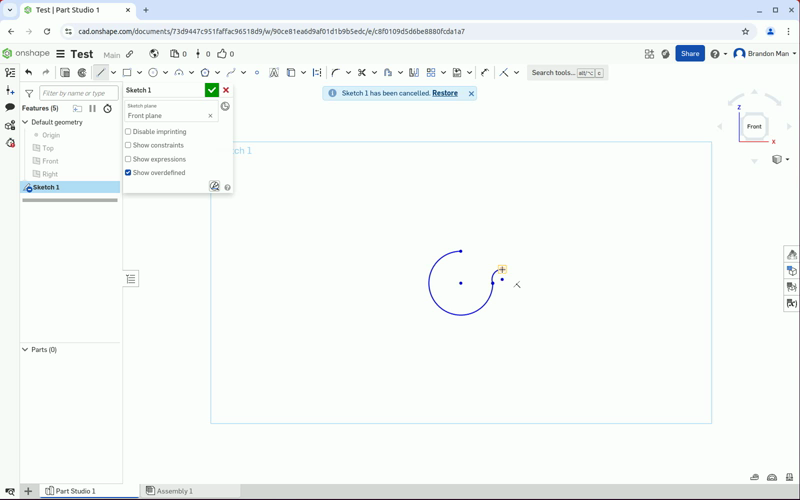
click(502, 269)
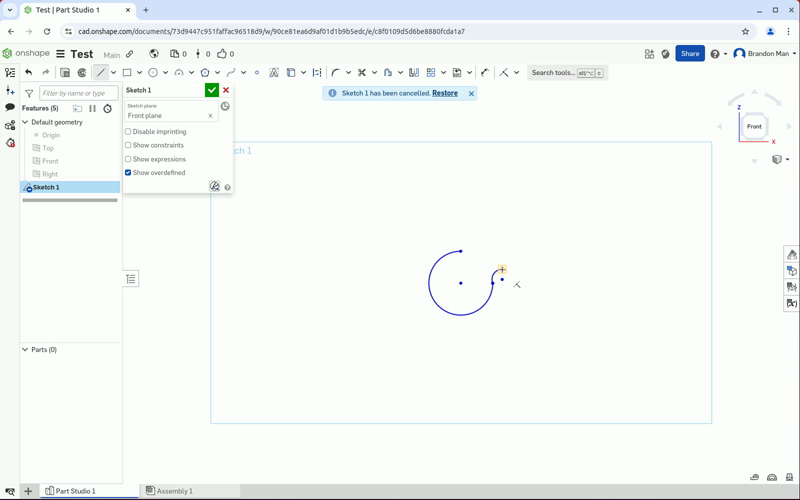
key_down(shift)
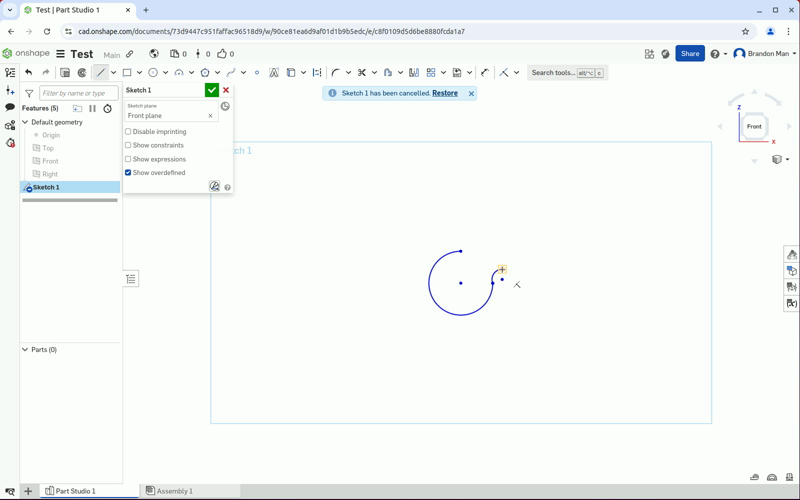
mouse_move(573, 269)
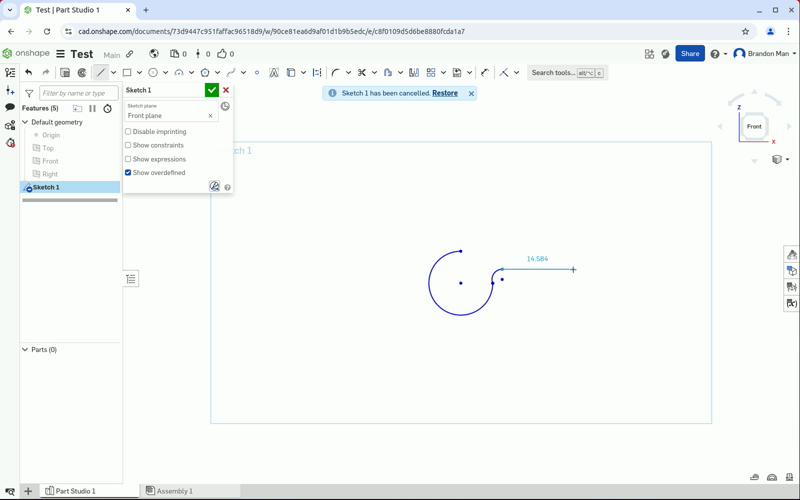
click(573, 269)
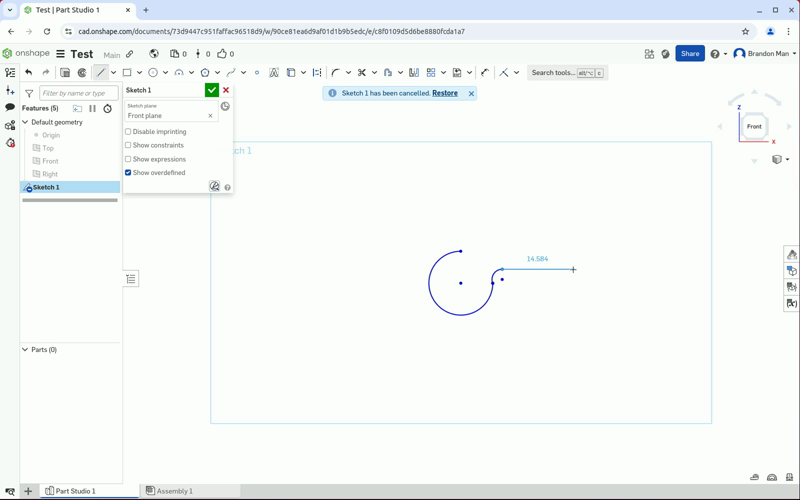
key_up(shift)
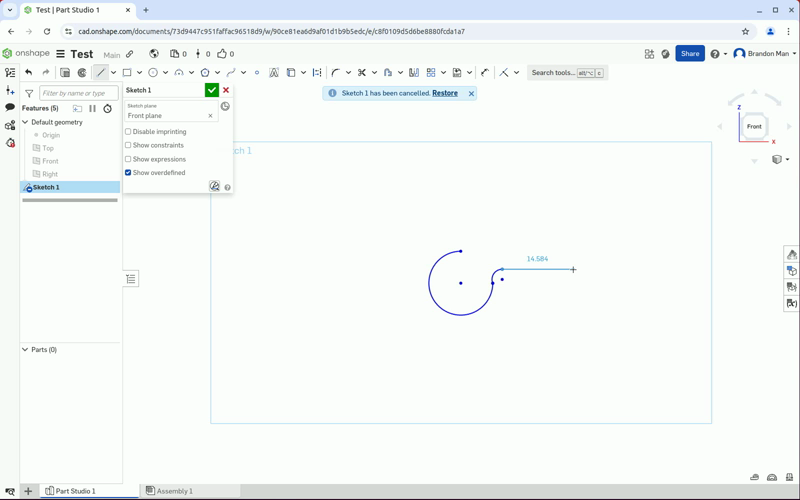
key_down(shift)
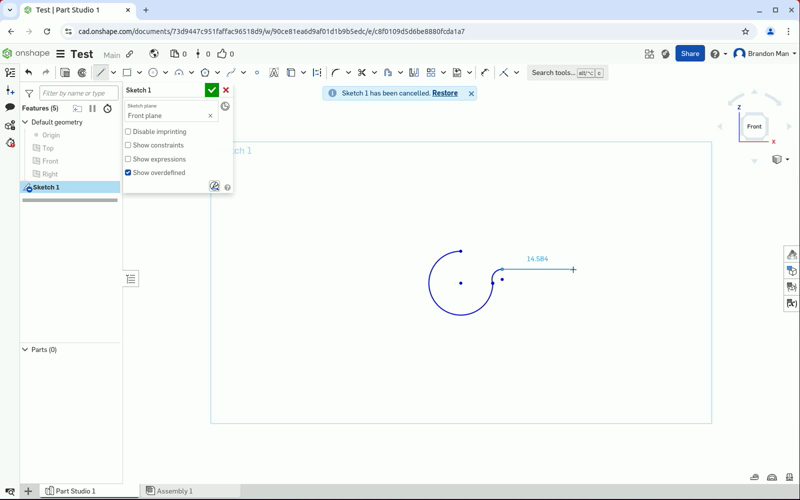
mouse_move(589, 269)
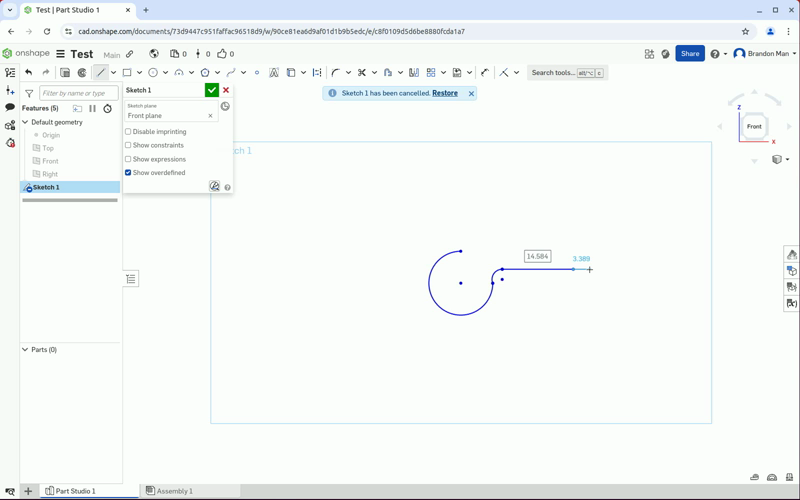
mouse_move(573, 251)
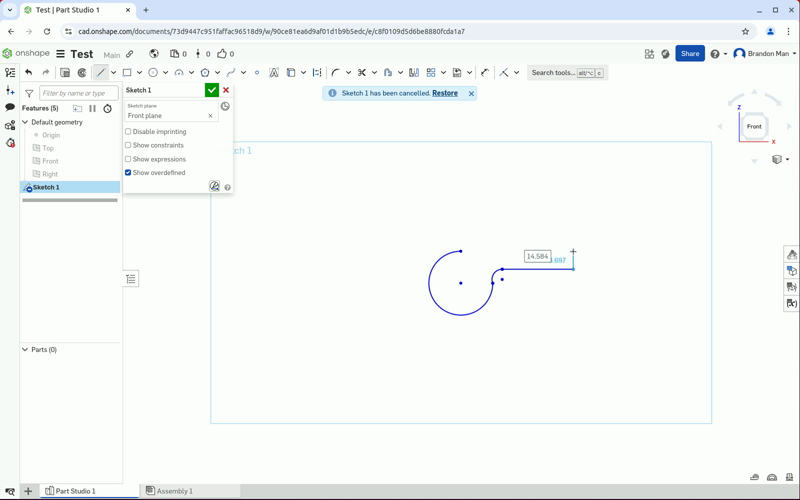
click(573, 251)
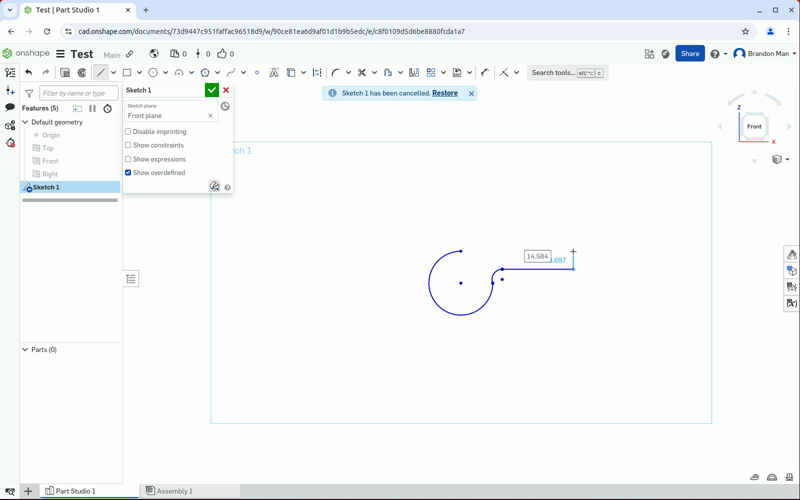
key_up(shift)
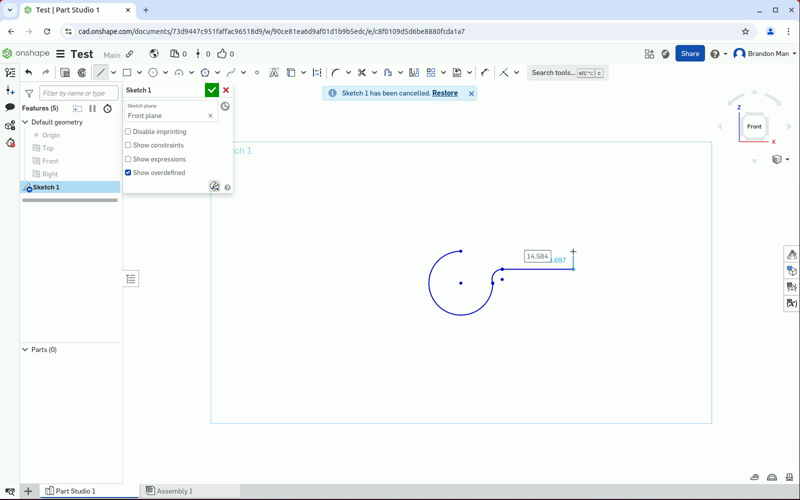
key_down(shift)
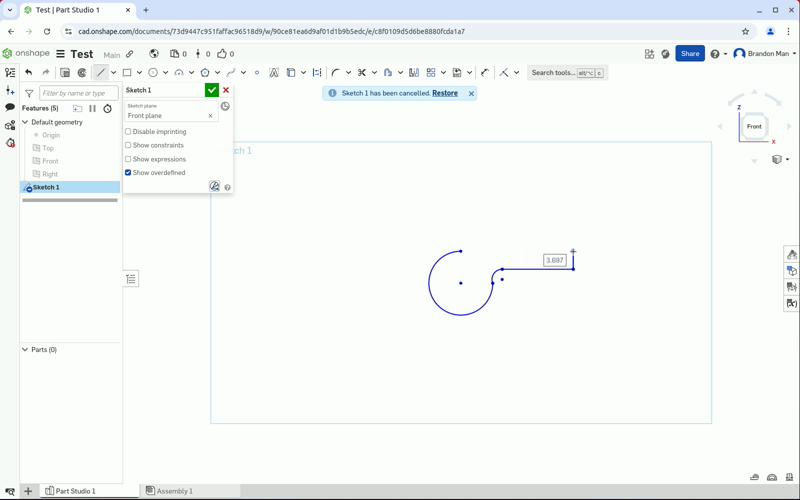
mouse_move(460, 251)
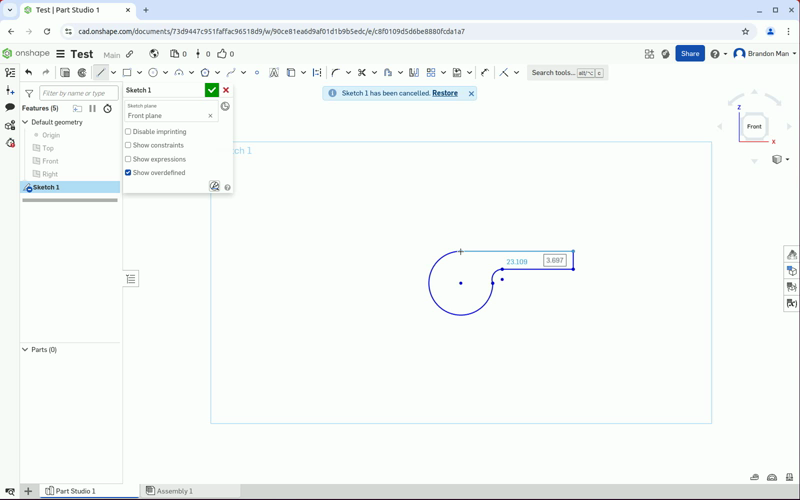
key_up(shift)
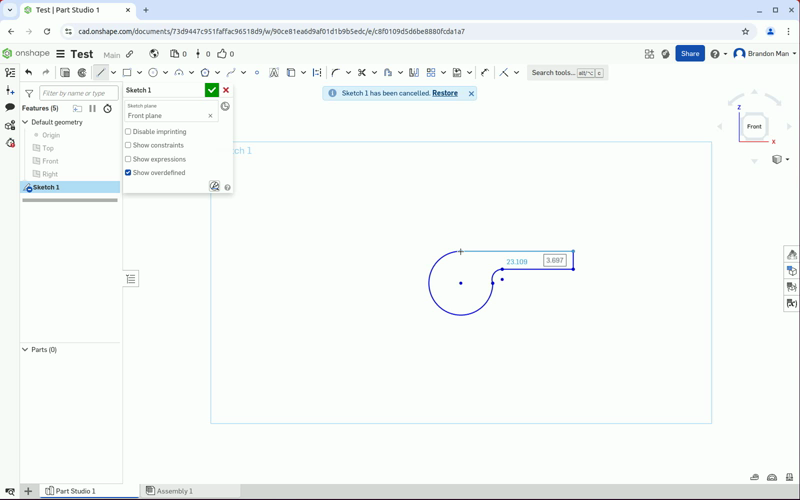
click(460, 251)
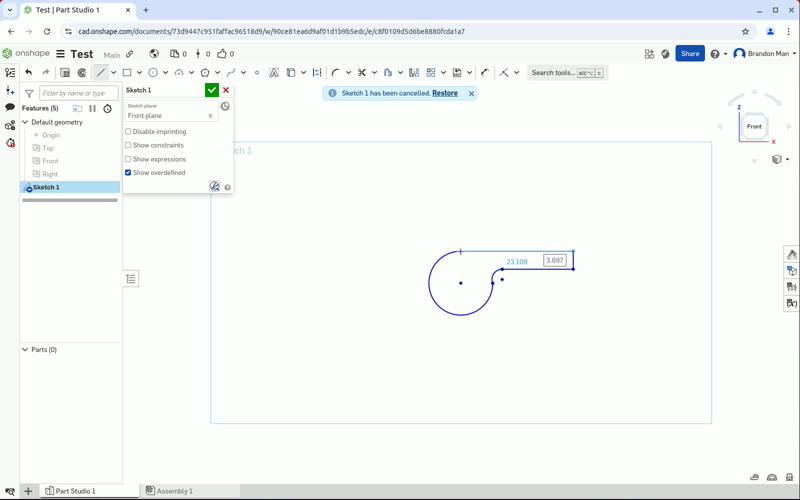
key(esc)
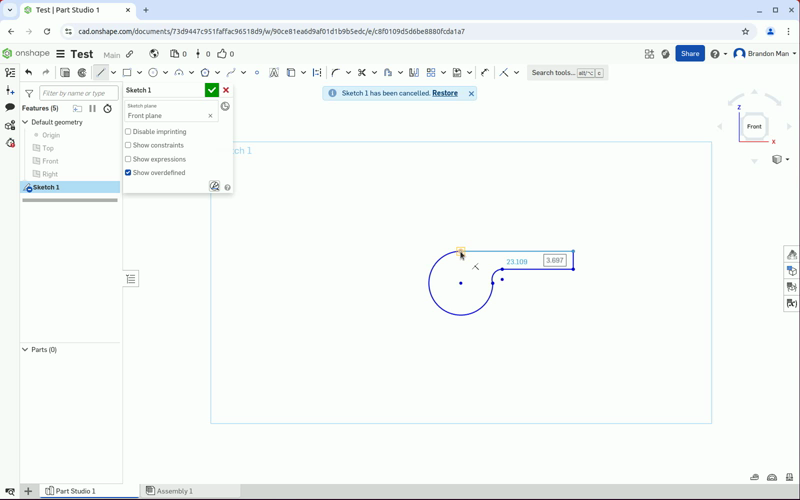
key(c)
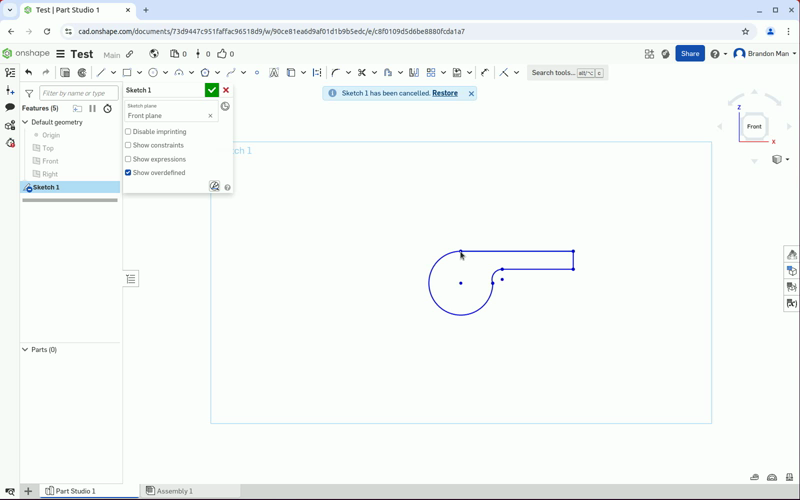
key_down(shift)
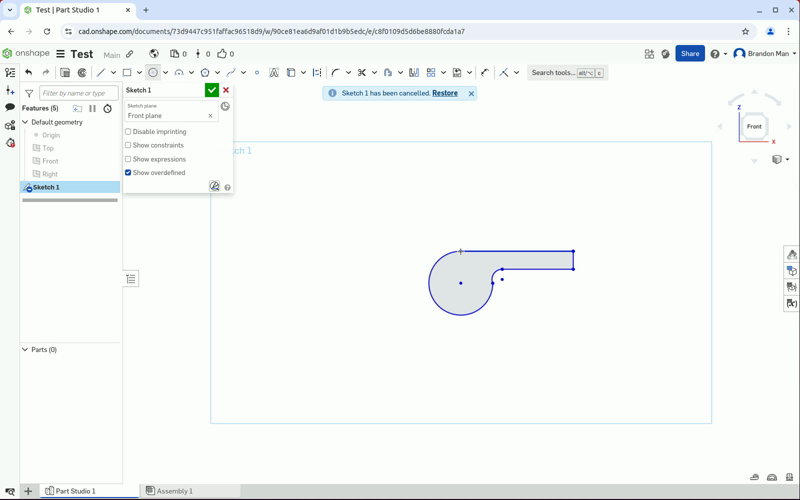
mouse_move(460, 283)
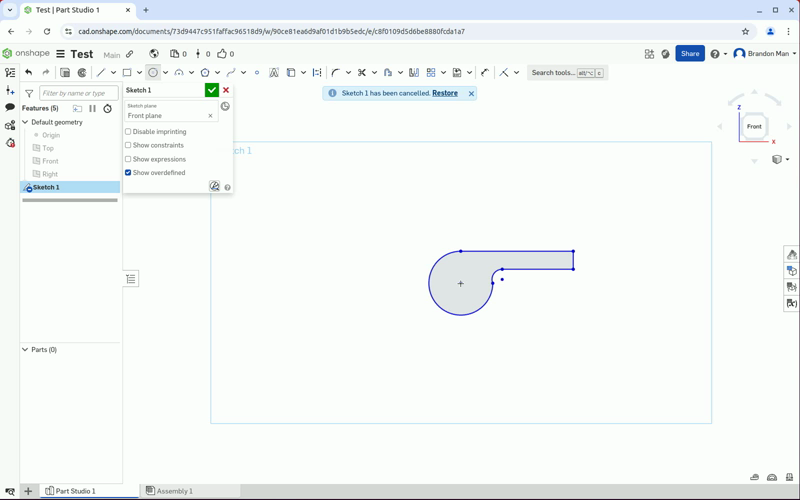
click(460, 283)
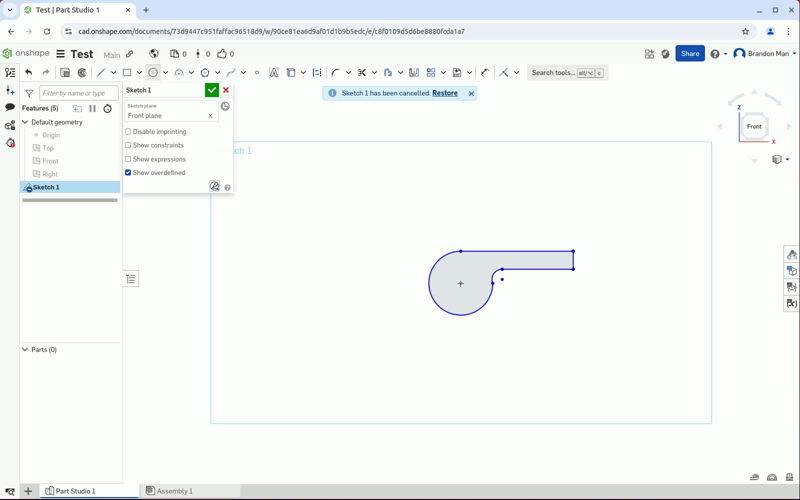
key_up(shift)
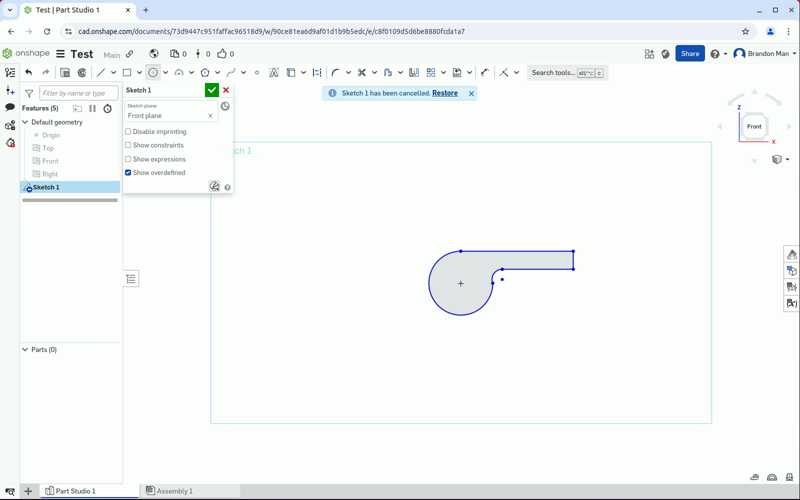
mouse_move(482, 283)
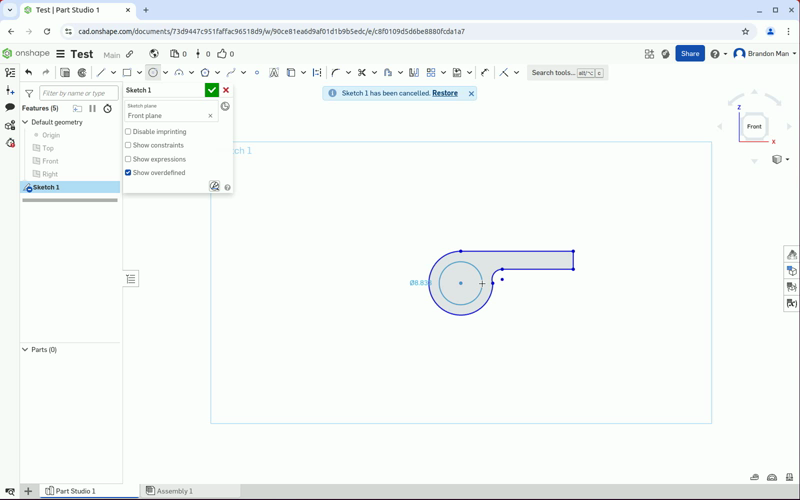
click(482, 283)
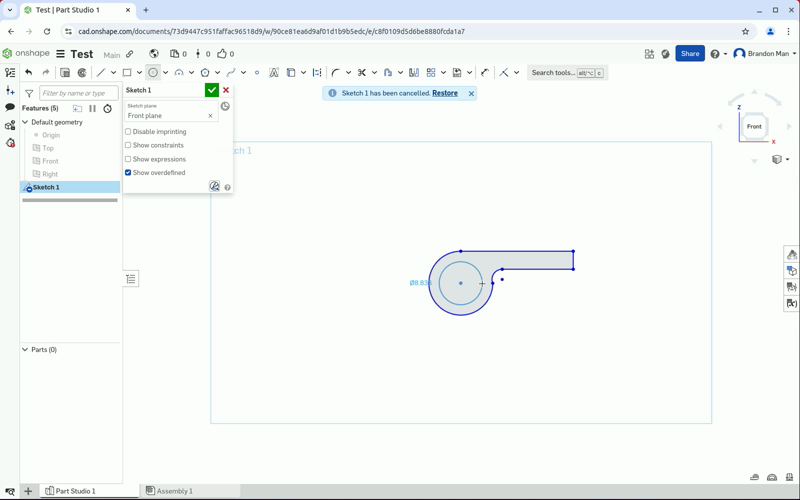
key(esc)
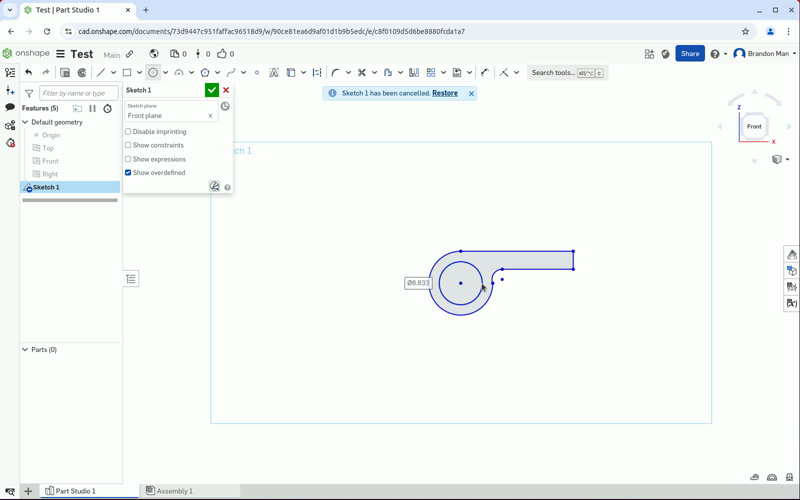
mouse_move(495, 256)
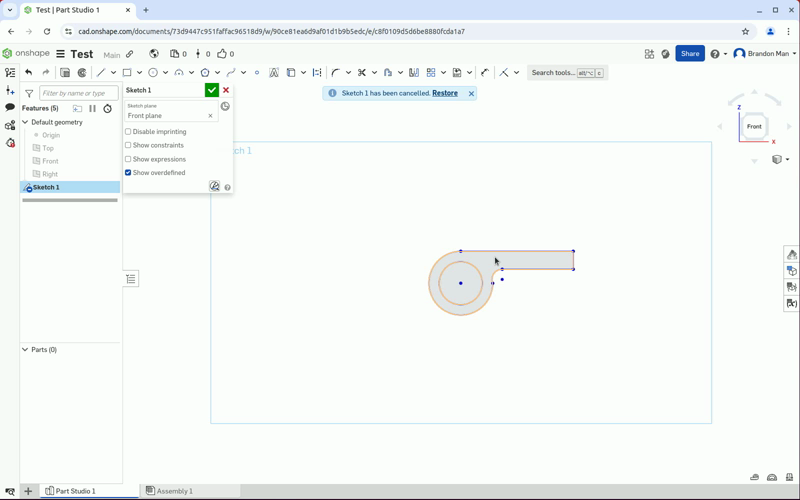
click(495, 256)
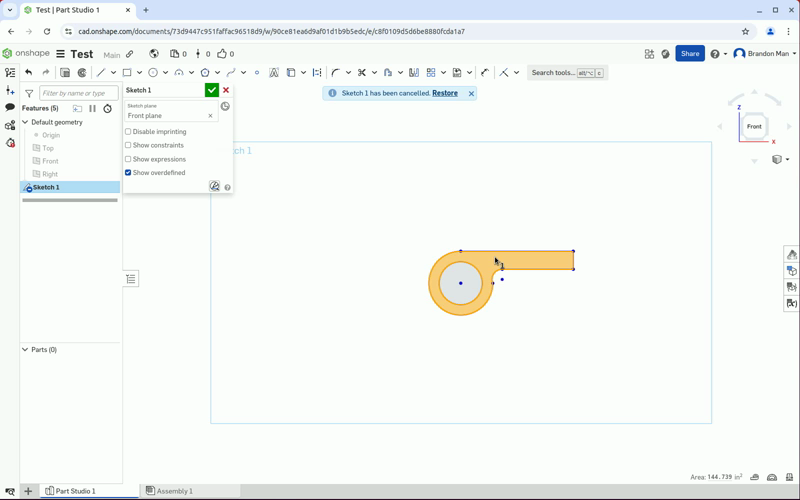
mouse_move(73, 352)
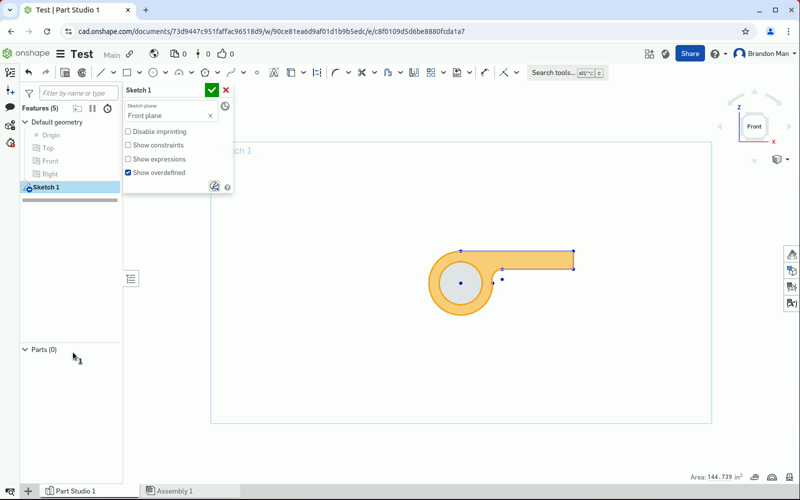
key(shift+y)
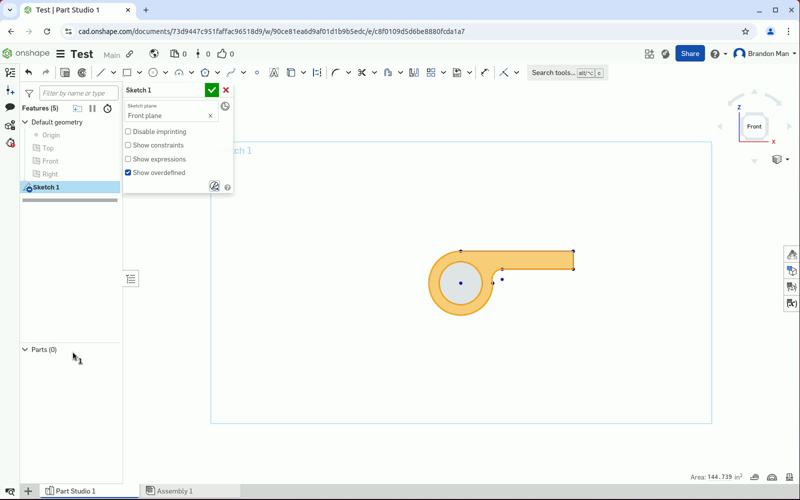
key(shift+e)
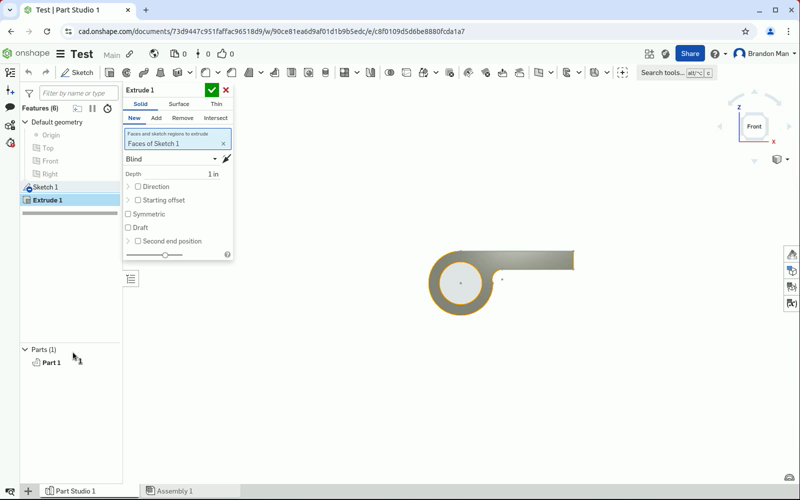
mouse_move(143, 106)
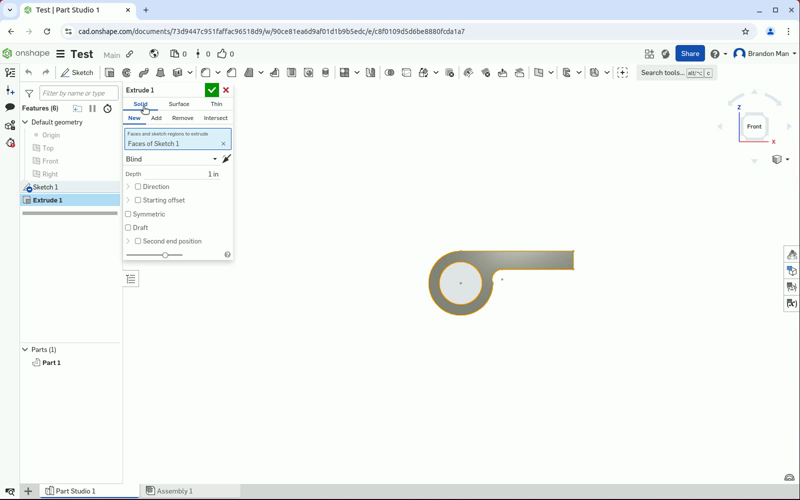
click(143, 106)
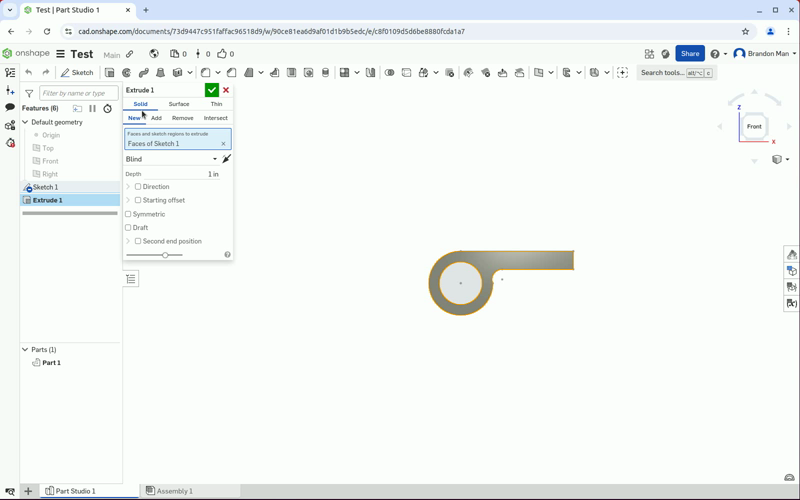
mouse_move(137, 120)
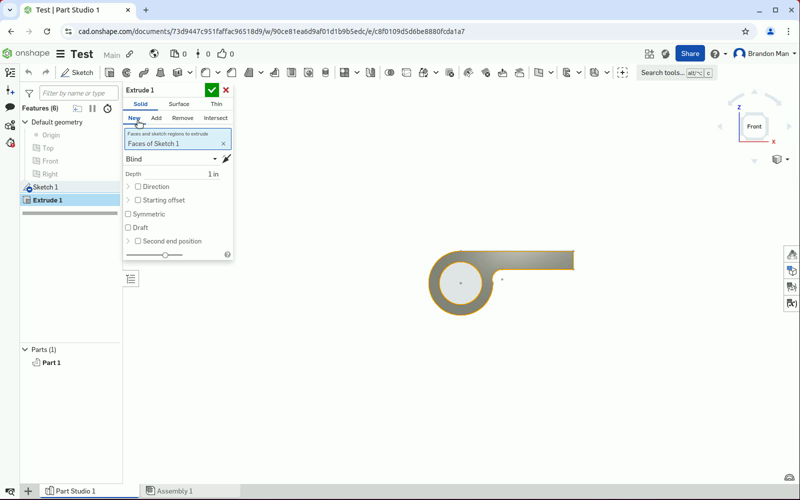
click(137, 120)
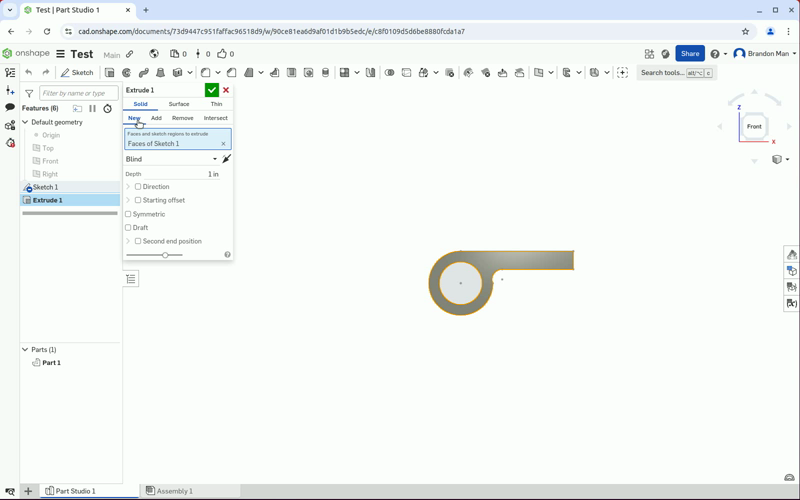
key(tab, 4)
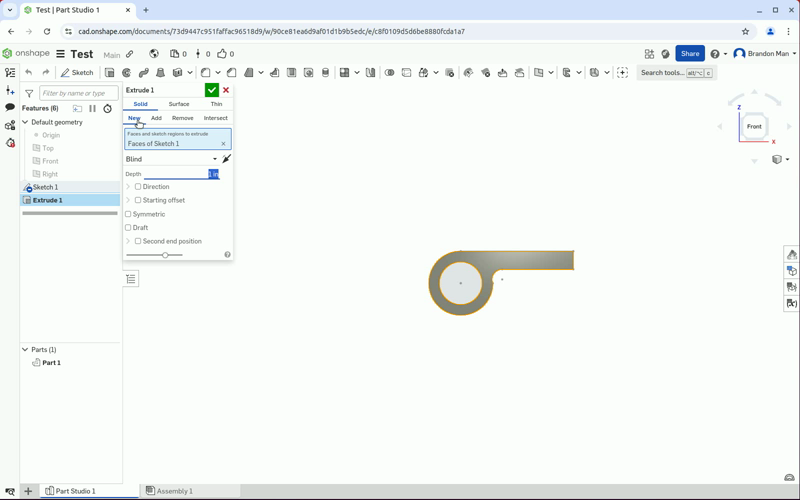
text(14.442)
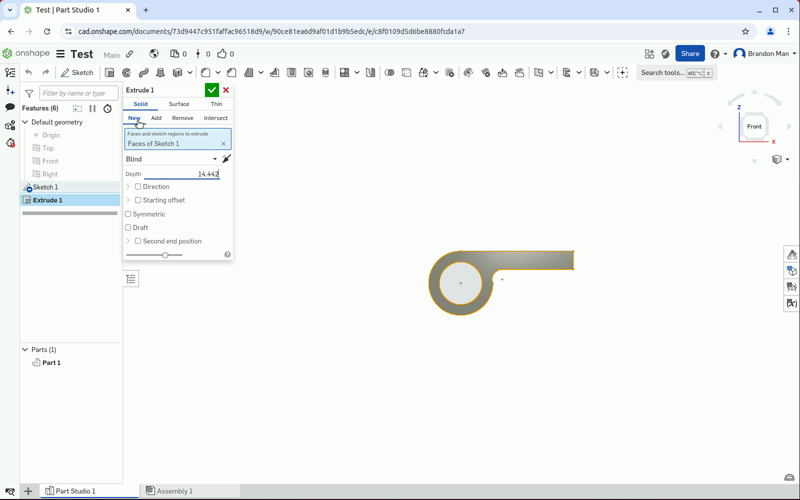
key(tab, 3)
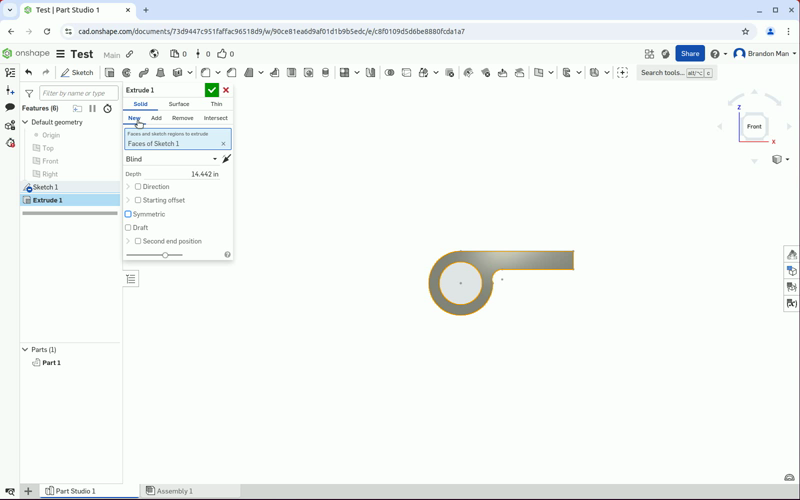
key(space)
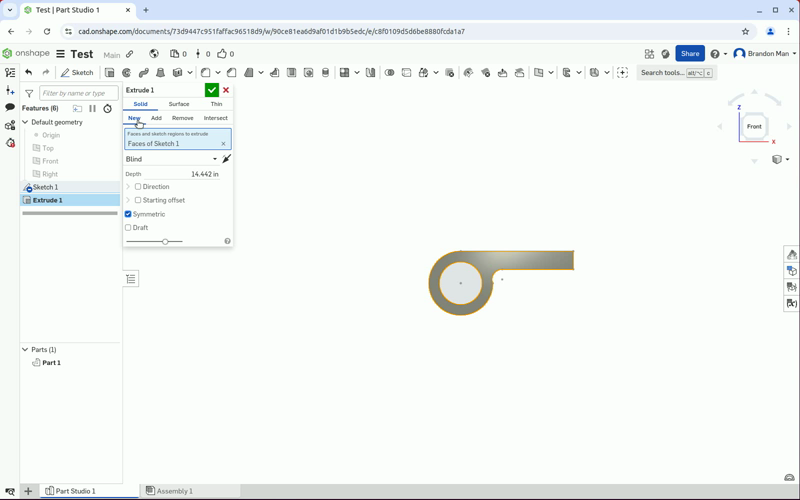
key(enter)
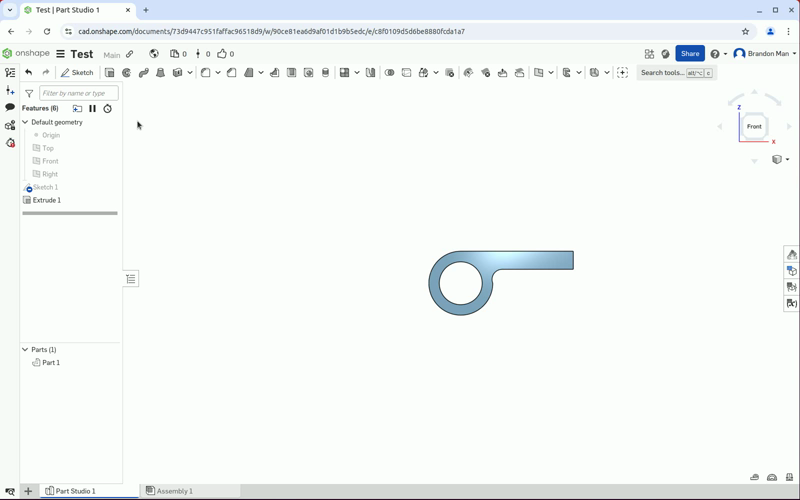
key(shift+h)
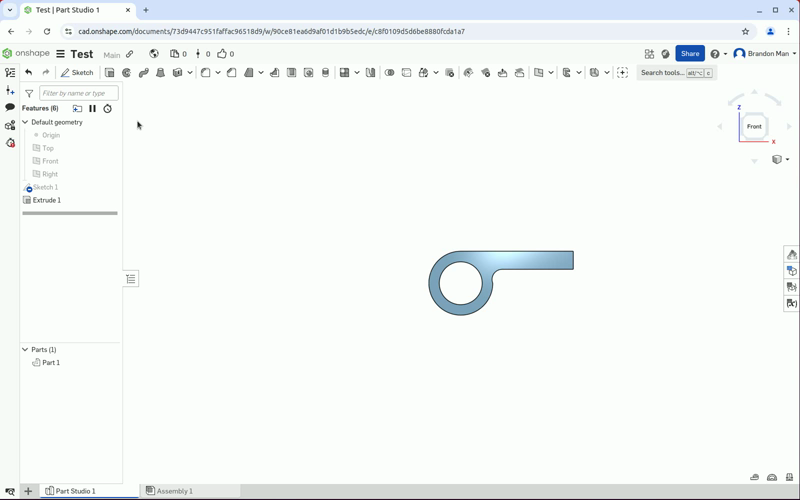
key(shift+h)
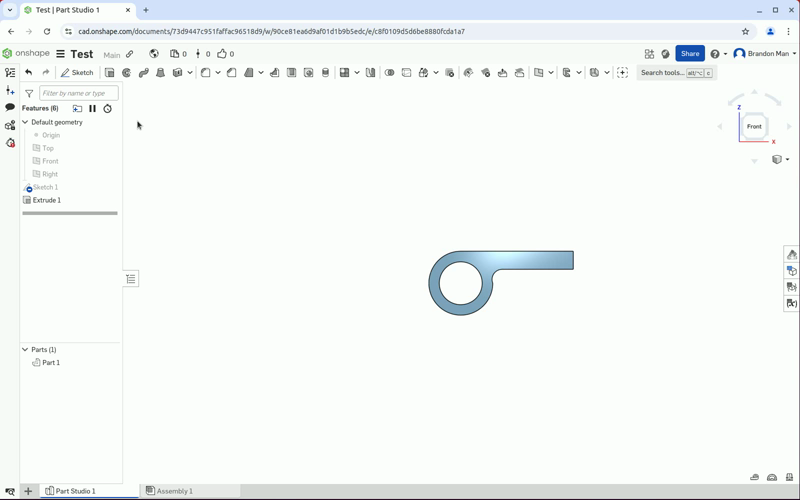
mouse_move(73, 189)
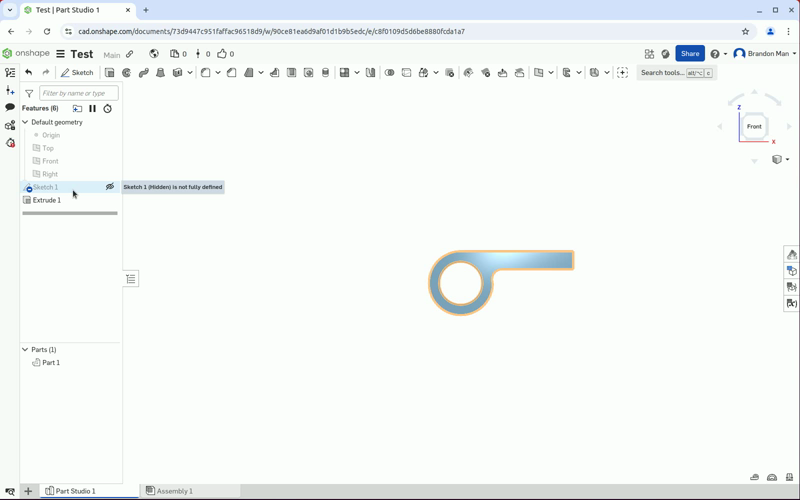
click(73, 189)
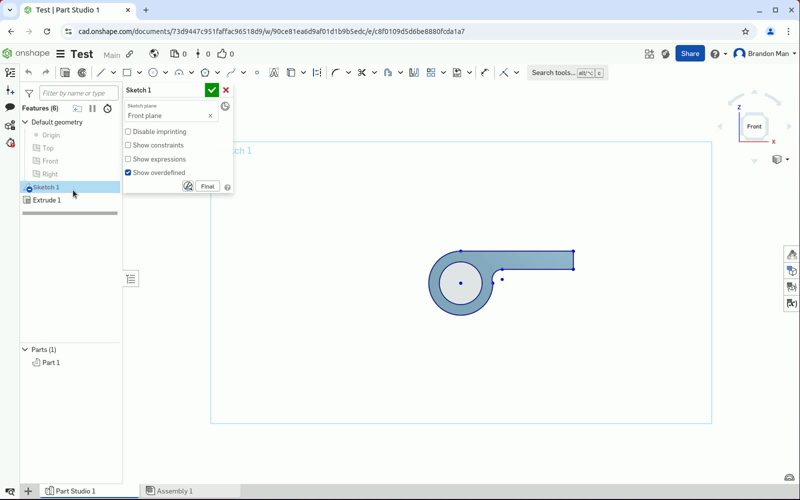
mouse_move(229, 92)
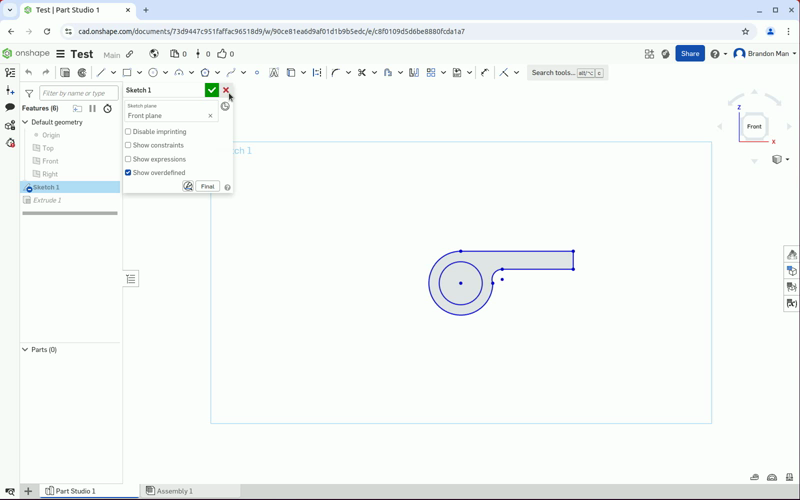
click(229, 92)
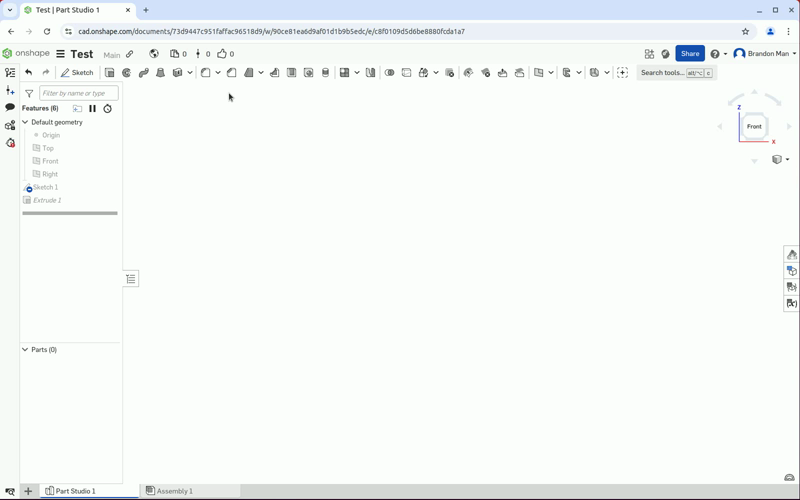
mouse_move(73, 352)
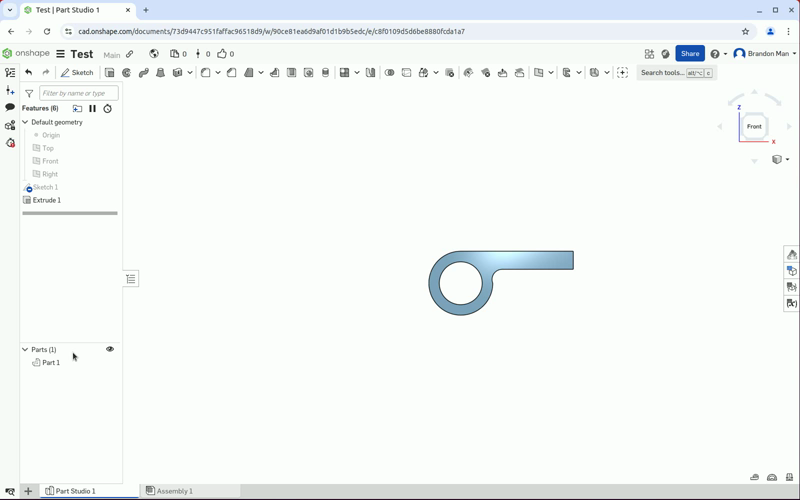
key(y)
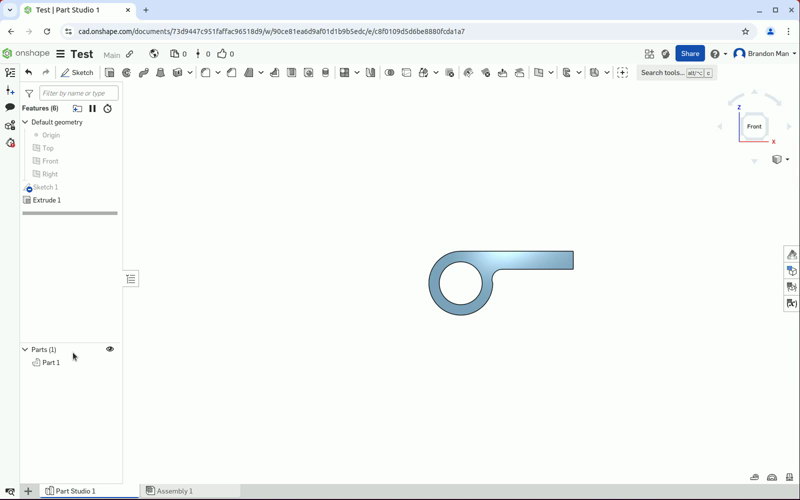
key(shift+p)
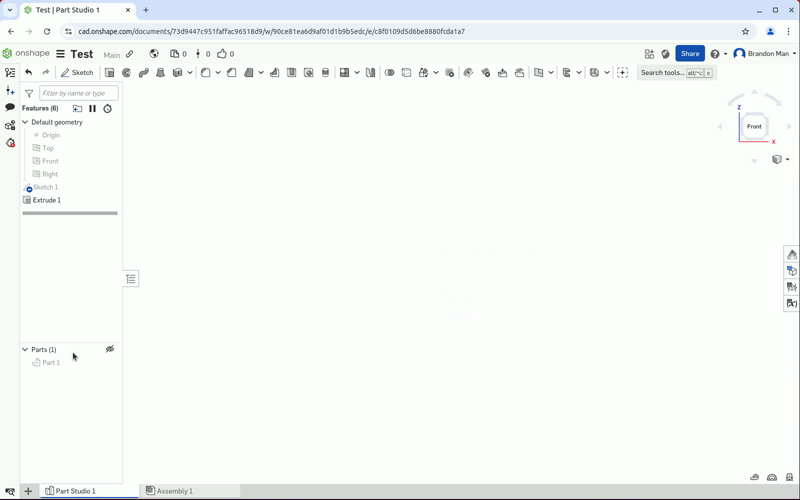
key(space)
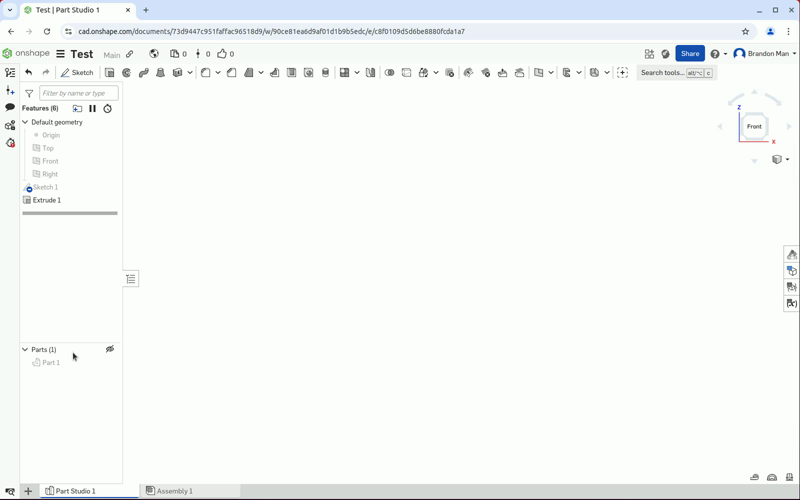
key_down(shift)
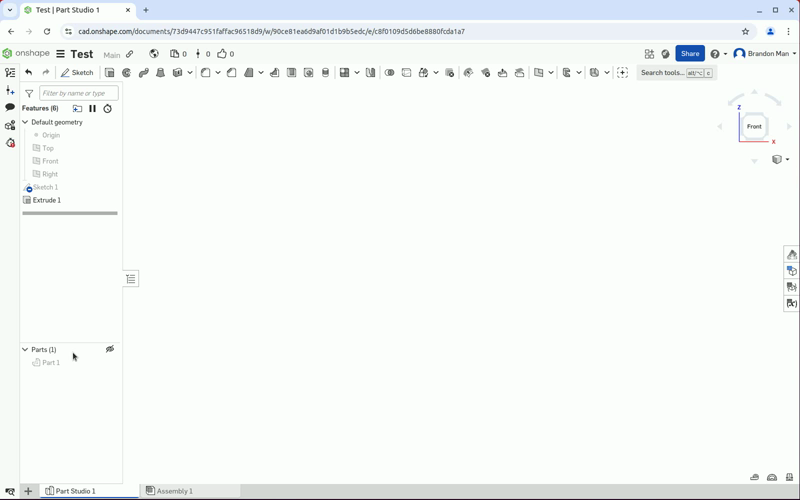
key(down)
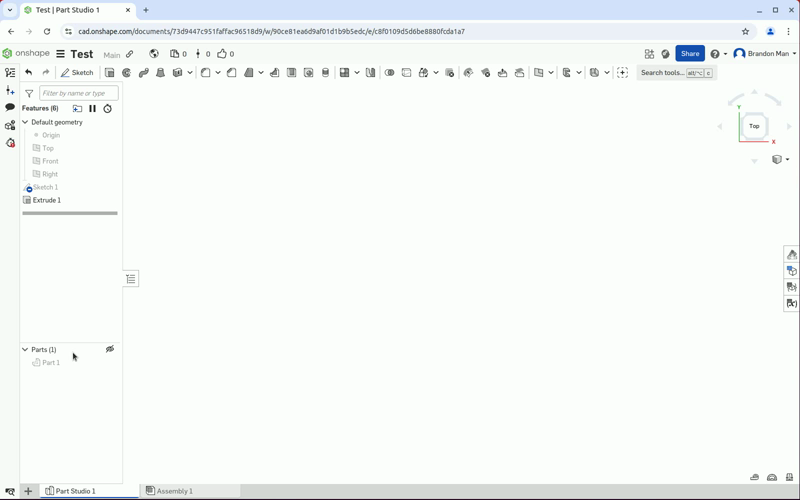
key_up(shift)
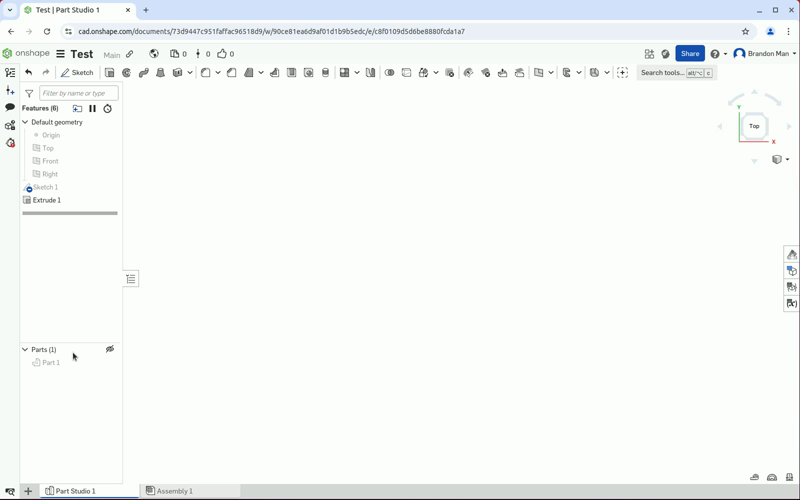
mouse_move(73, 352)
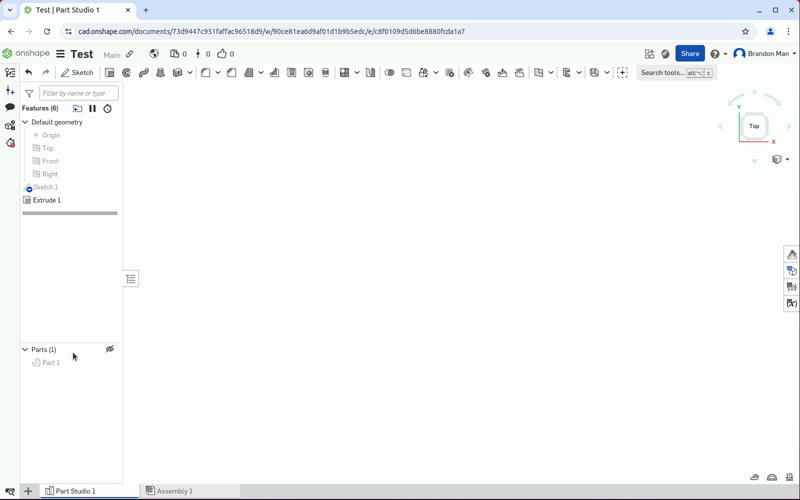
key(shift+y)
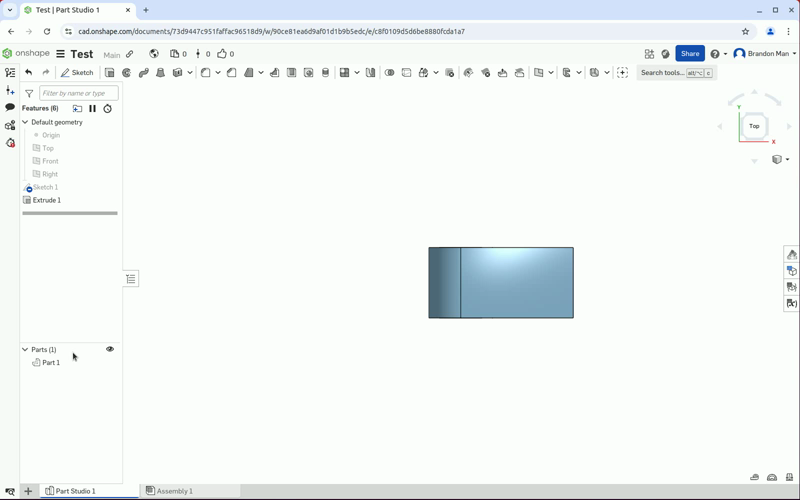
mouse_move(541, 75)
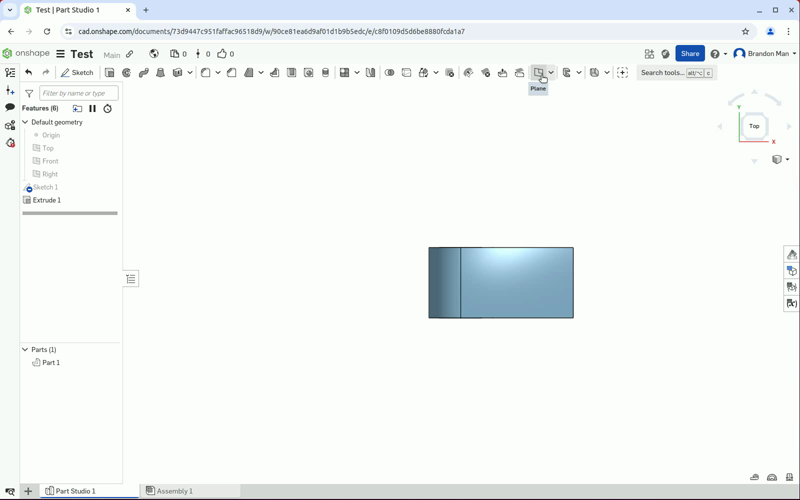
click(541, 75)
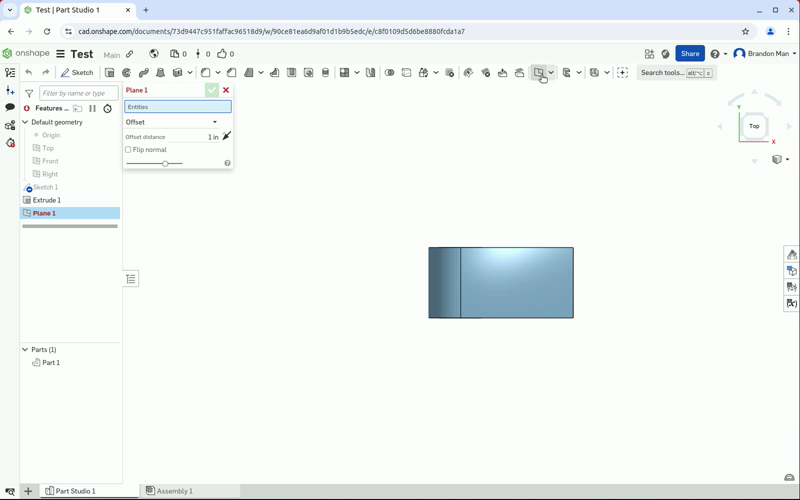
mouse_move(73, 150)
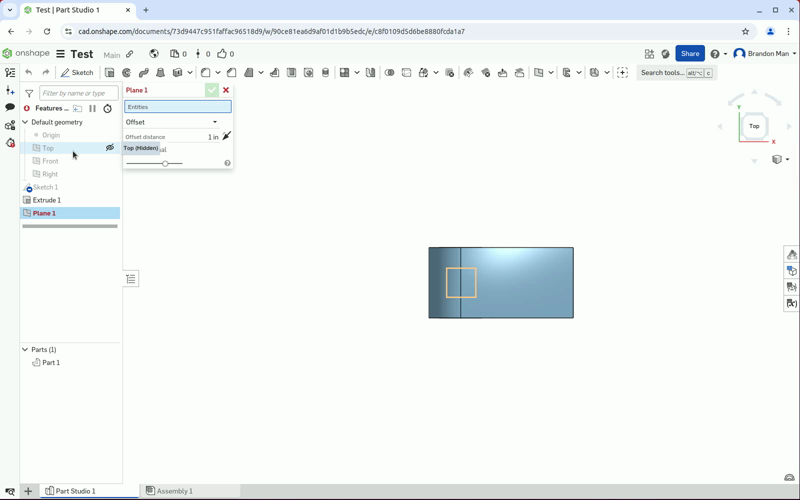
click(73, 150)
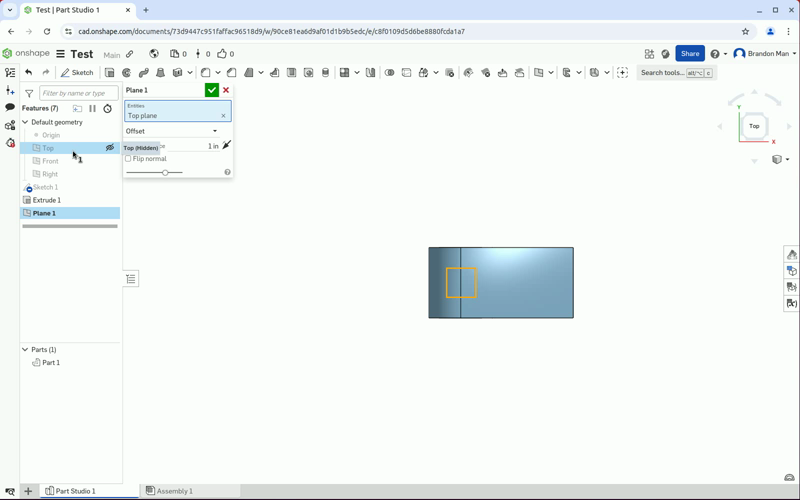
key(tab, 2)
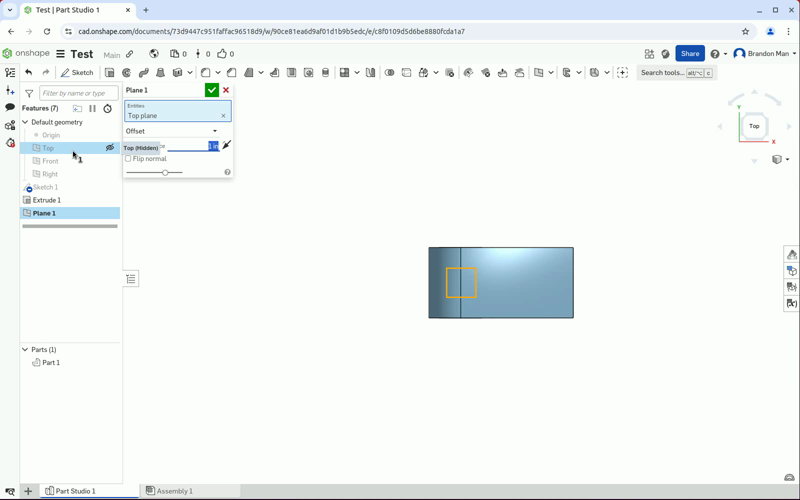
text(6.501)
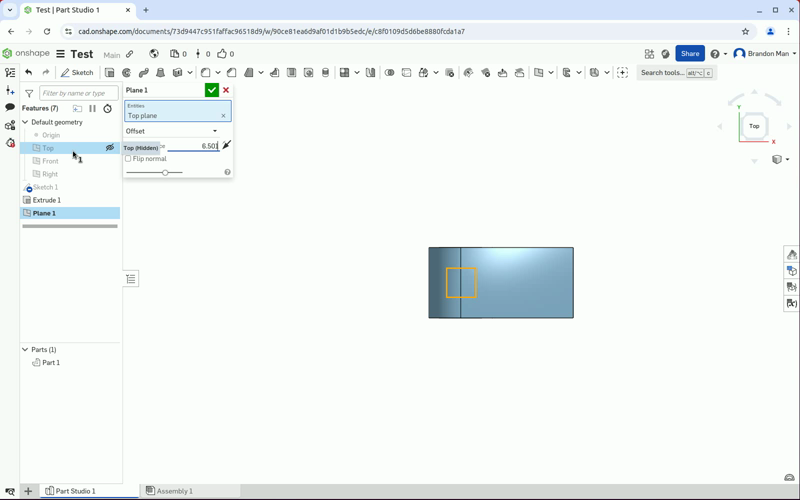
key(enter, 2)
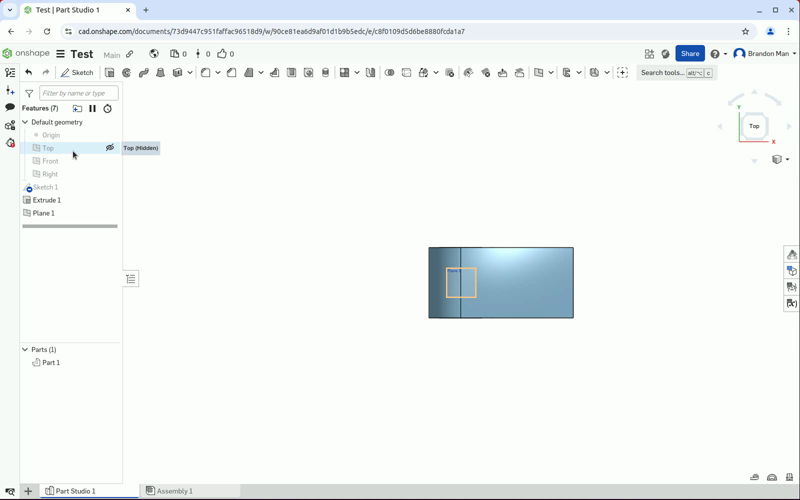
key(shift+s)
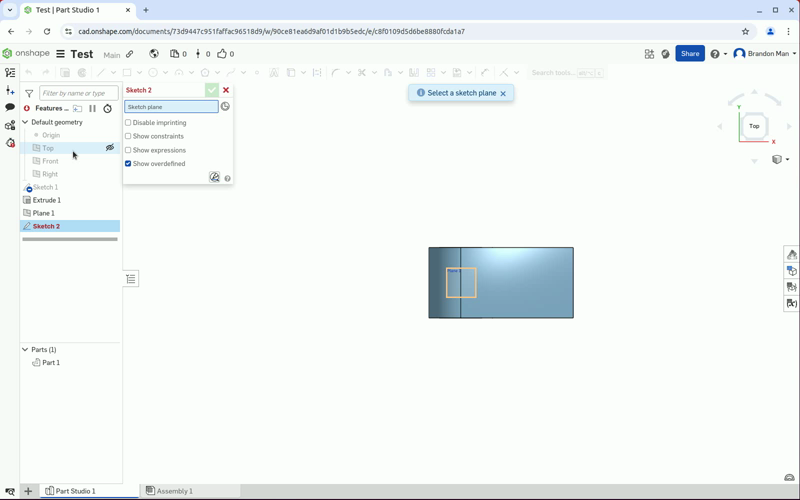
mouse_move(73, 215)
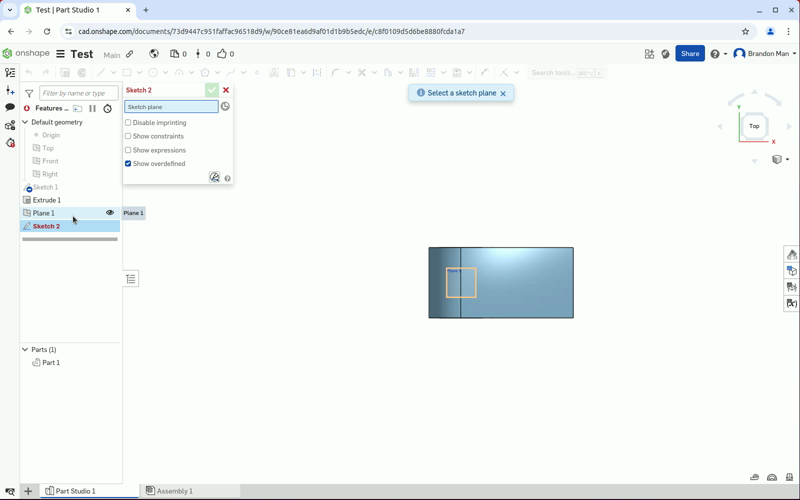
click(73, 215)
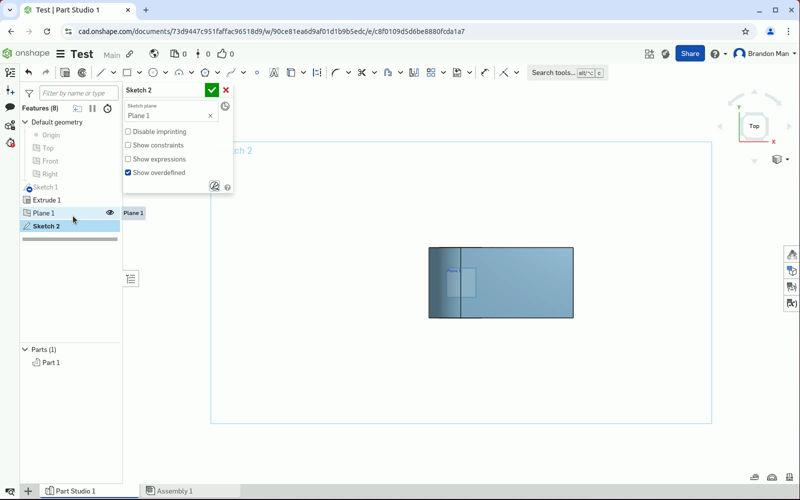
mouse_move(73, 352)
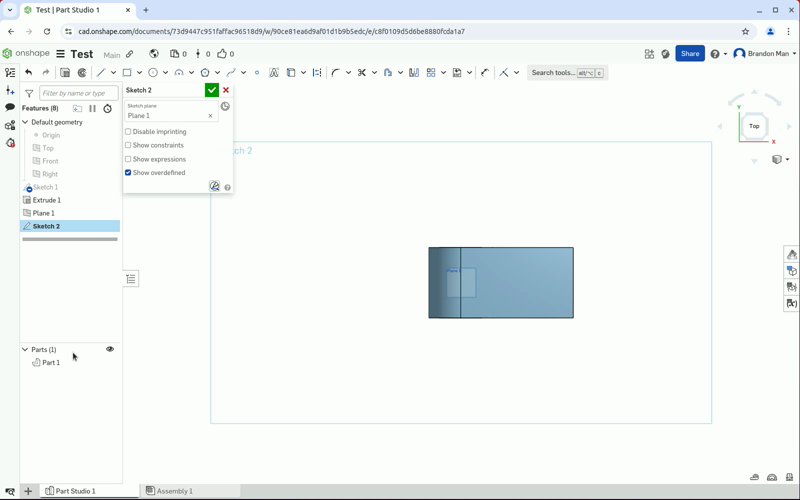
key(y)
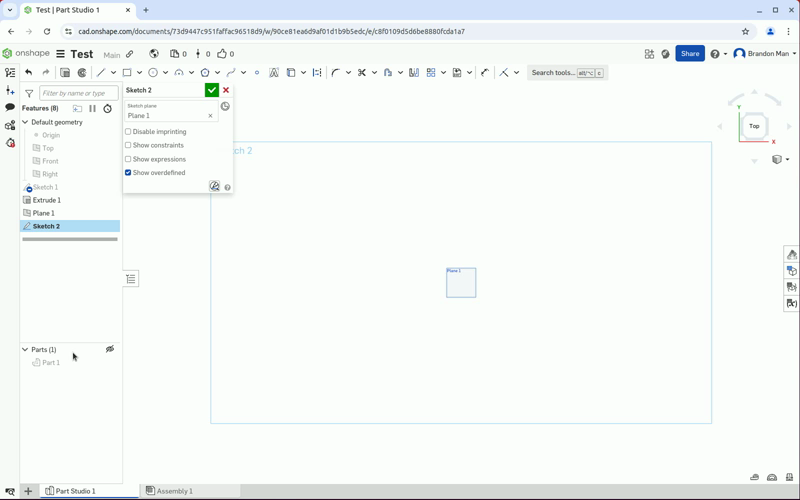
key(a)
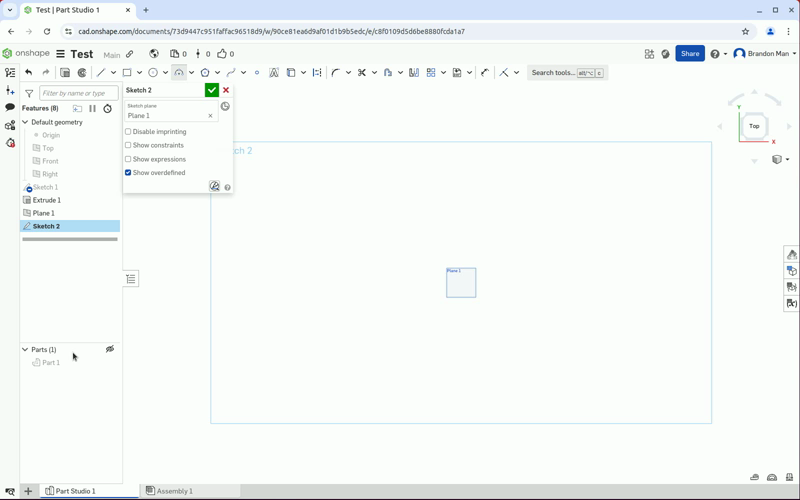
key_down(shift)
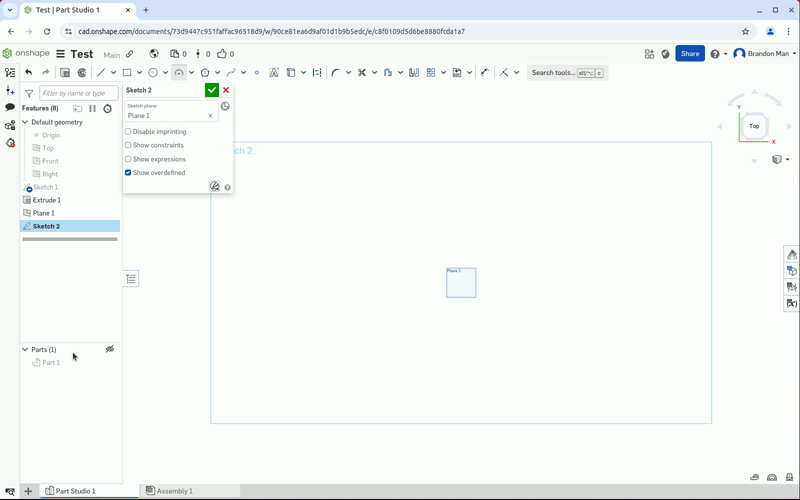
mouse_move(501, 304)
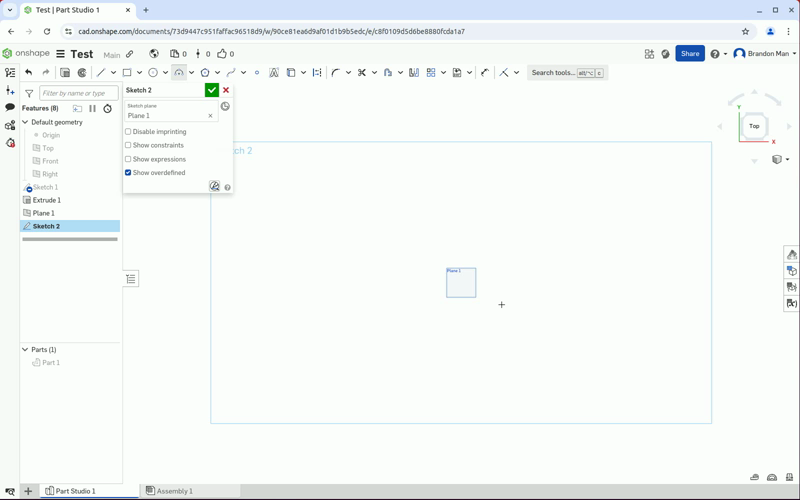
click(501, 304)
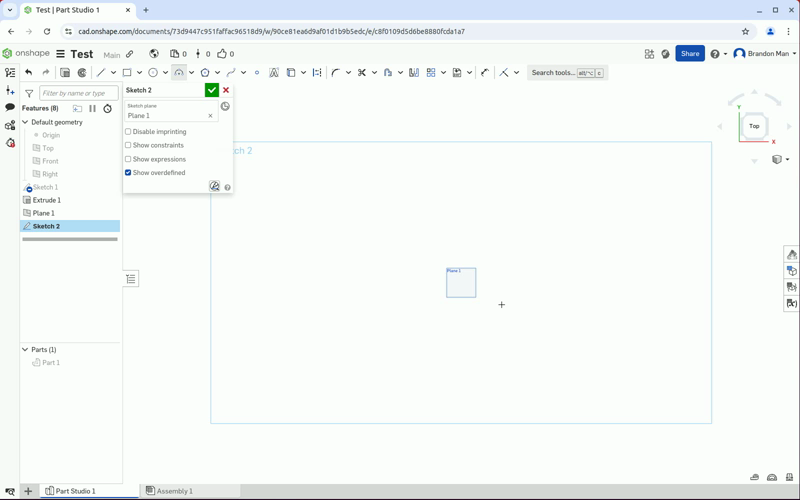
key_up(shift)
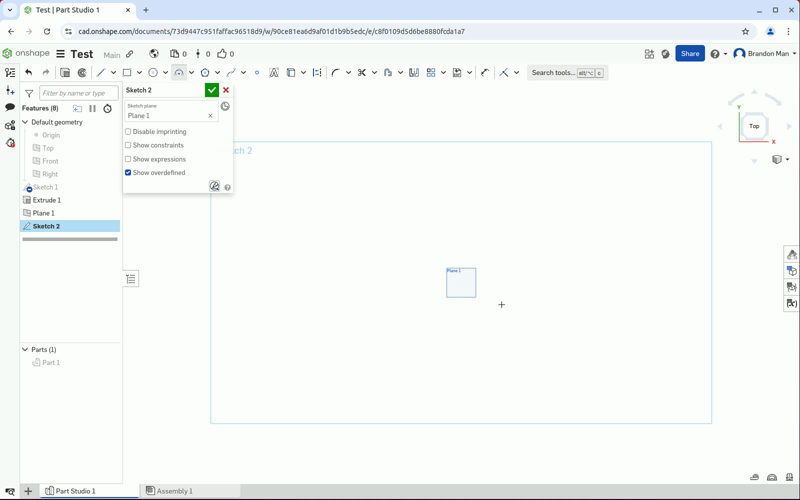
key_down(shift)
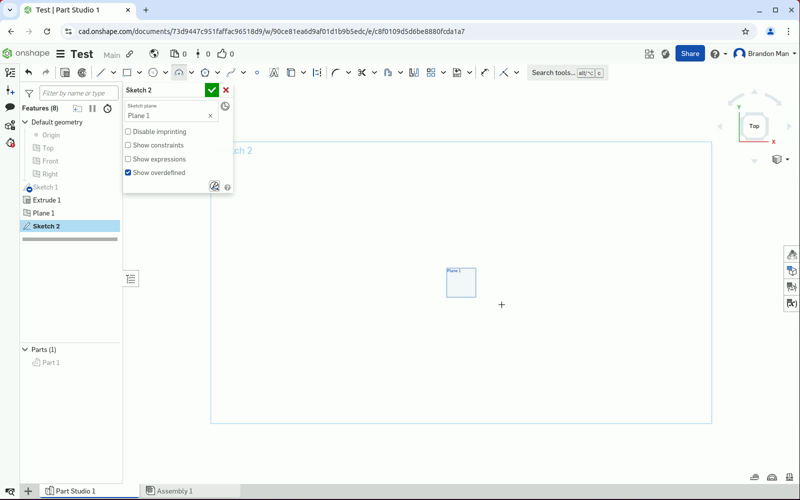
mouse_move(509, 318)
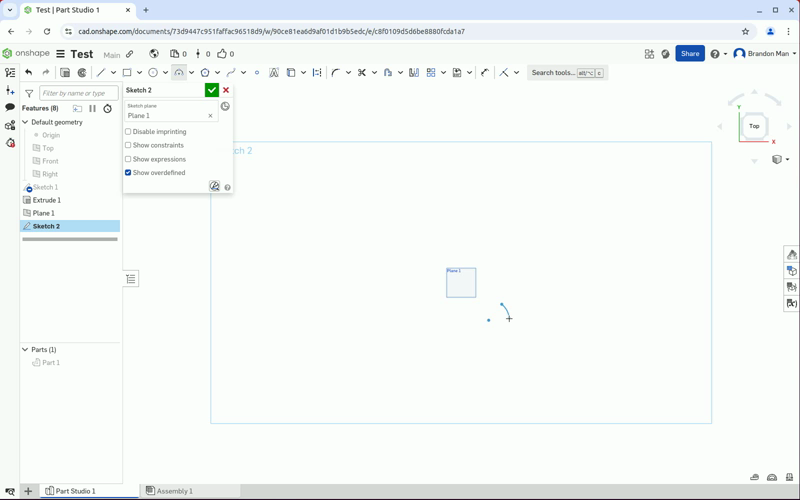
click(509, 318)
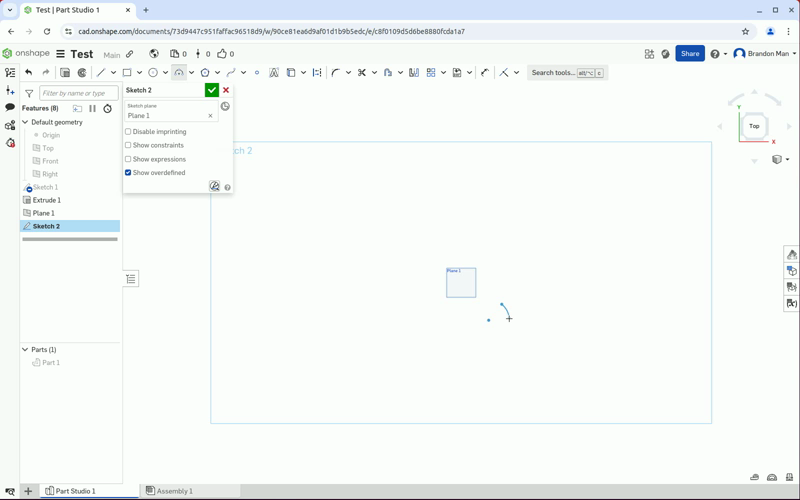
mouse_move(503, 312)
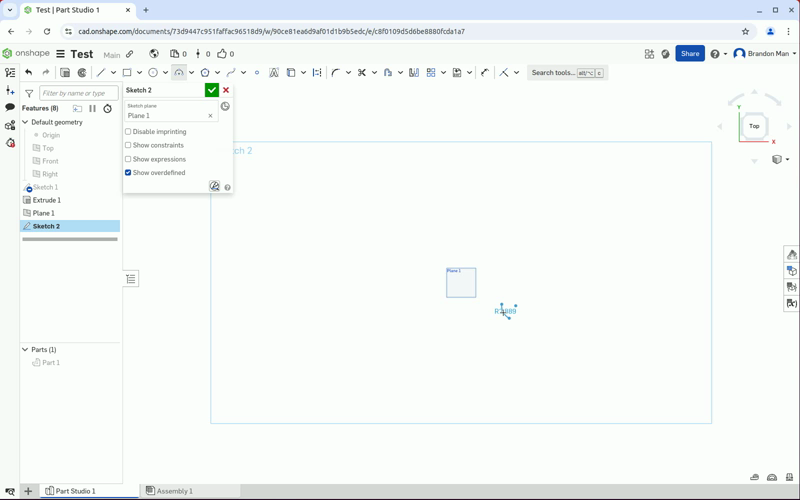
click(503, 312)
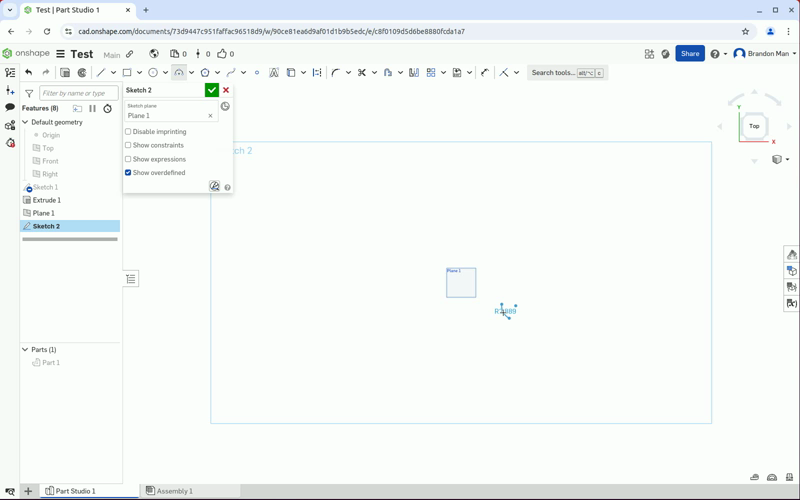
key_up(shift)
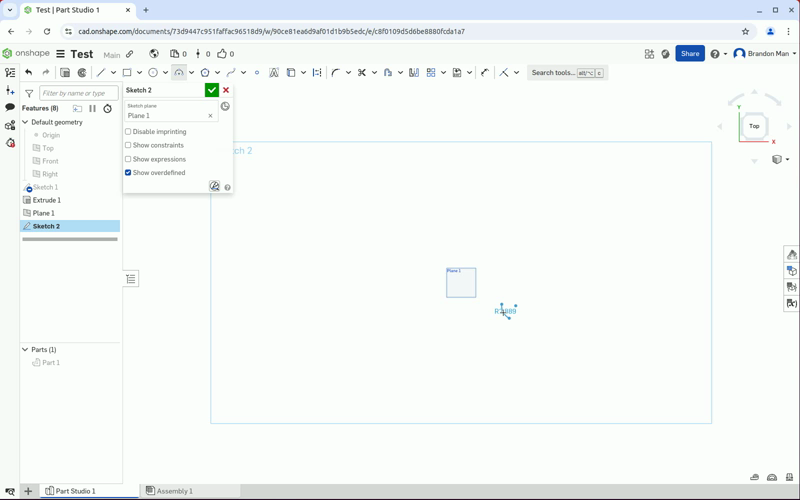
key(esc)
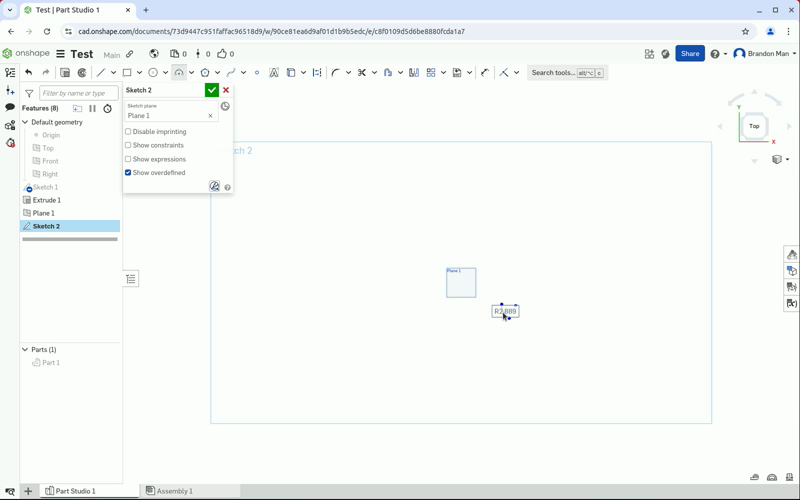
key(l)
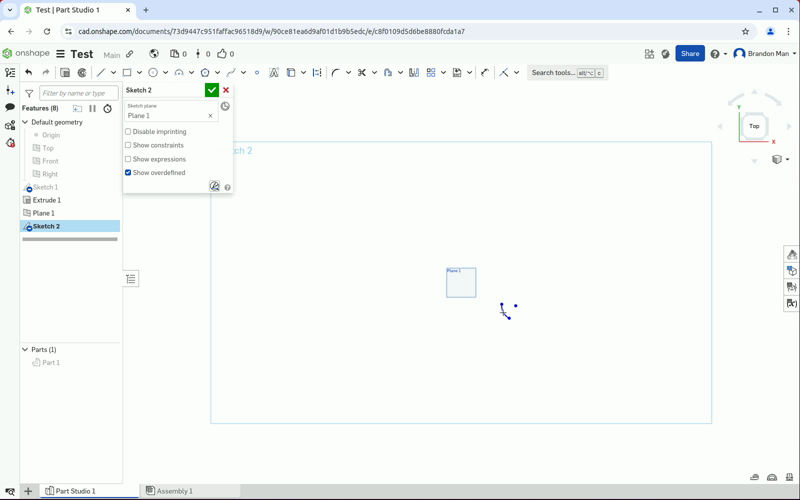
mouse_move(509, 318)
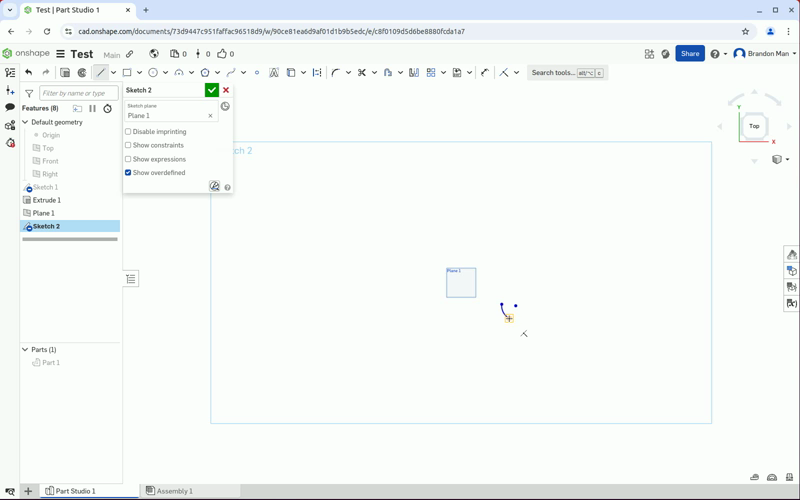
click(509, 318)
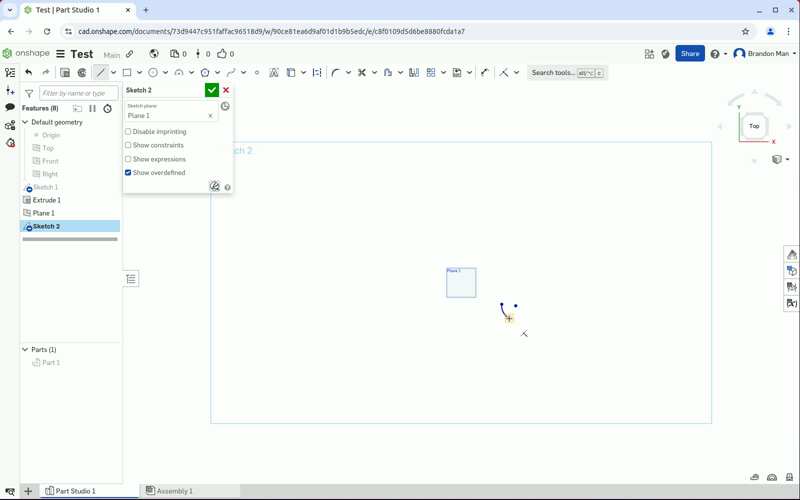
key_down(shift)
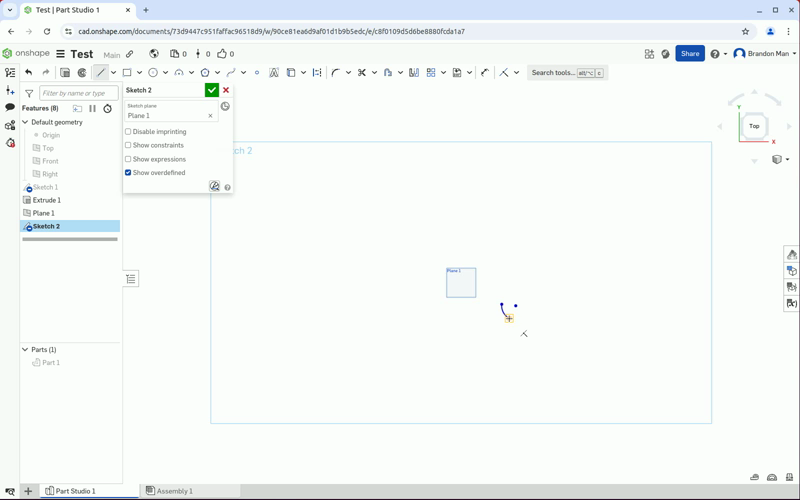
mouse_move(539, 318)
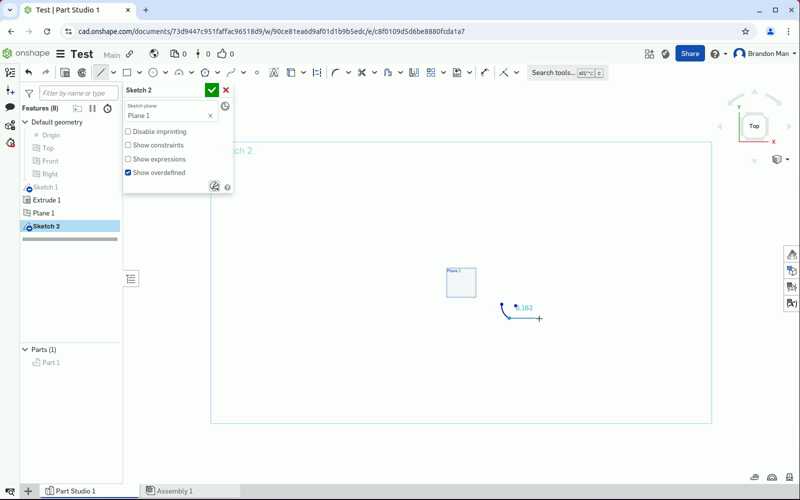
mouse_move(522, 318)
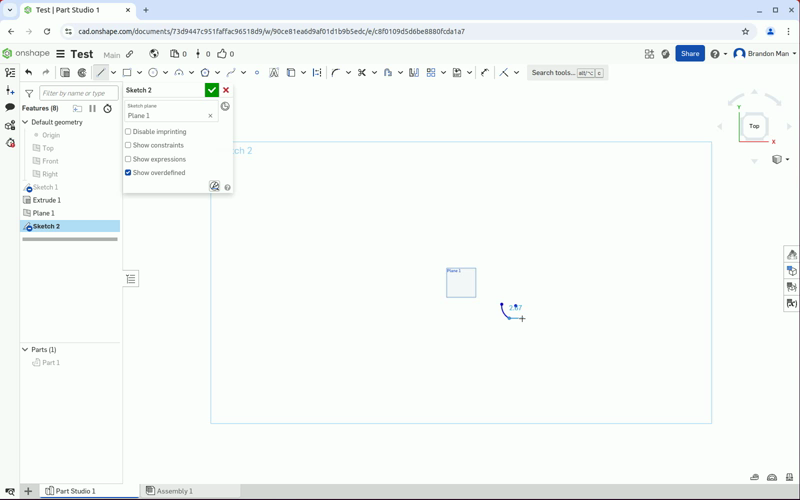
click(522, 318)
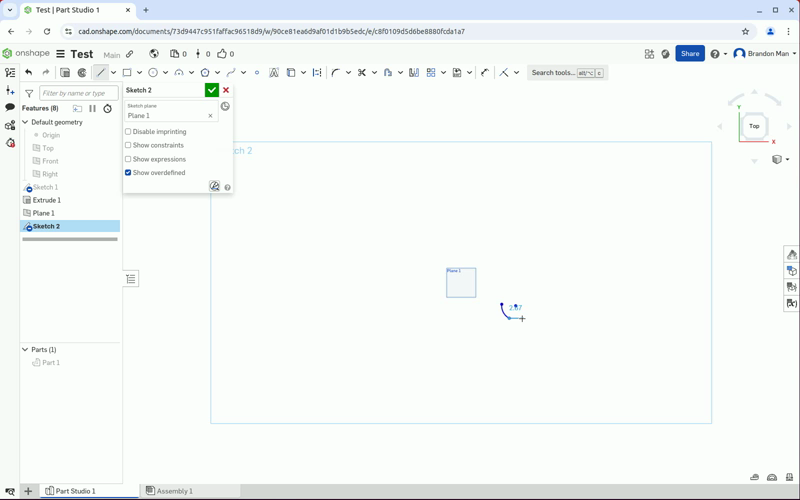
key_up(shift)
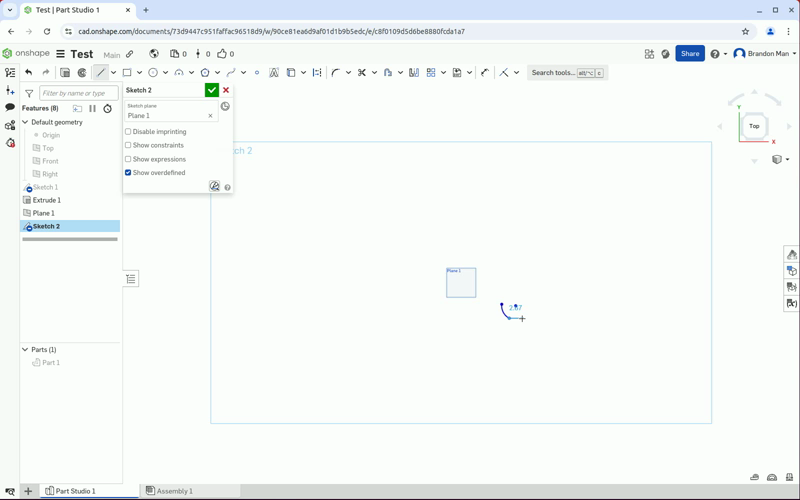
key_down(shift)
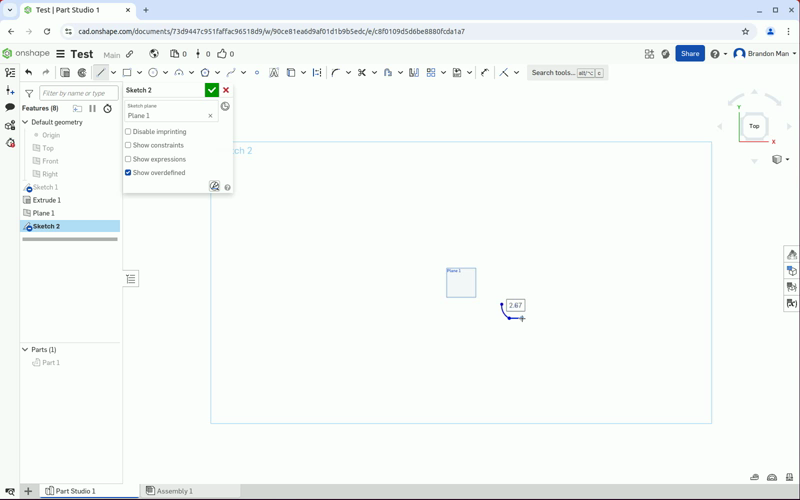
mouse_move(552, 318)
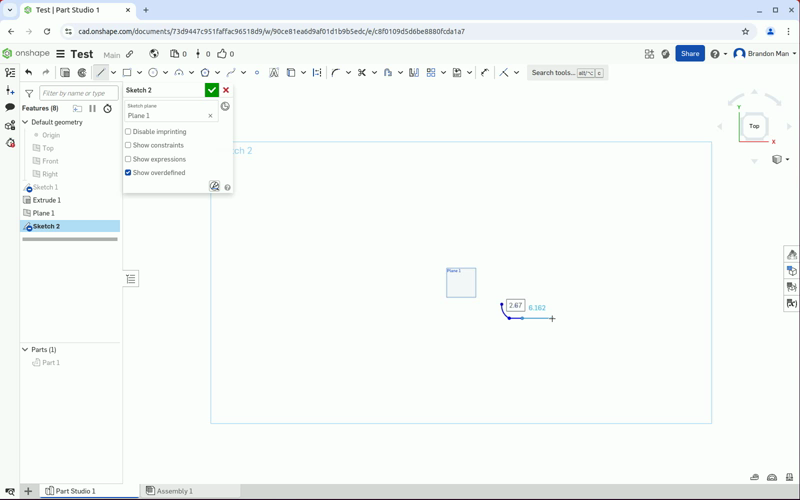
mouse_move(566, 295)
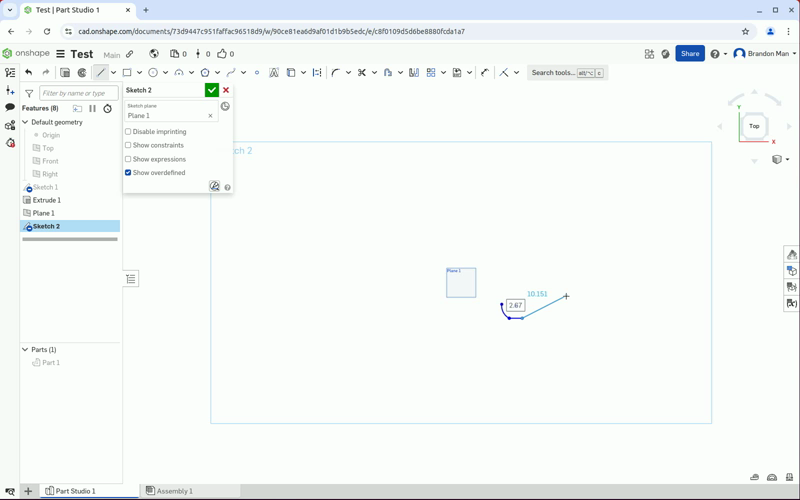
click(566, 295)
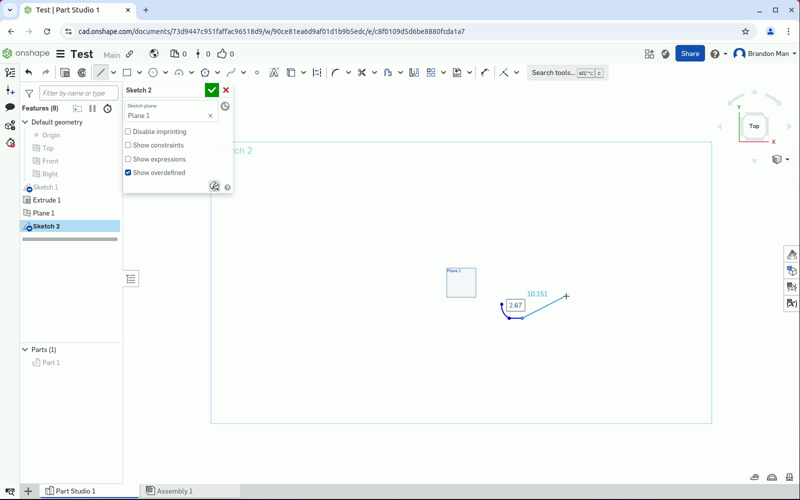
key_up(shift)
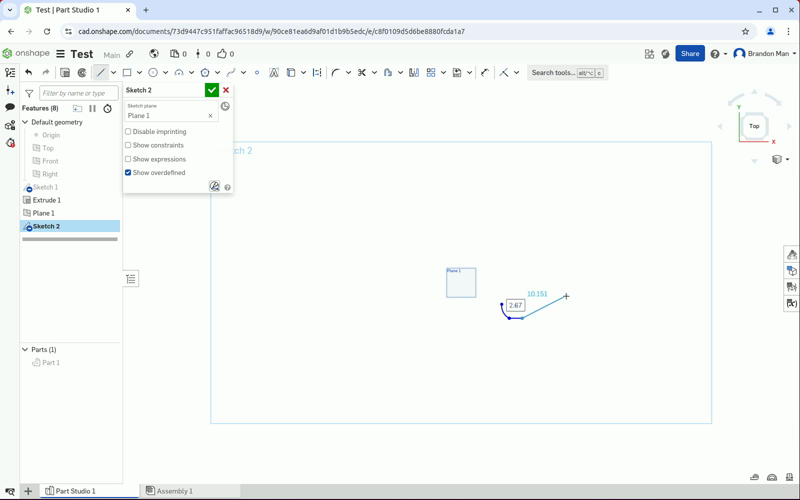
key(esc)
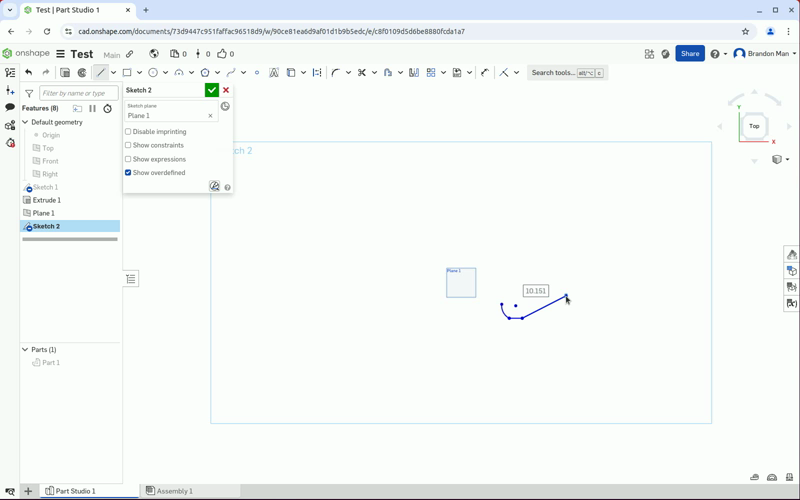
key(a)
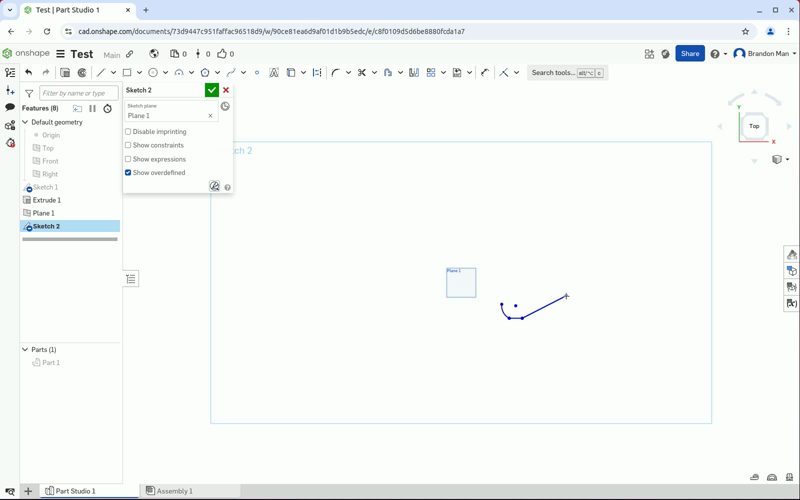
mouse_move(566, 295)
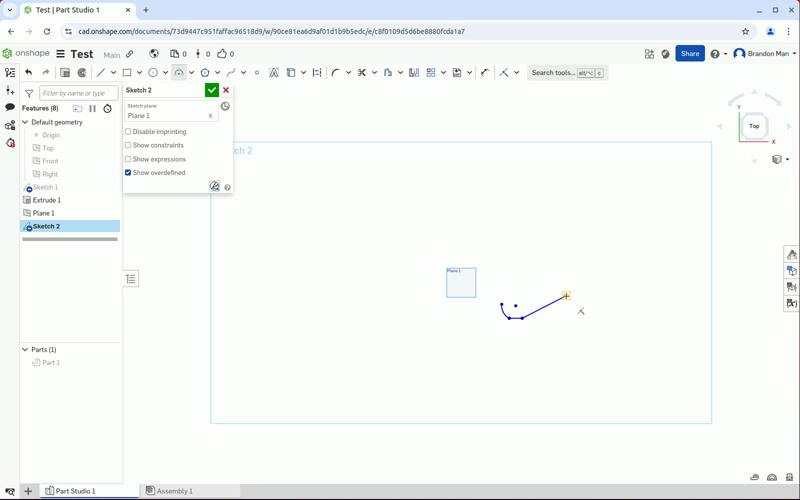
click(566, 295)
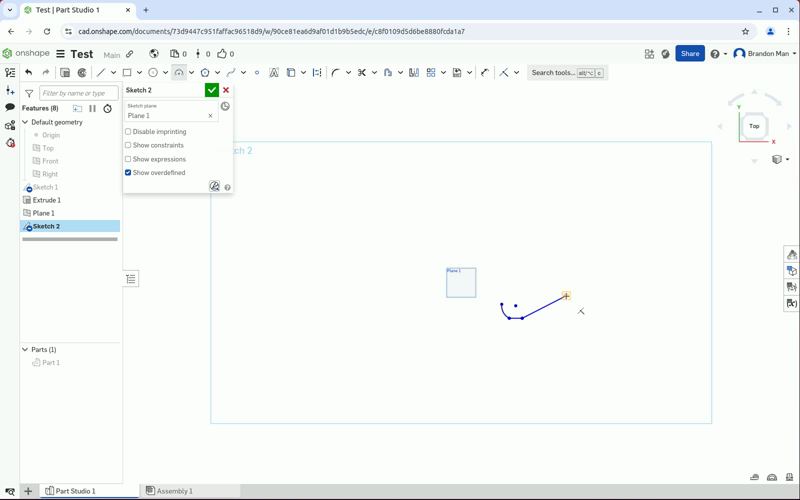
key_down(shift)
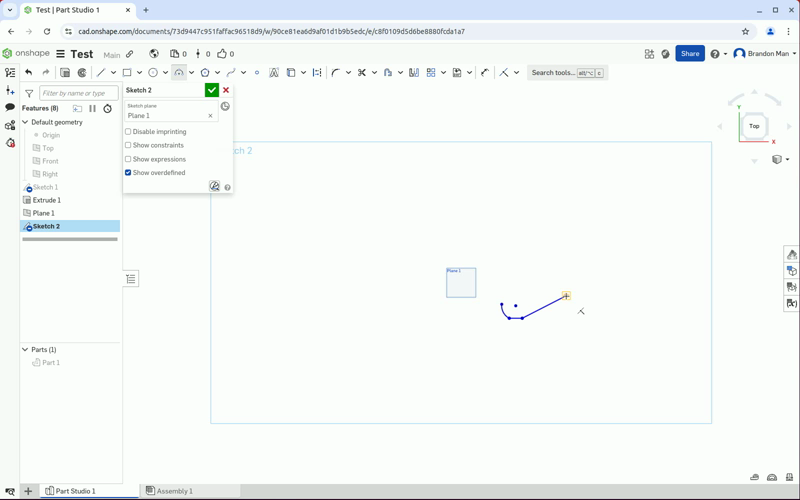
mouse_move(566, 270)
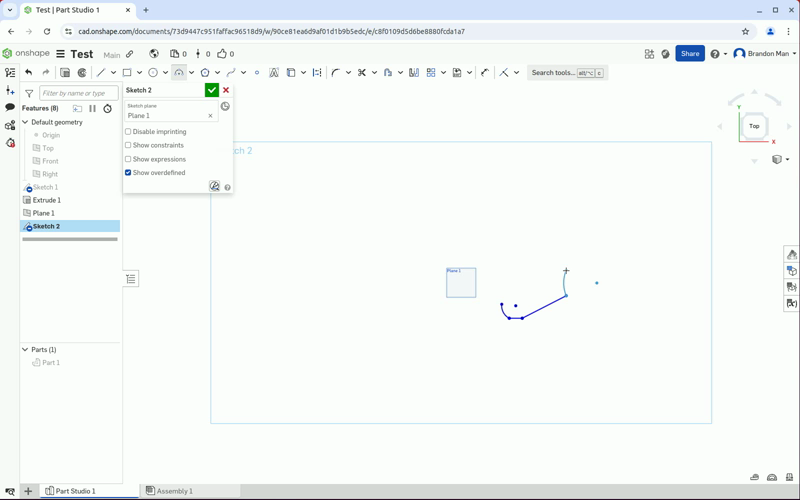
click(566, 270)
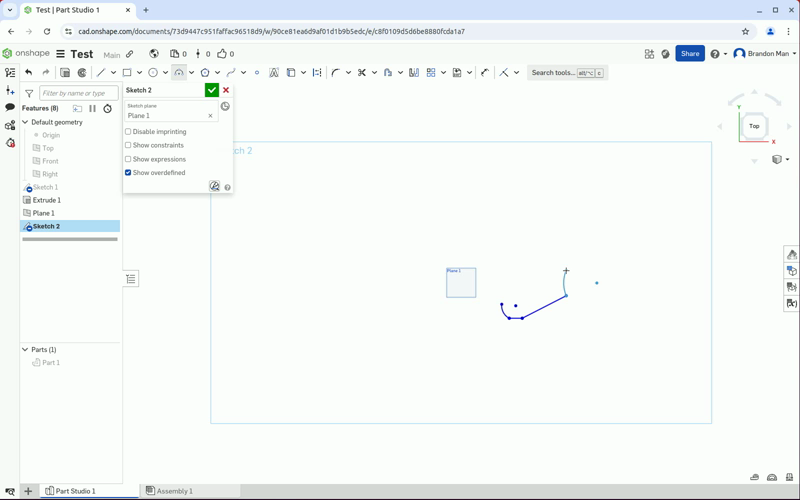
mouse_move(573, 282)
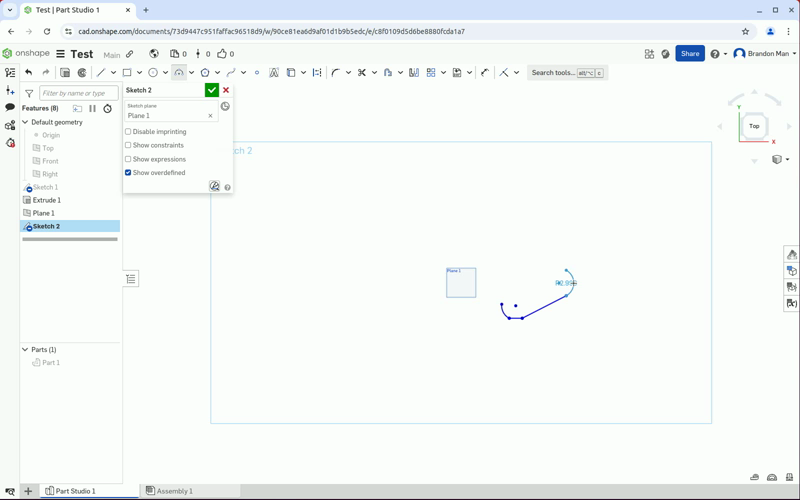
click(573, 282)
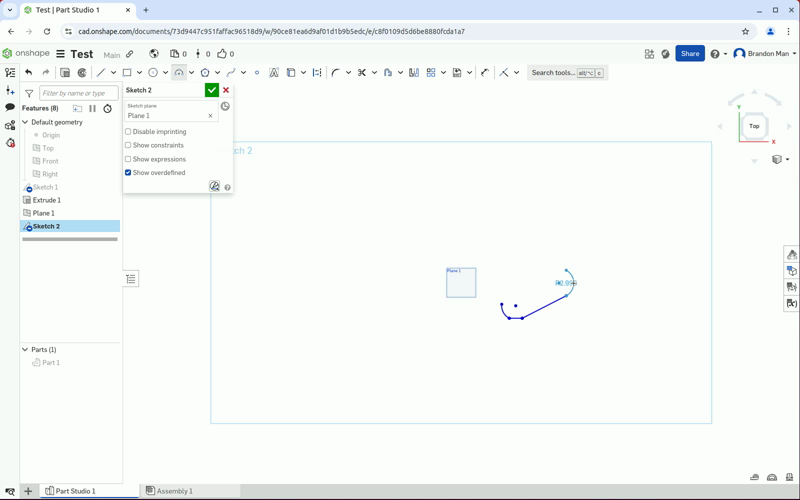
key_up(shift)
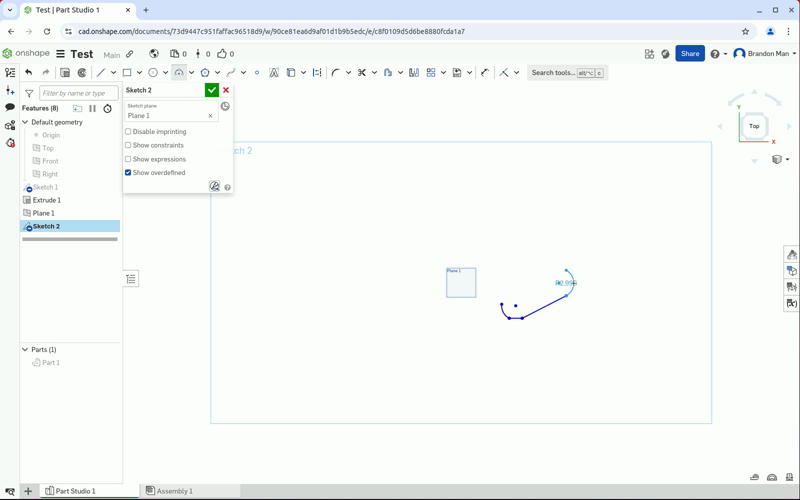
key(esc)
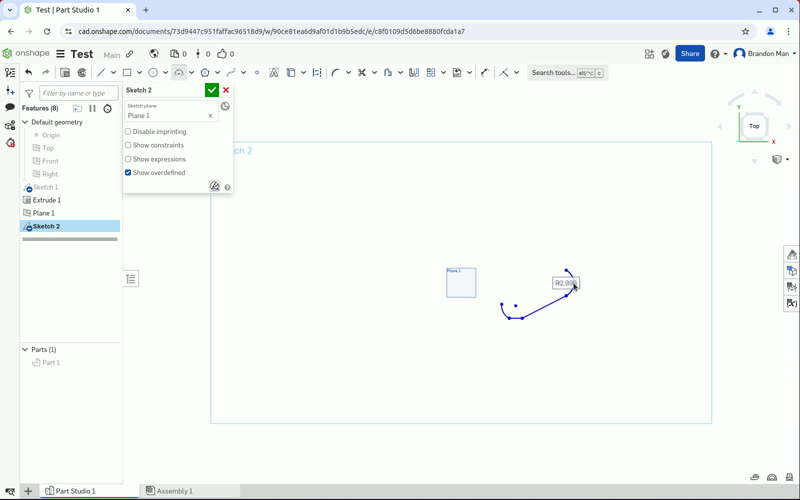
key(l)
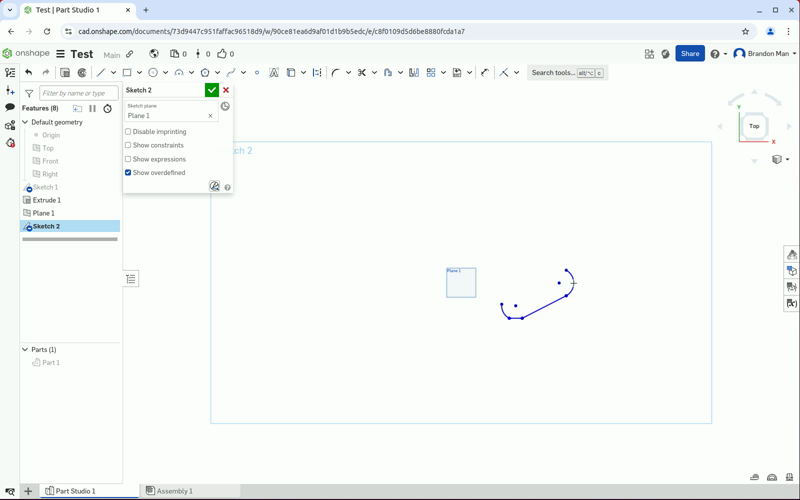
mouse_move(566, 270)
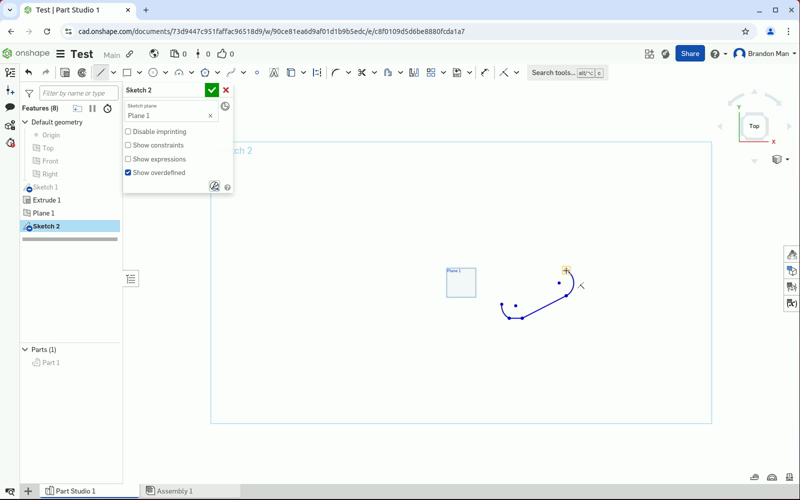
click(566, 270)
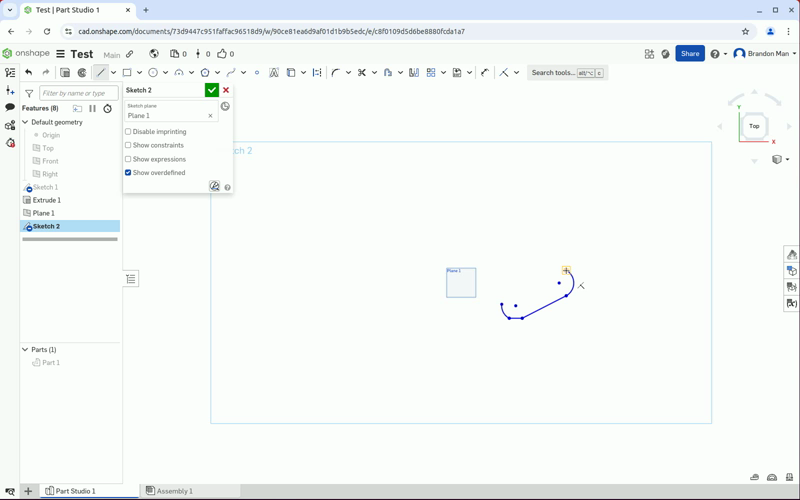
key_down(shift)
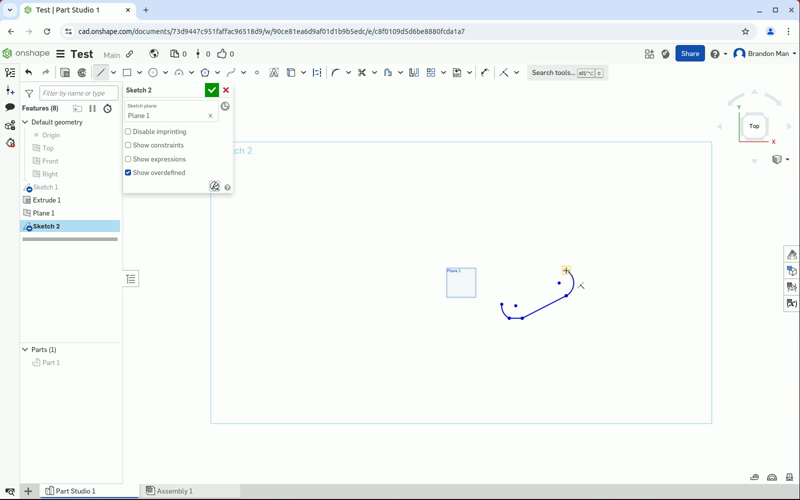
mouse_move(589, 270)
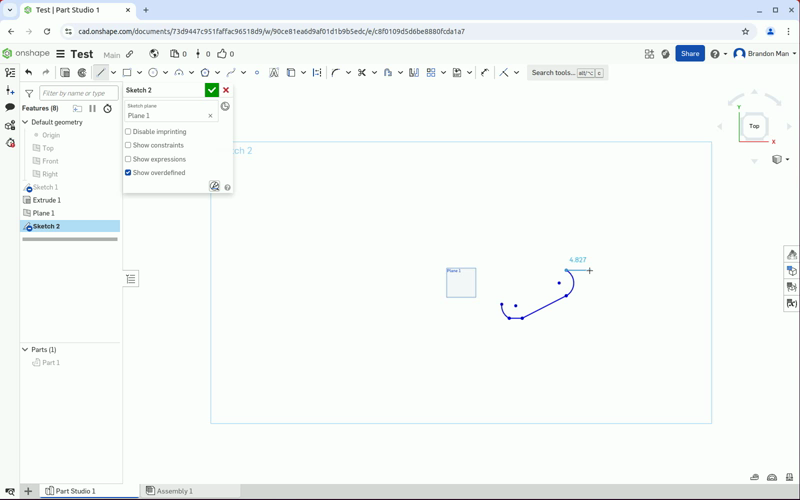
mouse_move(522, 247)
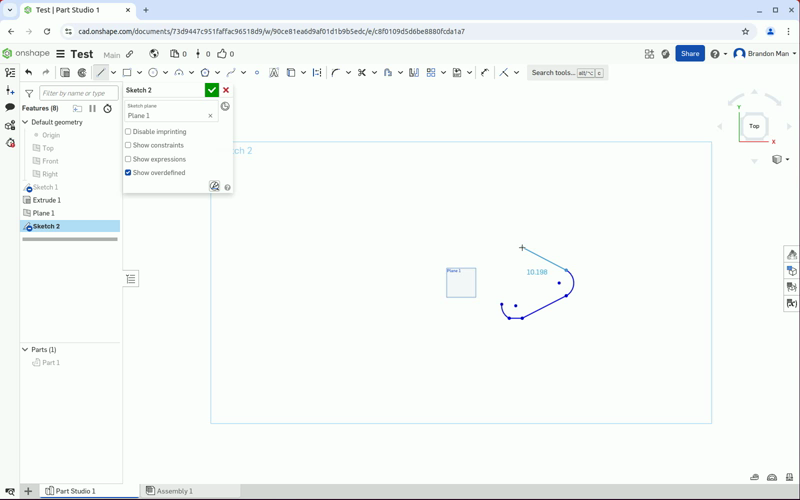
click(522, 247)
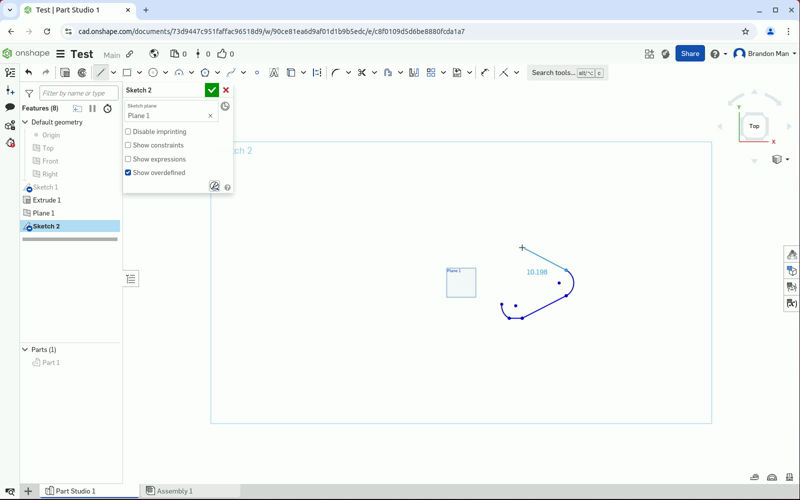
key_up(shift)
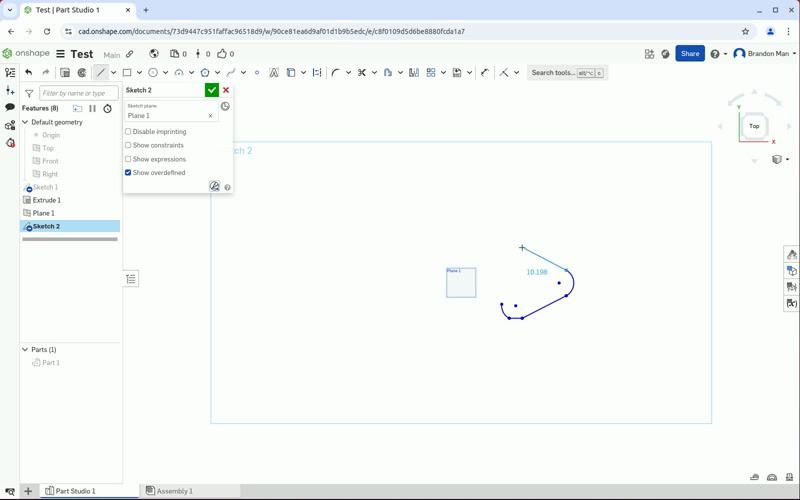
key_down(shift)
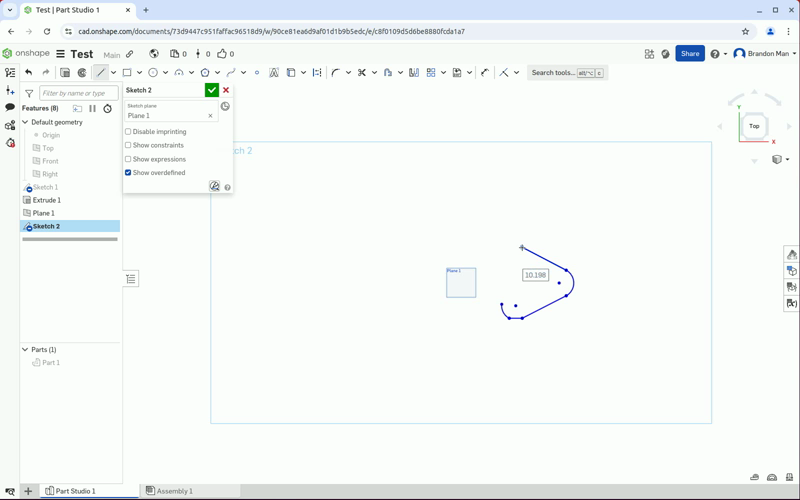
mouse_move(552, 247)
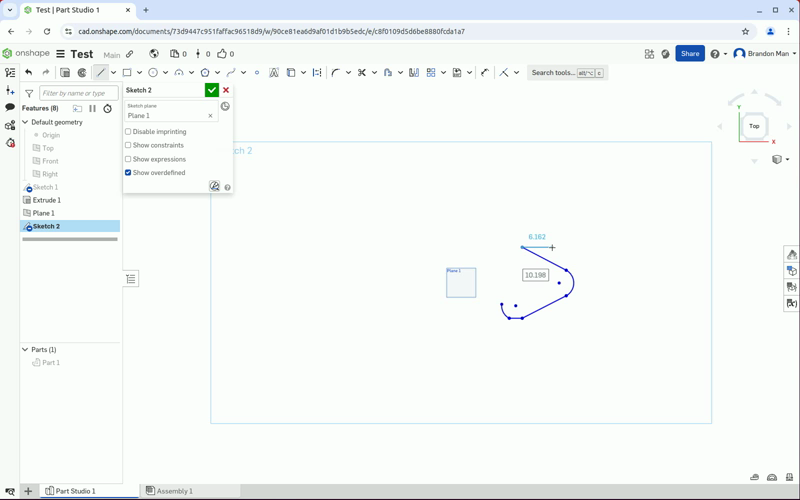
mouse_move(509, 247)
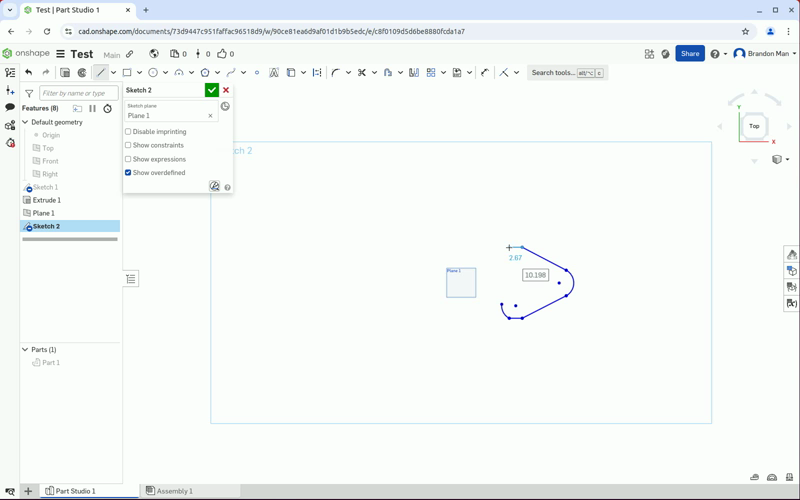
click(509, 247)
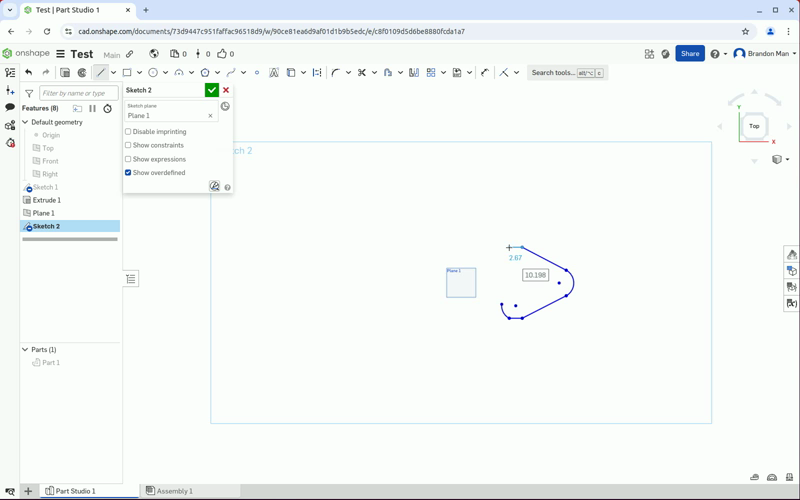
key_up(shift)
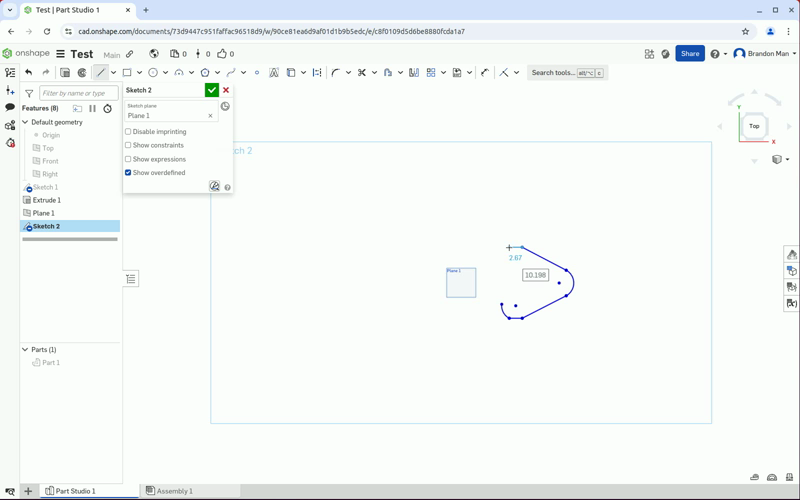
key(esc)
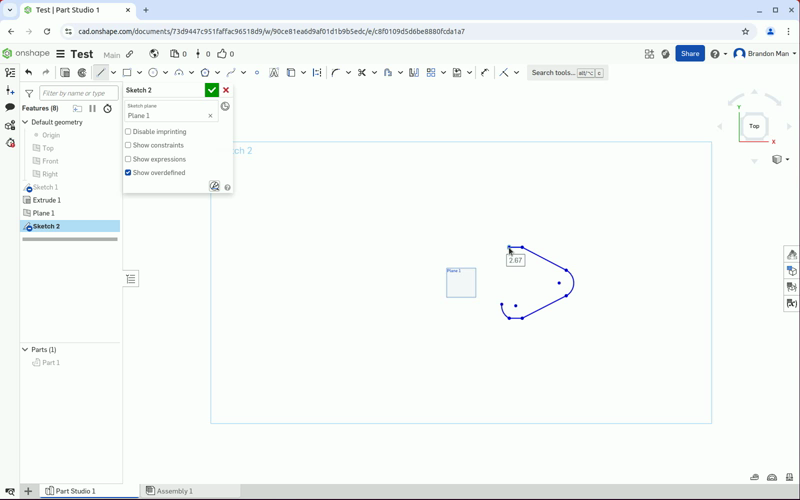
key(a)
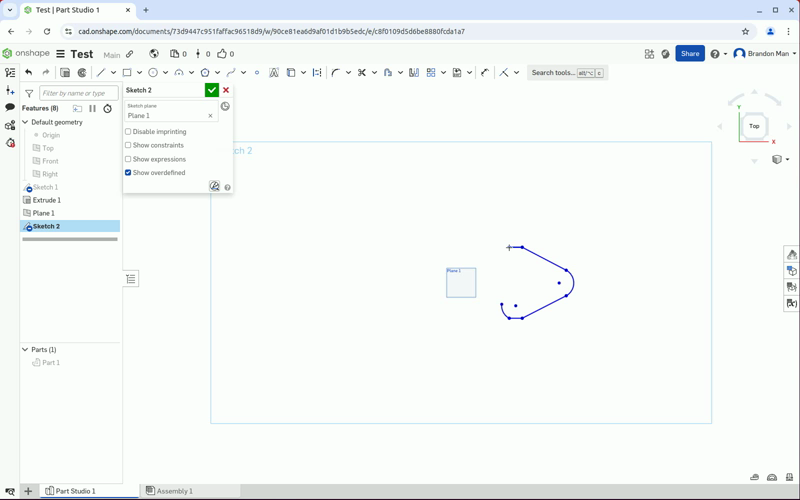
mouse_move(509, 247)
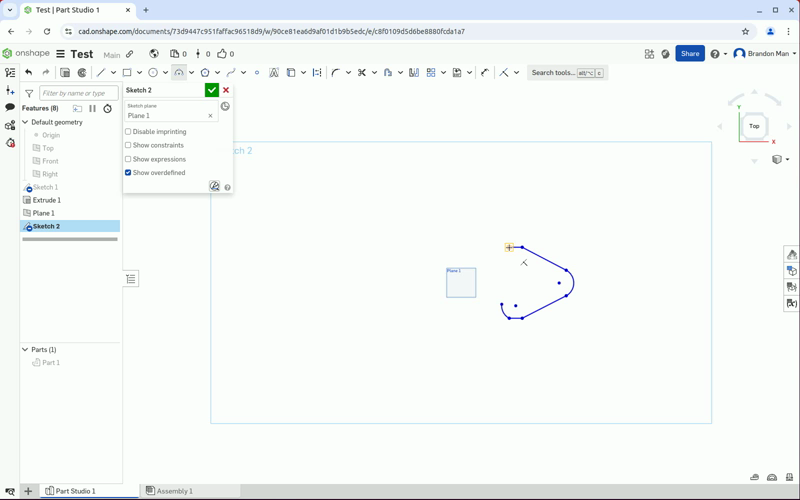
click(509, 247)
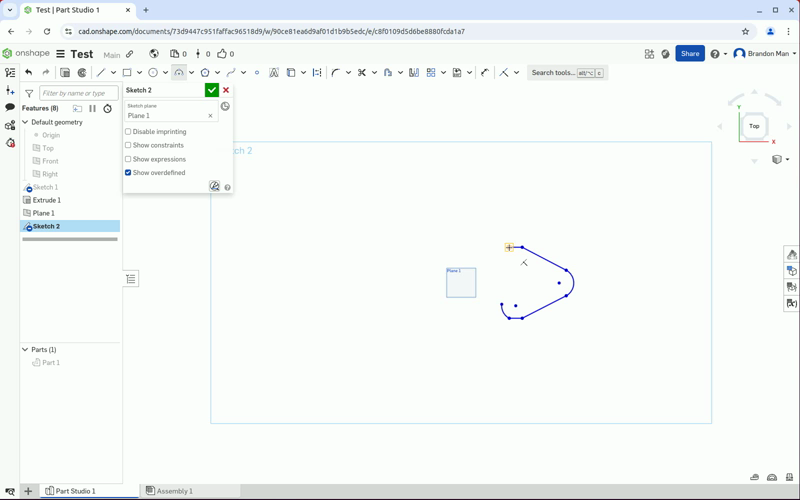
key_down(shift)
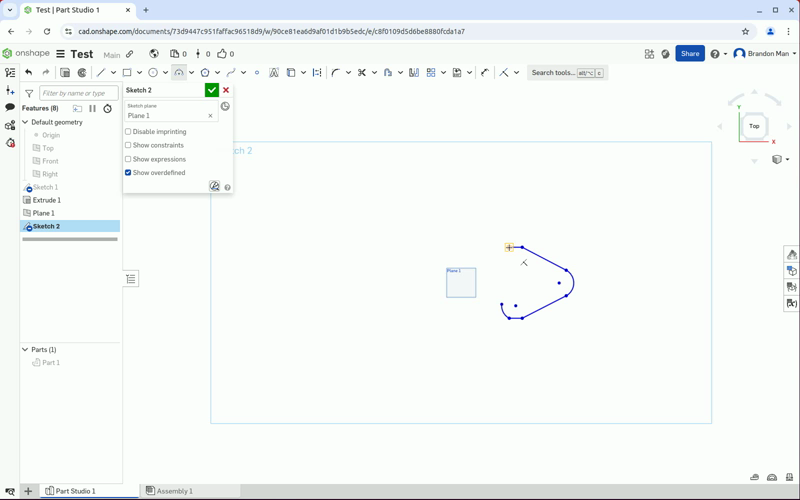
mouse_move(501, 261)
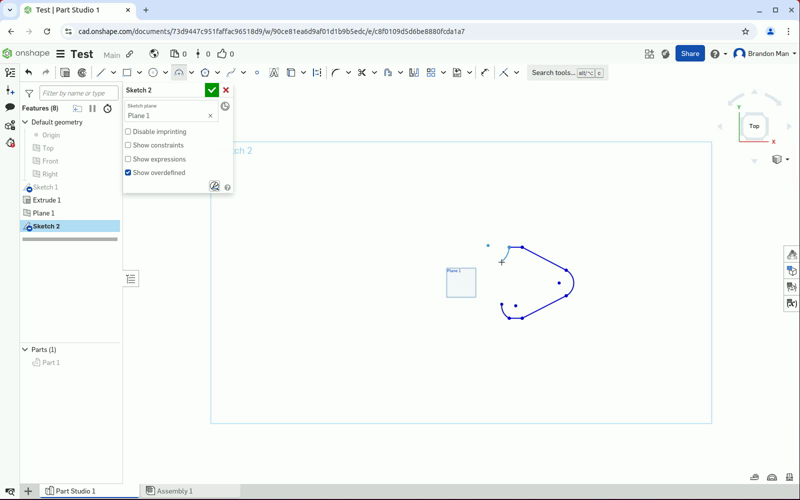
click(501, 261)
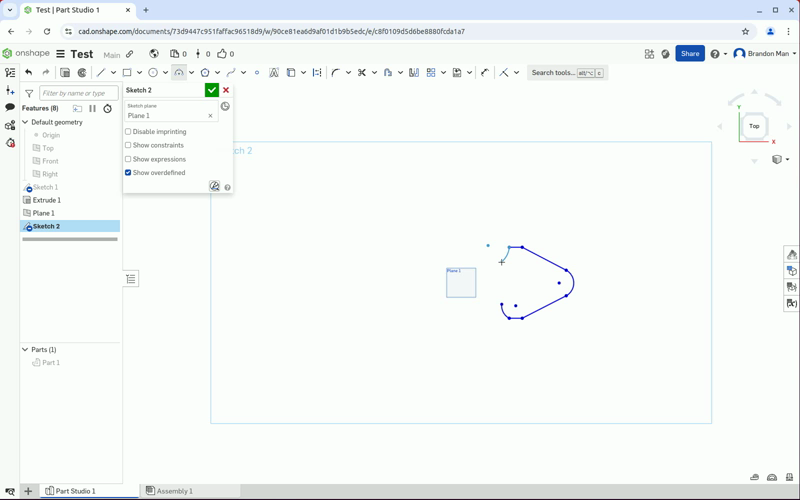
mouse_move(503, 253)
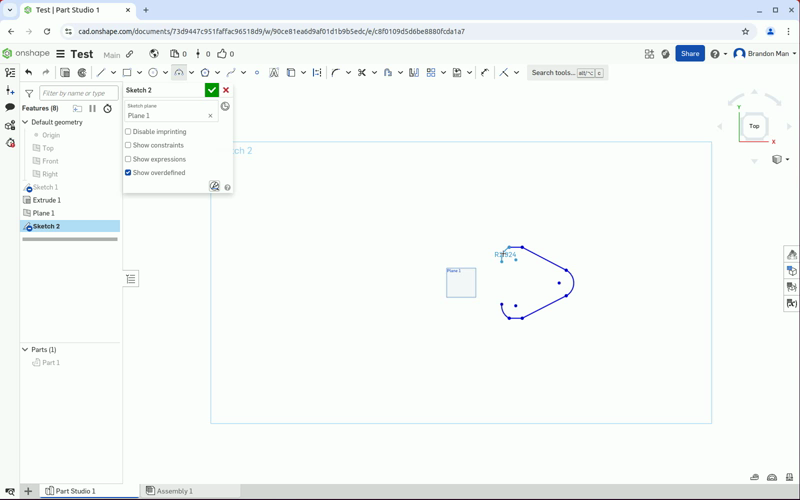
click(503, 253)
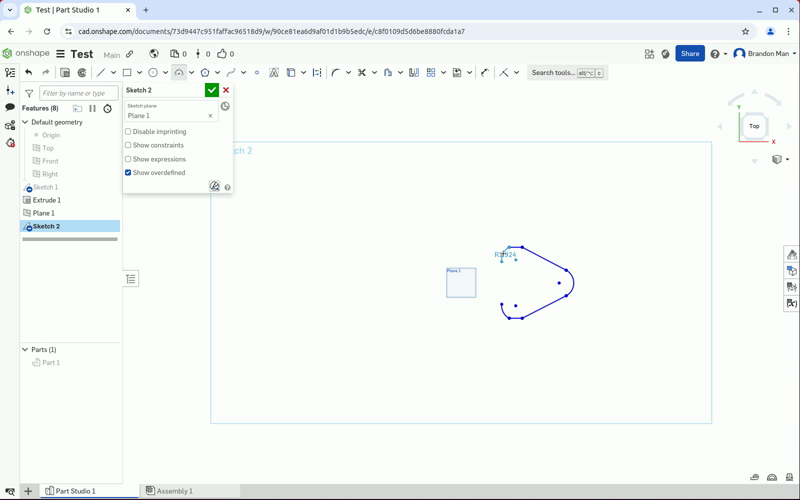
key_up(shift)
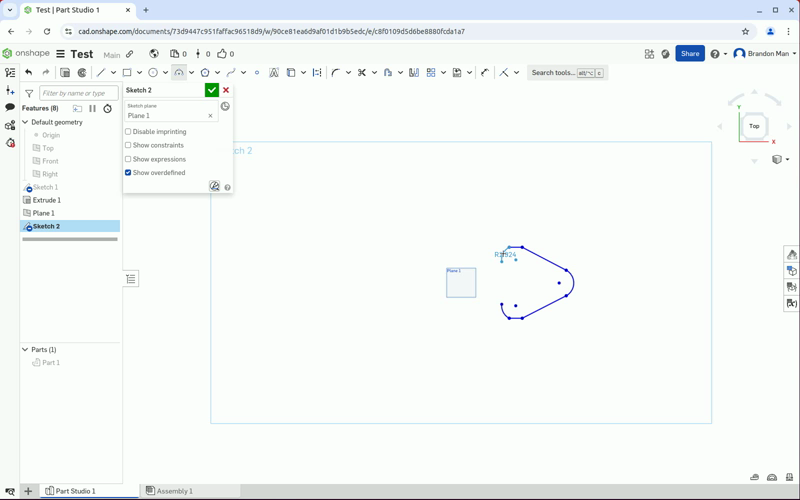
key(esc)
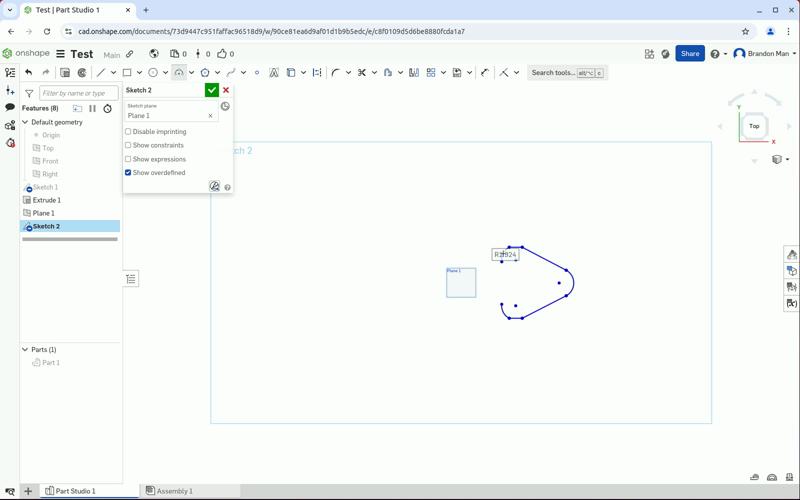
key(l)
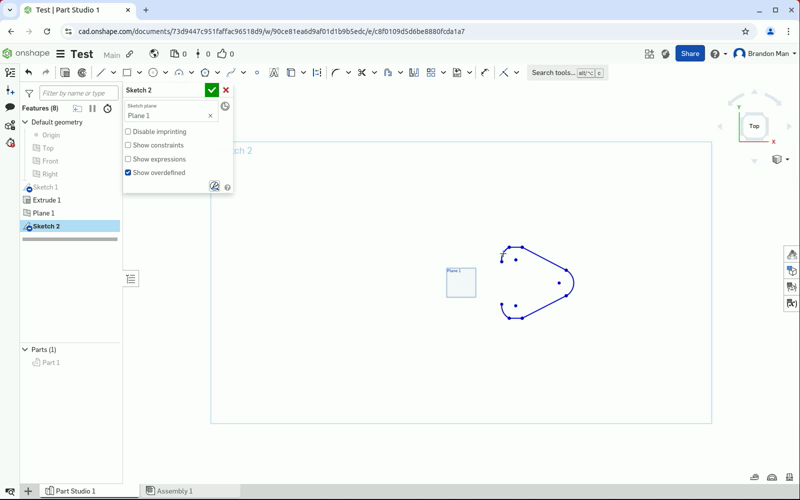
mouse_move(501, 261)
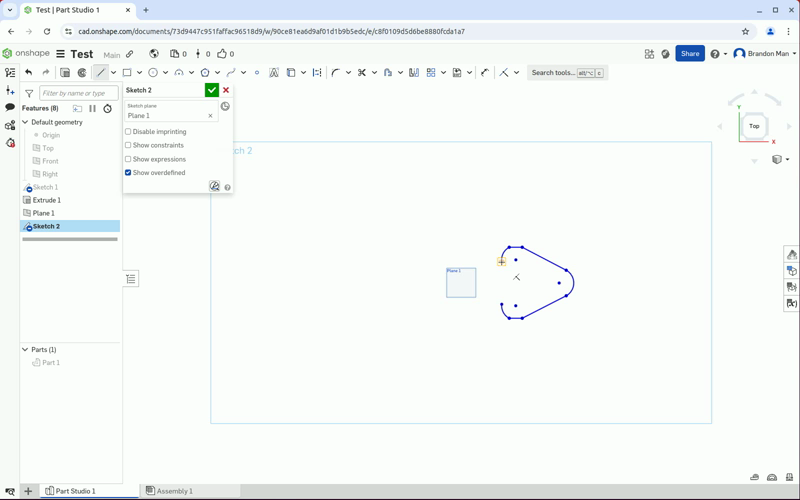
click(501, 261)
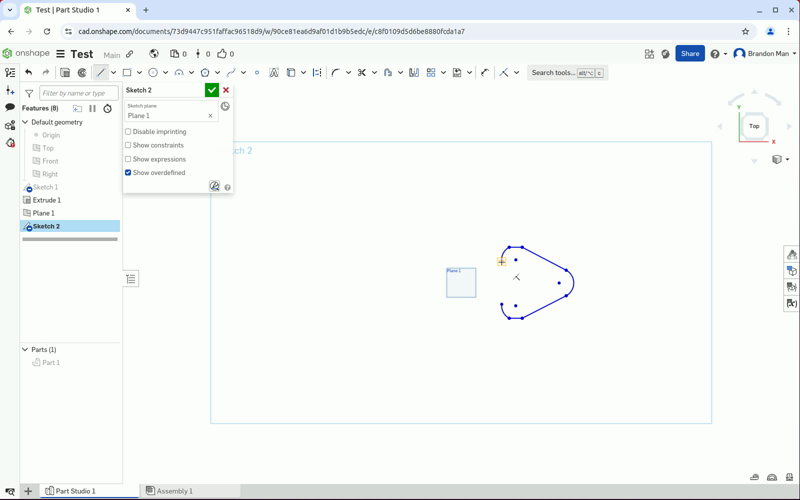
mouse_move(531, 261)
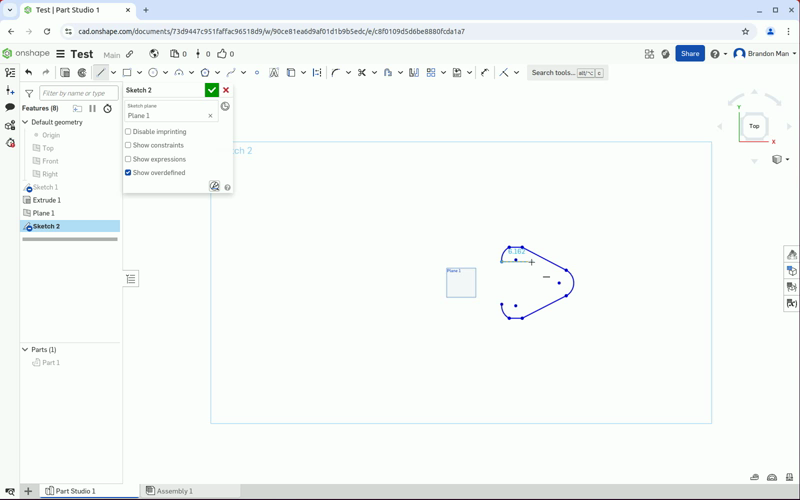
key_down(shift)
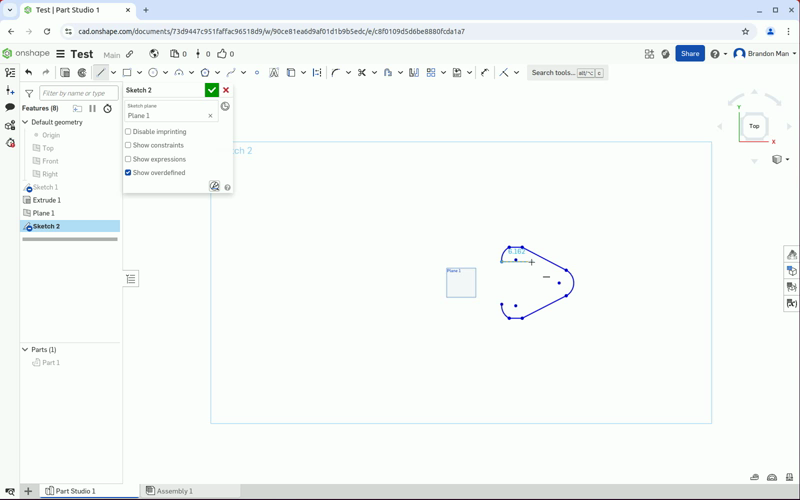
mouse_move(501, 304)
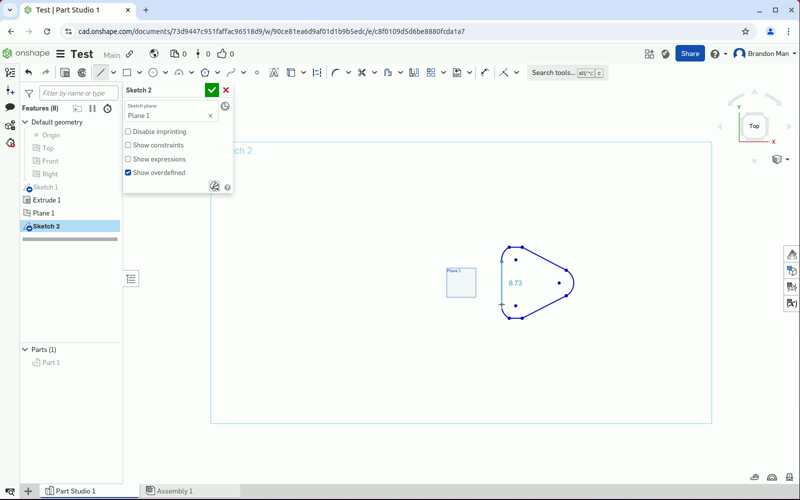
key_up(shift)
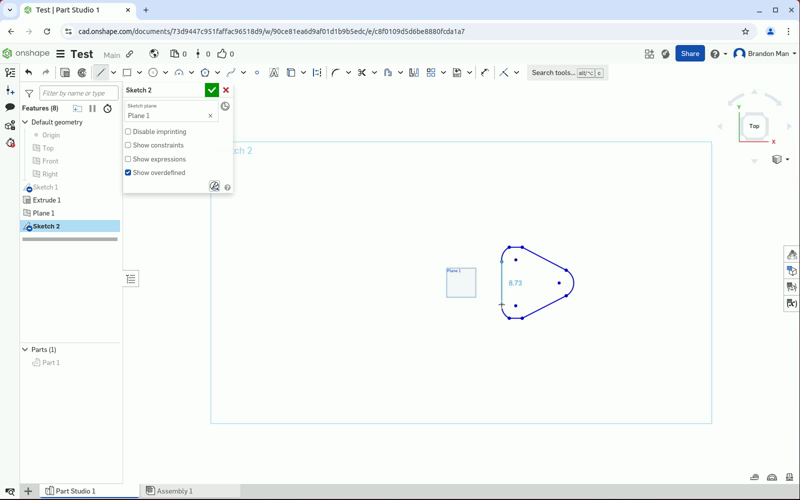
click(501, 304)
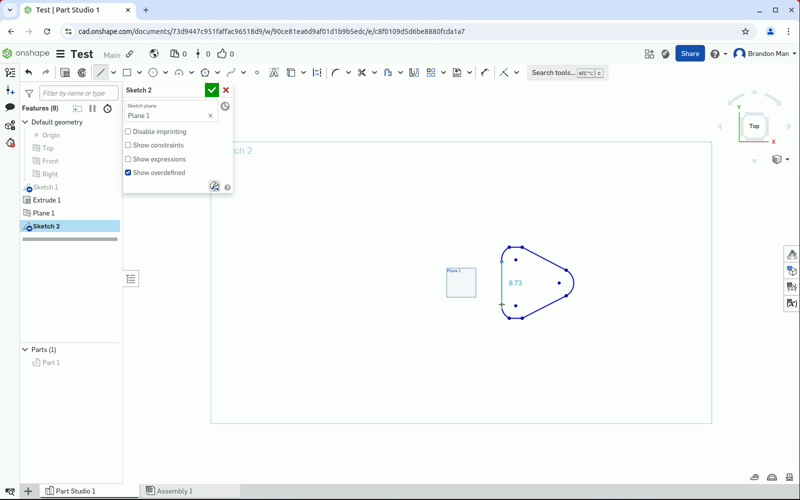
key(esc)
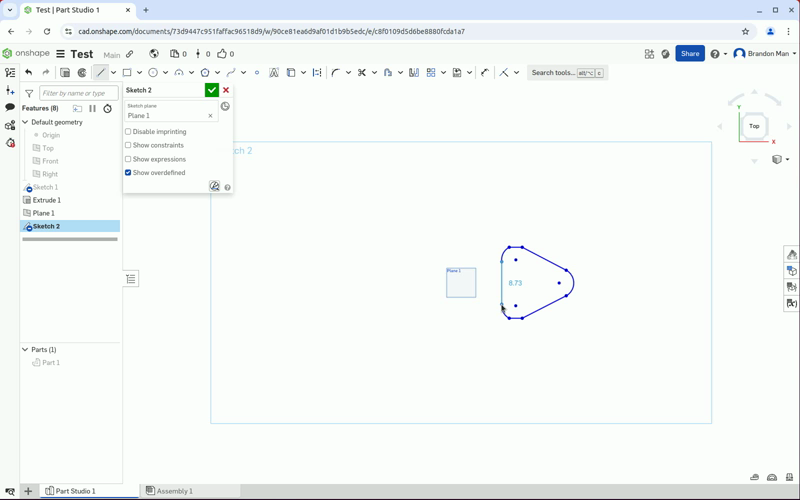
key(c)
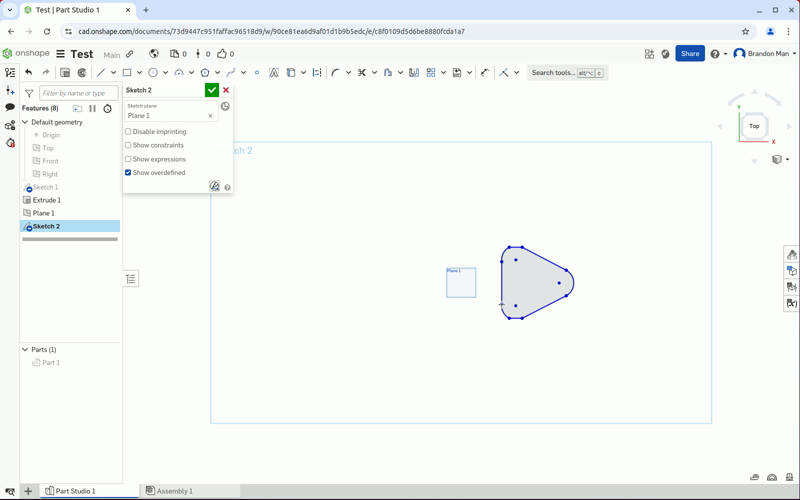
key_down(shift)
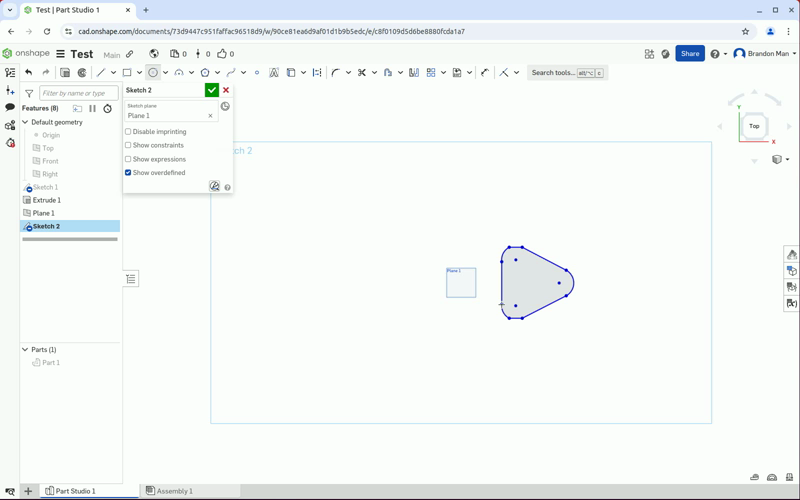
mouse_move(516, 305)
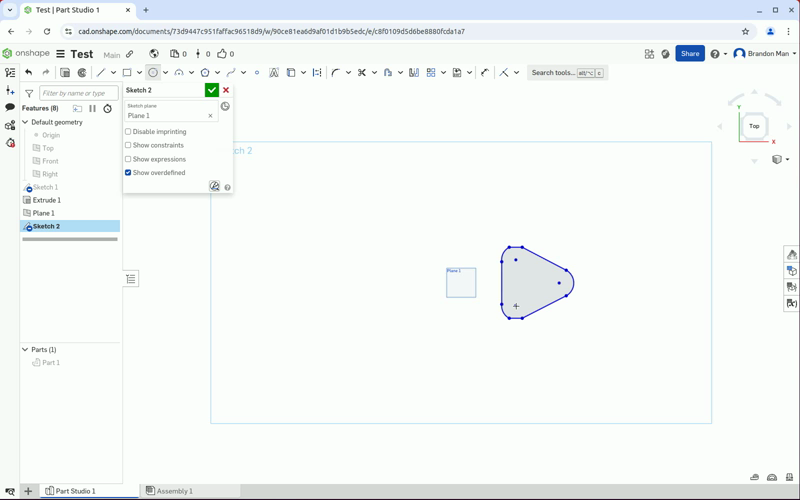
click(516, 305)
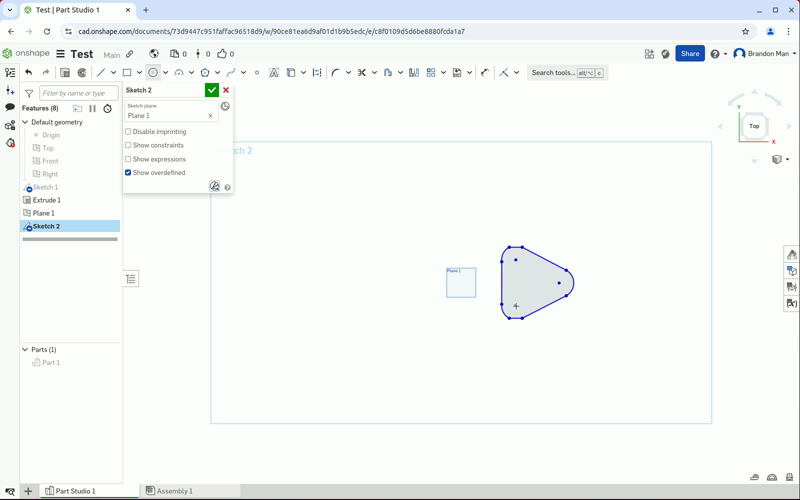
key_up(shift)
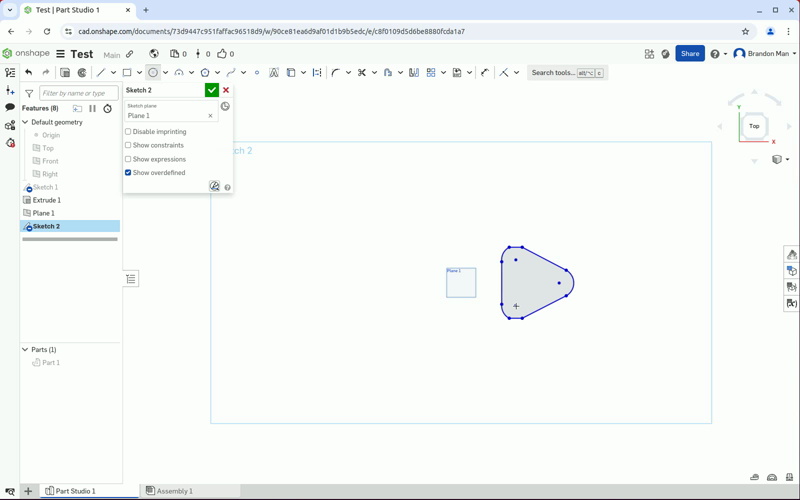
mouse_move(522, 305)
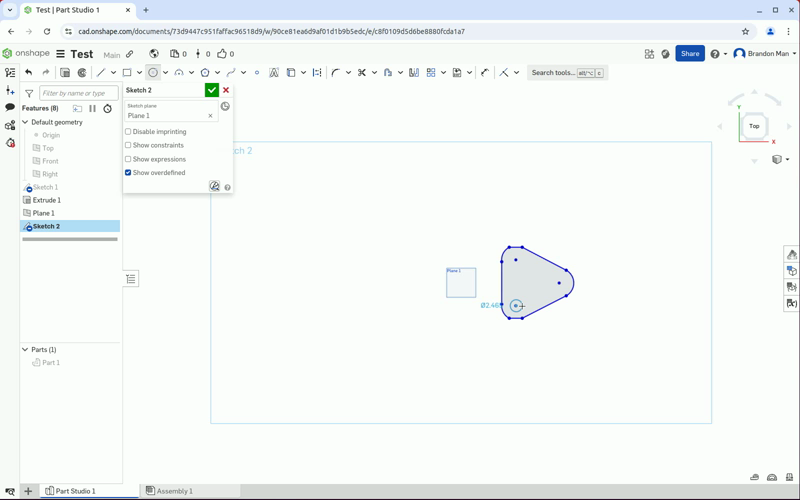
click(522, 305)
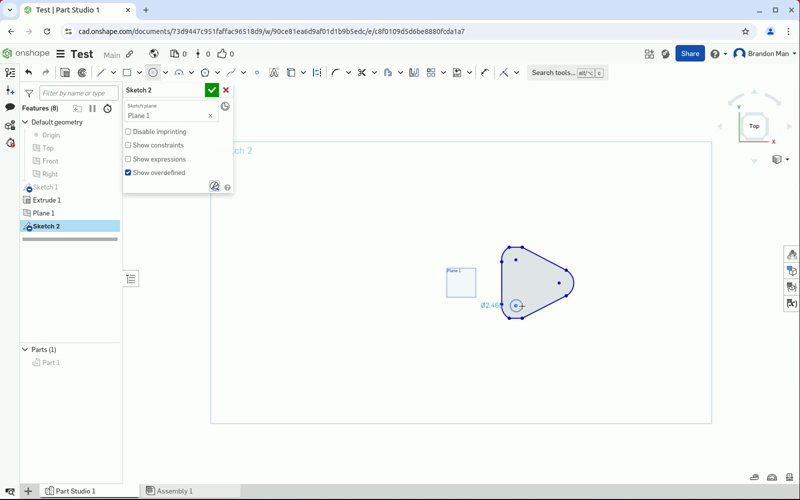
key(esc)
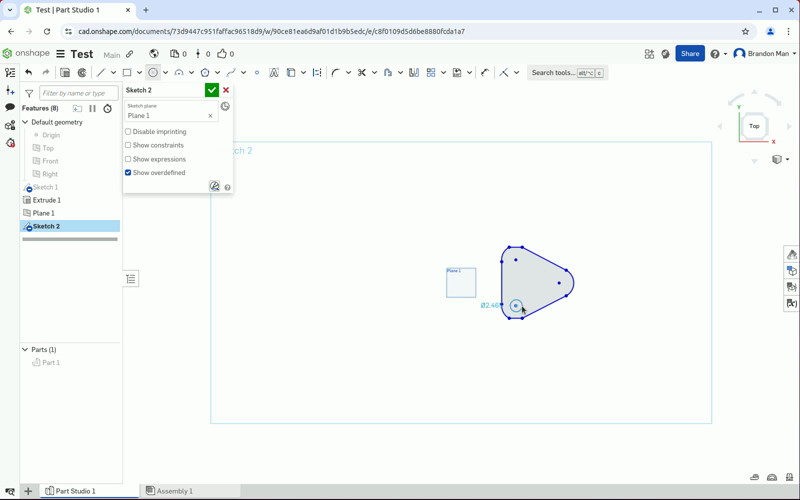
key(c)
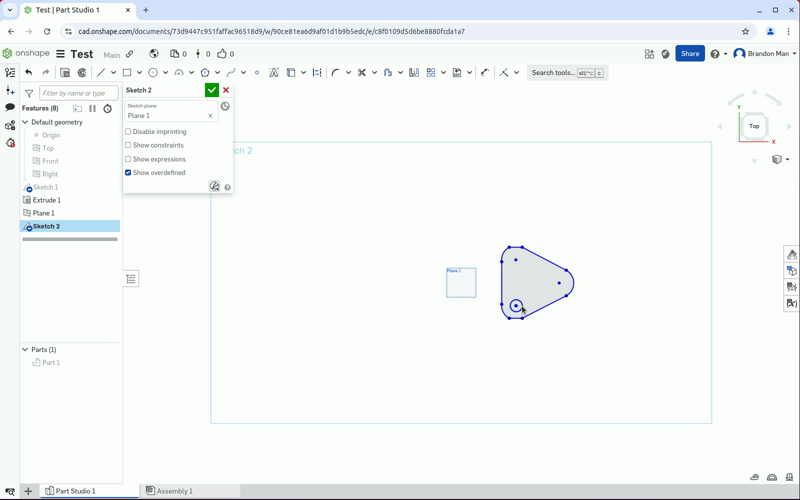
key_down(shift)
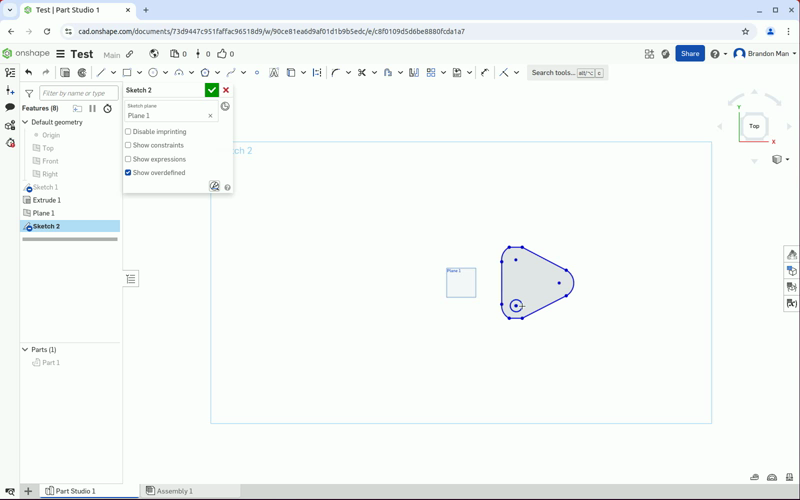
mouse_move(516, 260)
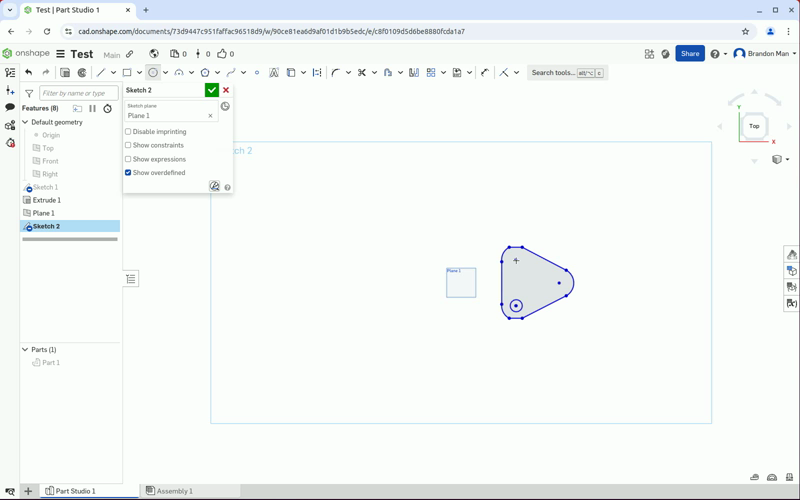
click(516, 260)
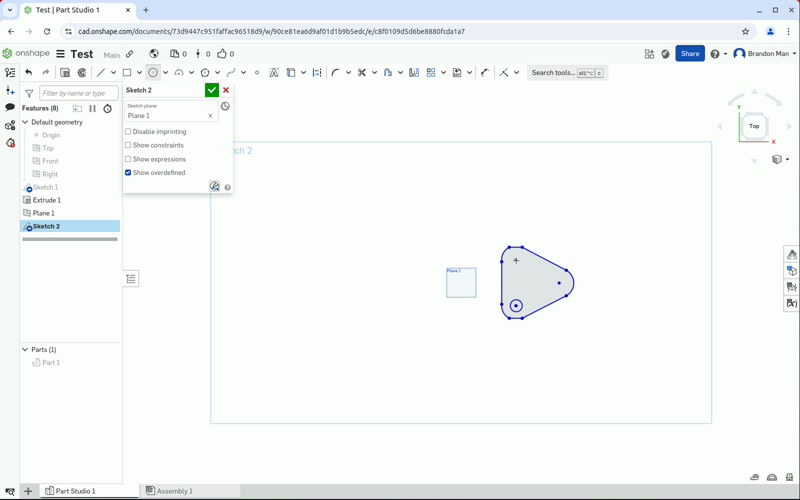
key_up(shift)
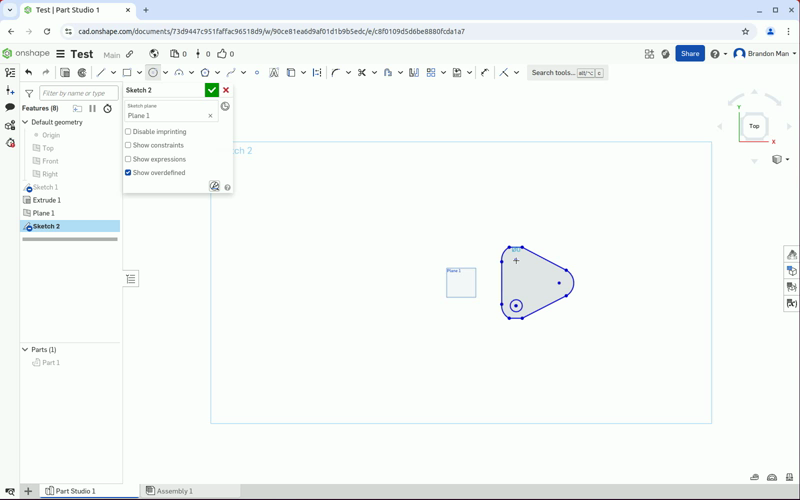
mouse_move(522, 260)
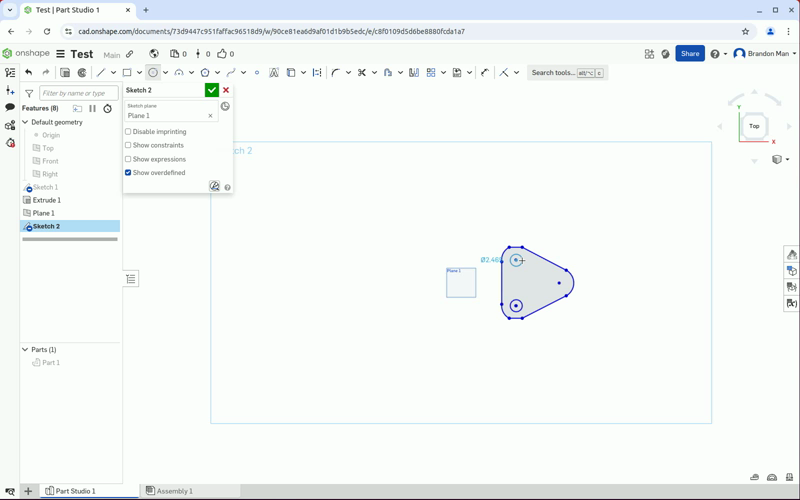
click(522, 260)
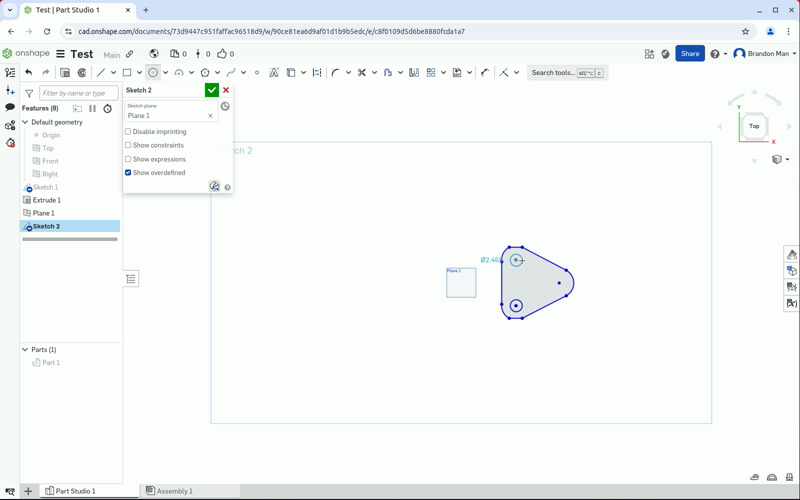
key(esc)
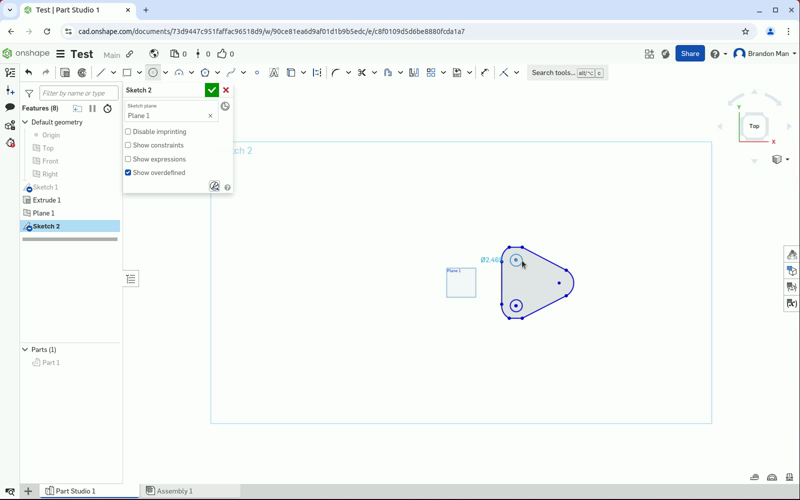
key(c)
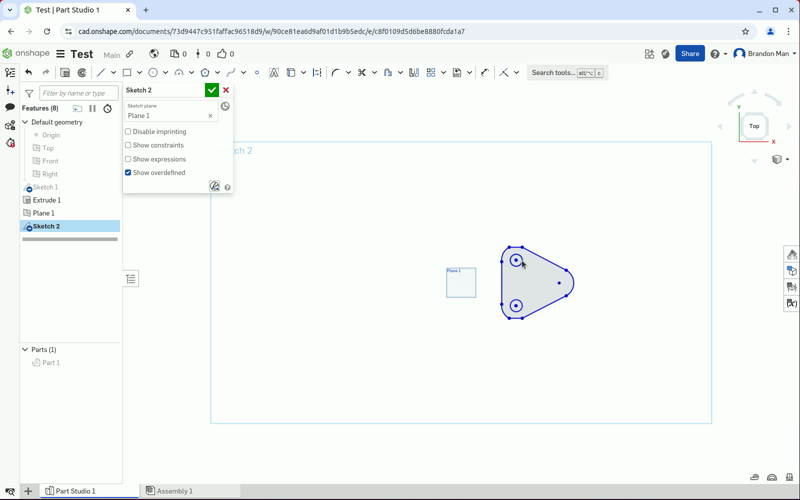
key_down(shift)
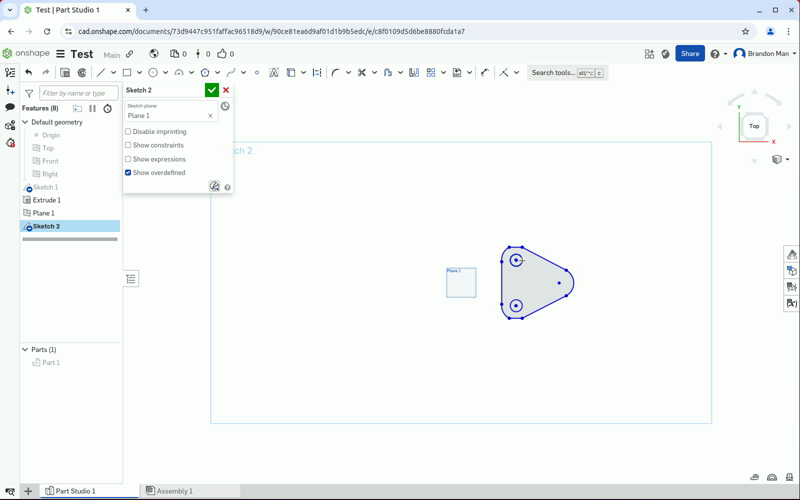
mouse_move(559, 282)
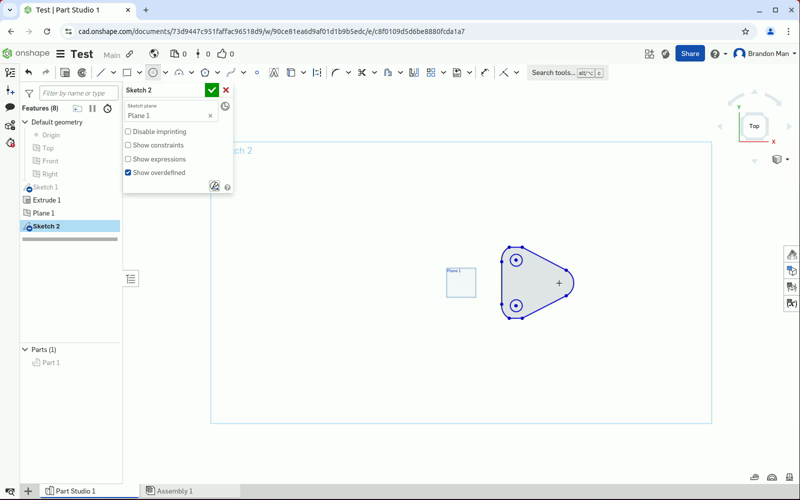
click(559, 282)
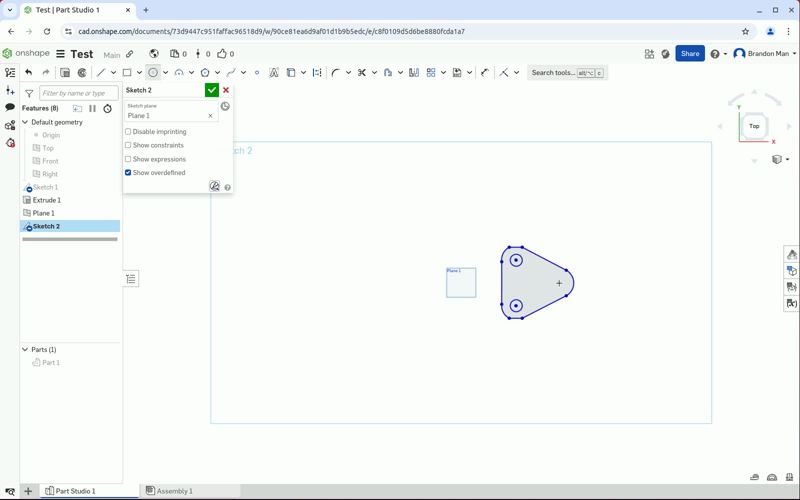
key_up(shift)
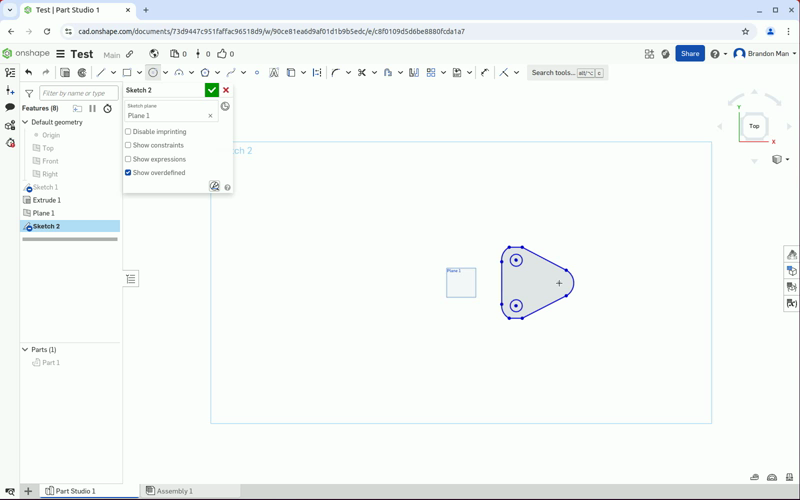
mouse_move(565, 282)
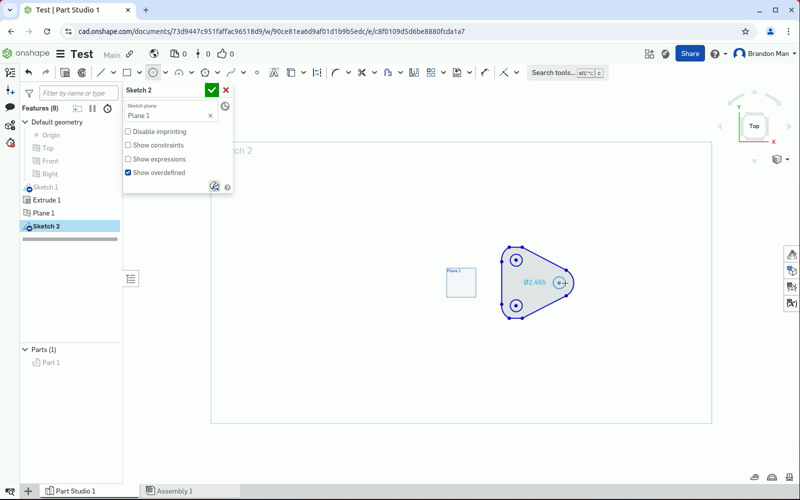
click(565, 282)
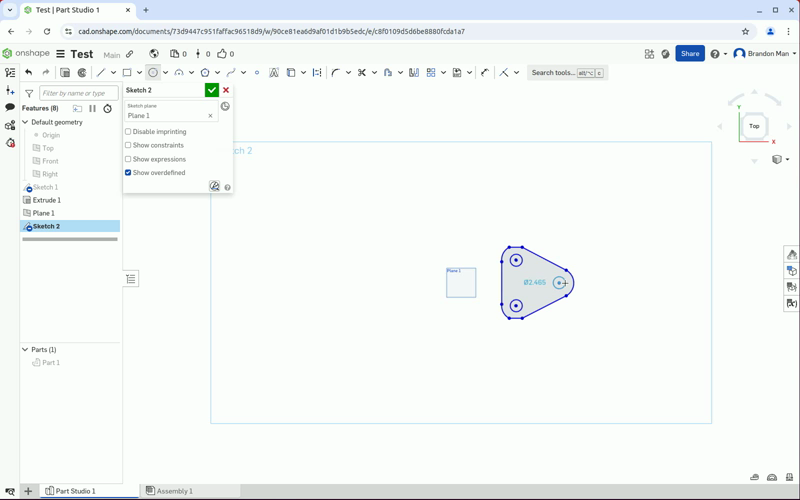
key(esc)
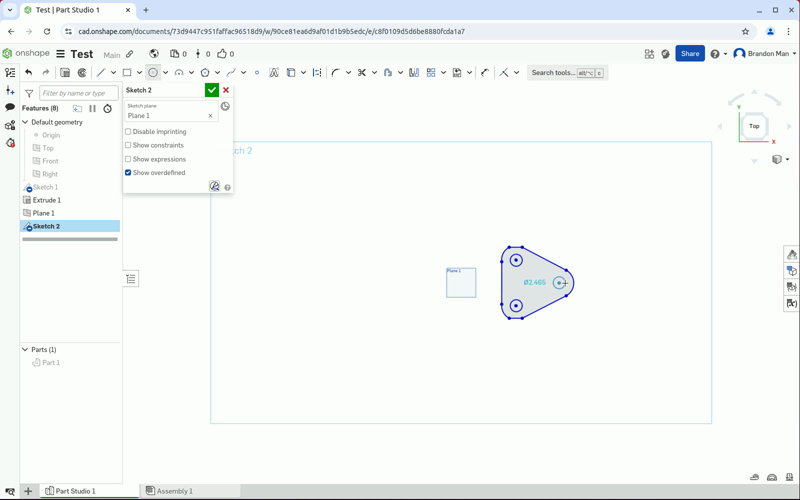
mouse_move(549, 277)
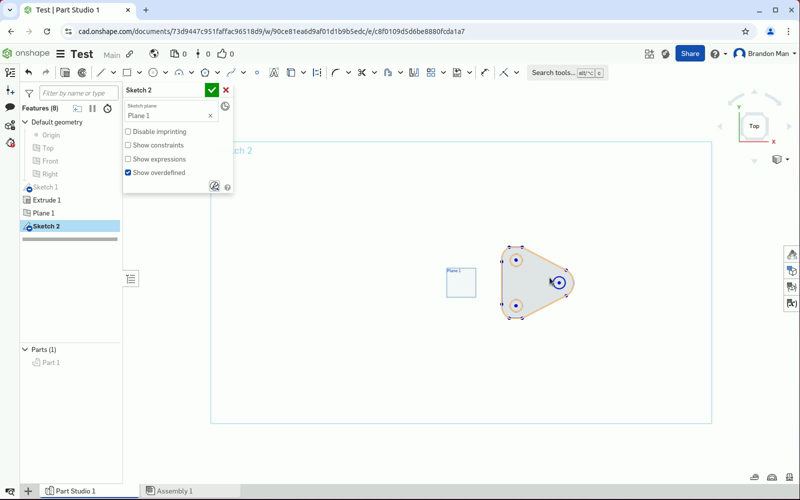
click(549, 277)
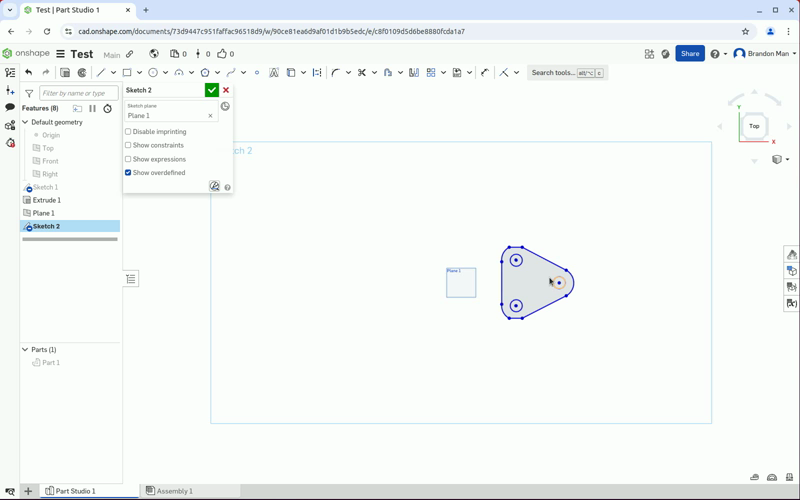
mouse_move(73, 352)
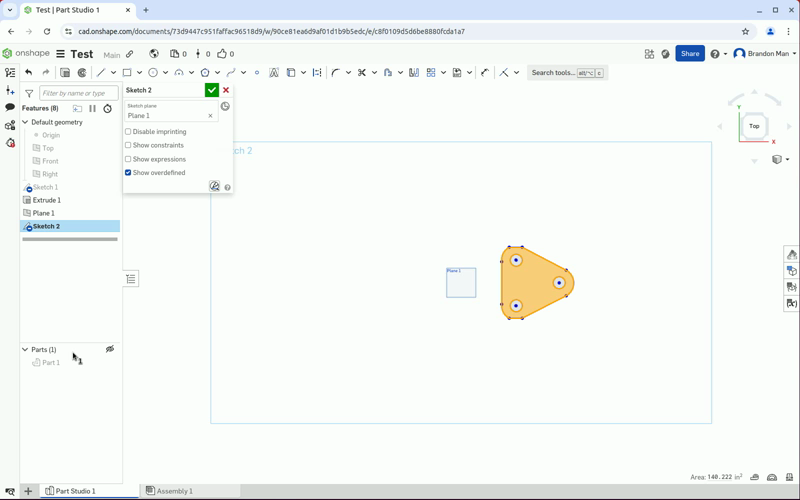
key(shift+y)
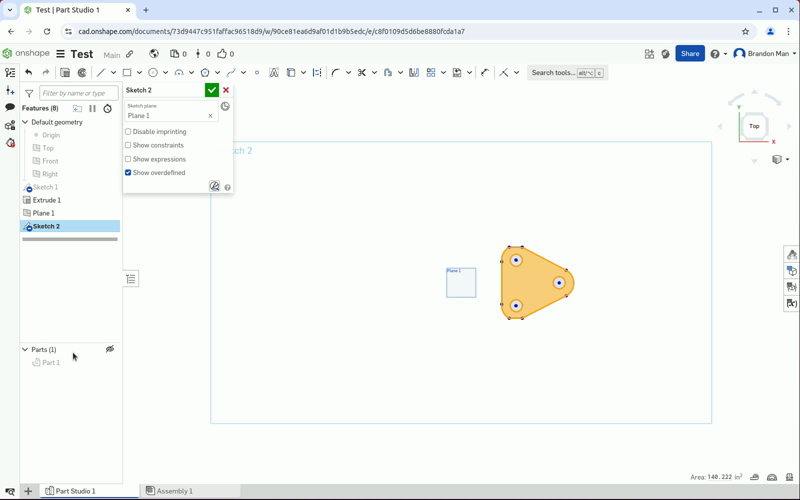
key(shift+e)
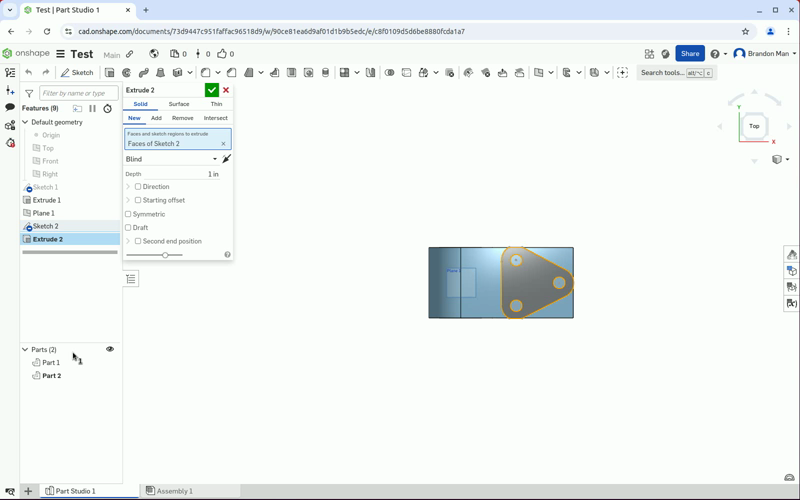
mouse_move(143, 106)
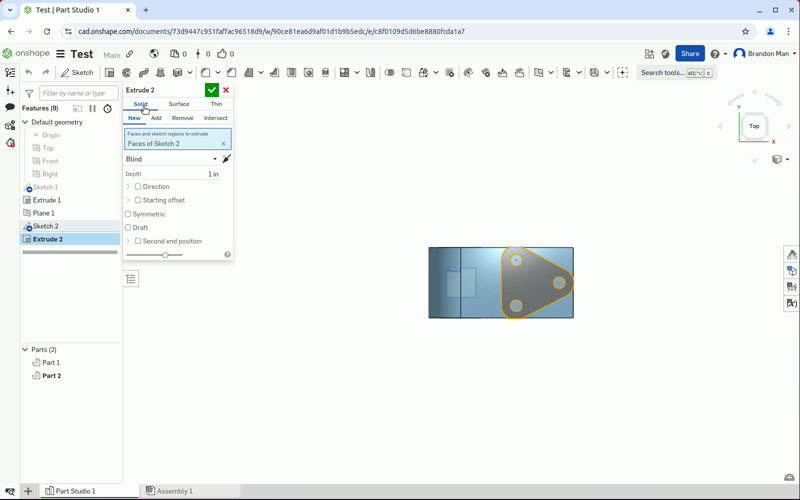
click(143, 106)
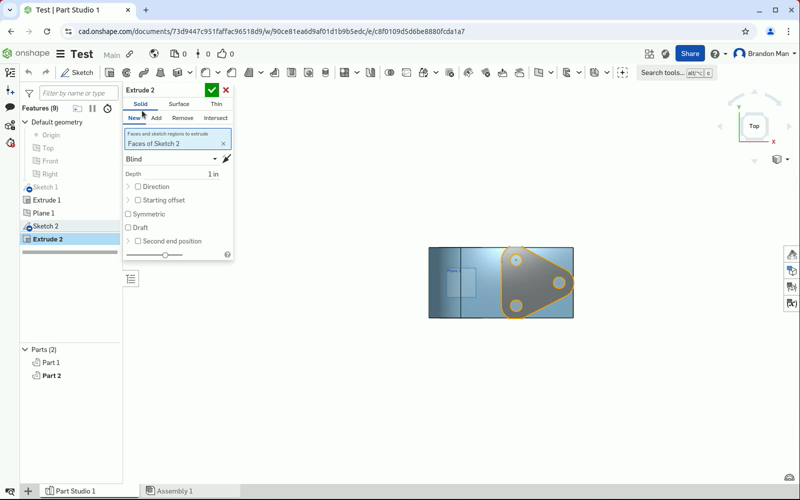
mouse_move(137, 120)
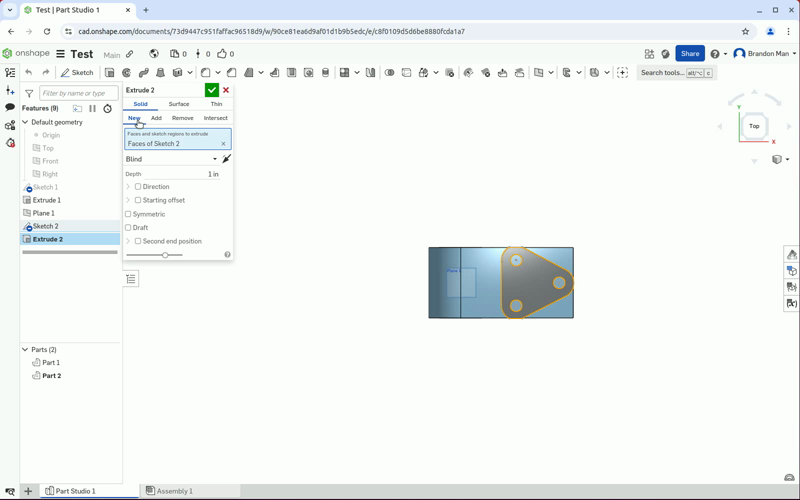
click(137, 120)
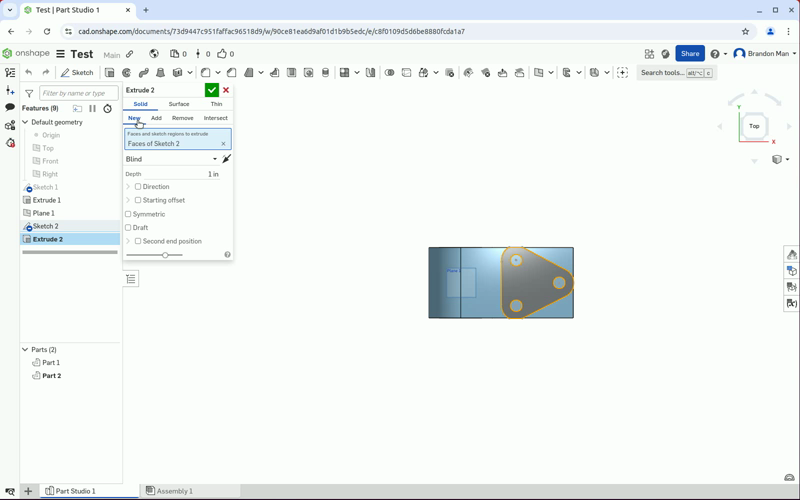
key(tab, 4)
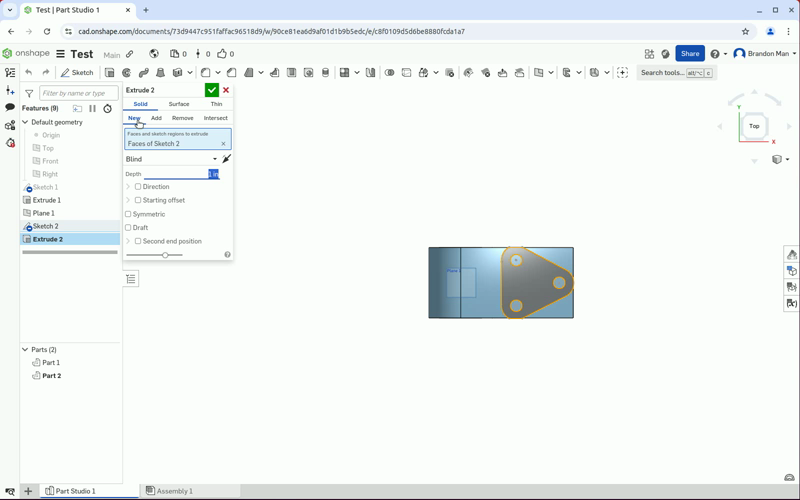
text(0.963)
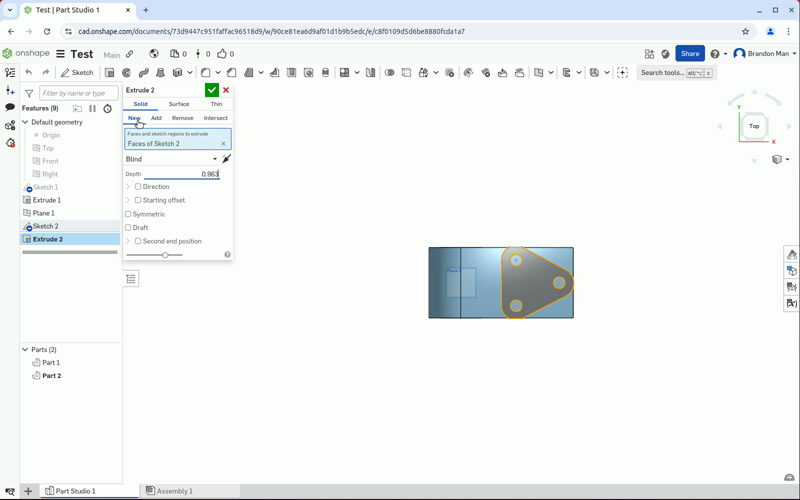
key(enter)
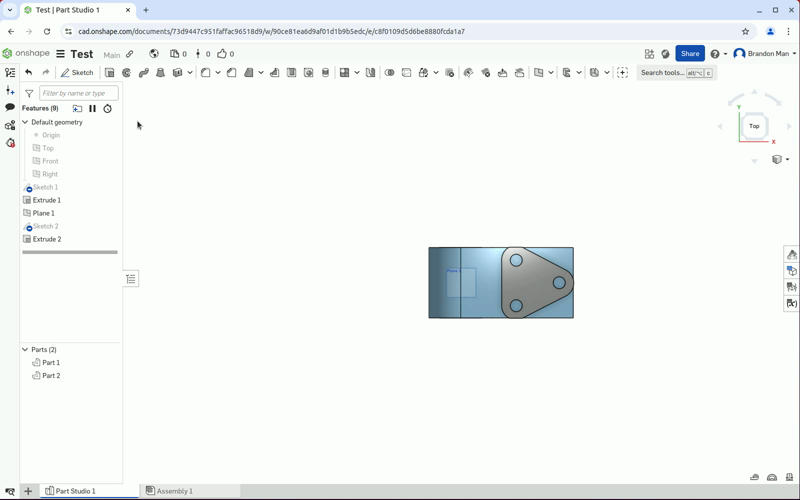
key(shift+h)
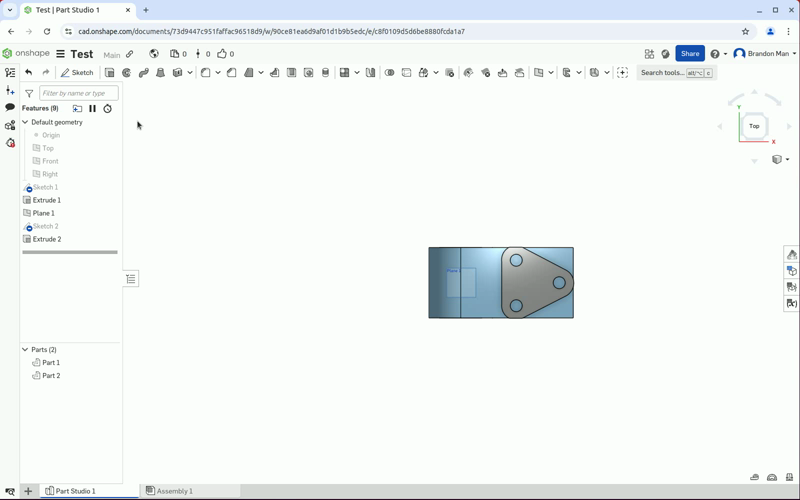
key(shift+h)
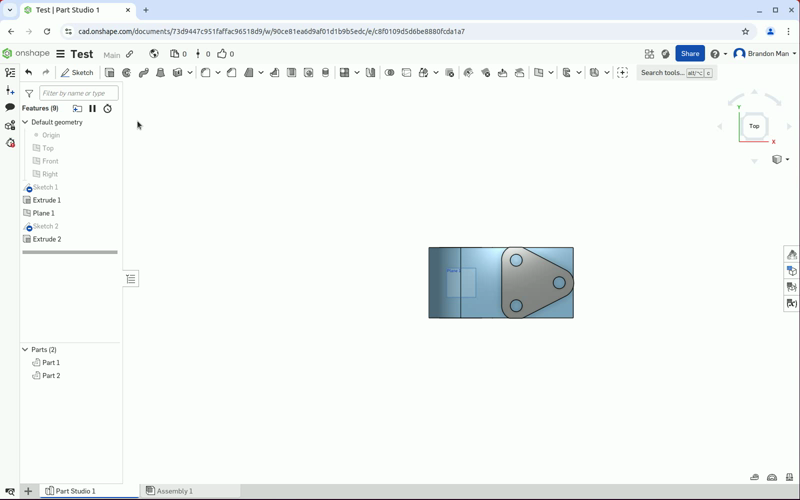
key(shift+7)
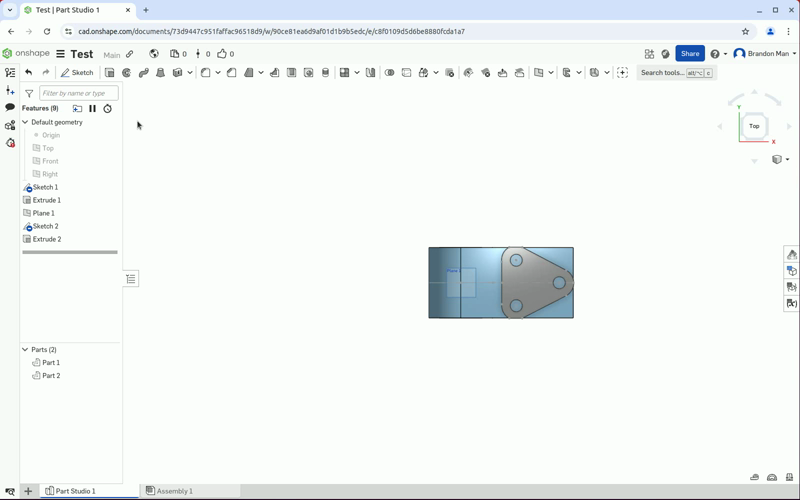
key(up, 3)
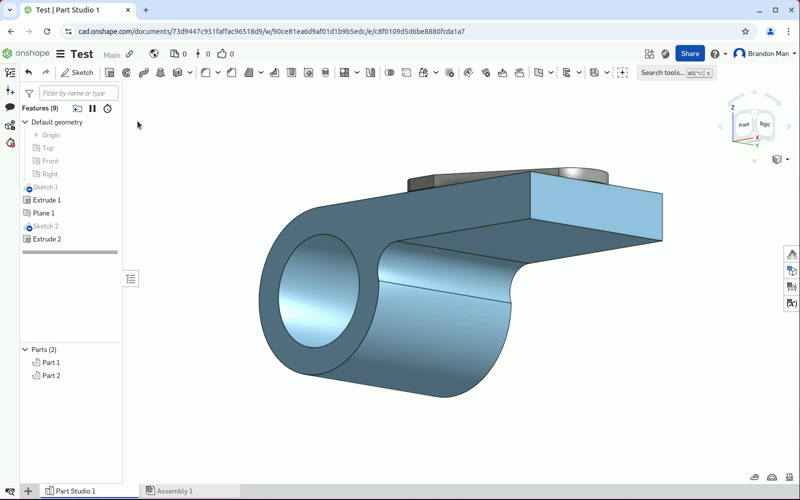
key(left, 3)
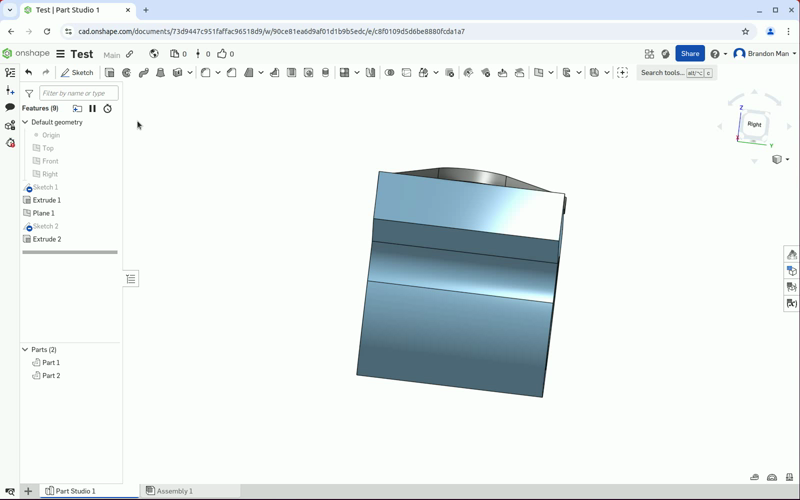
key(right, 3)
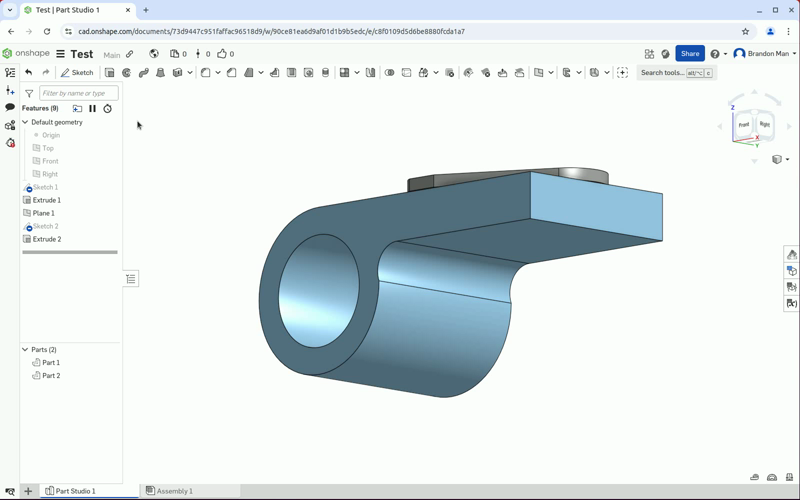
key(down, 3)
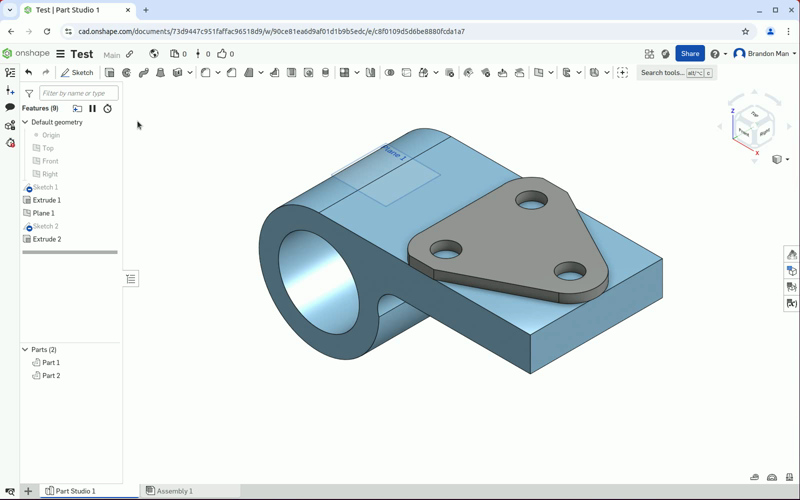
mouse_move(73, 189)
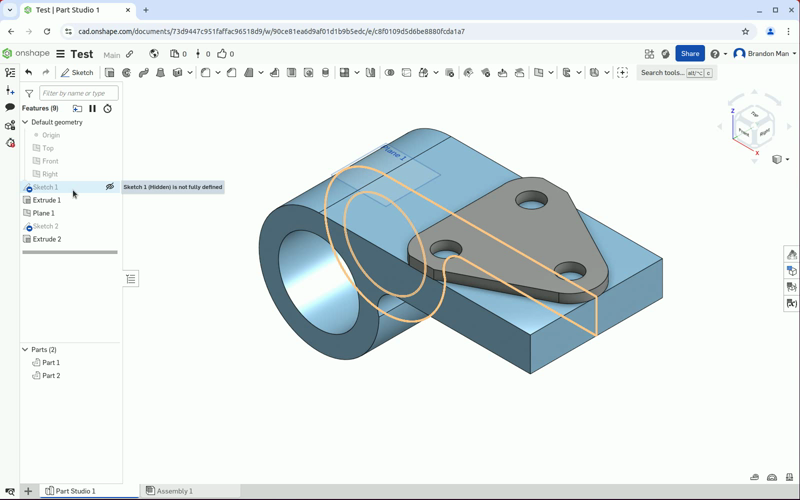
click(73, 189)